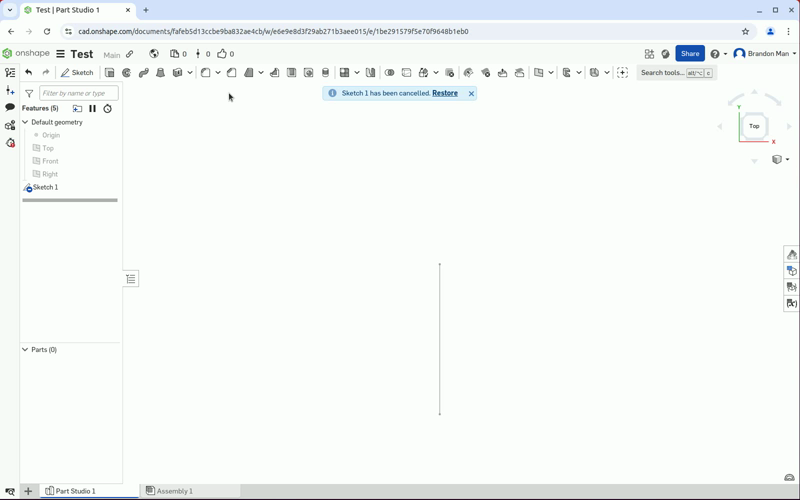
key(shift+h)
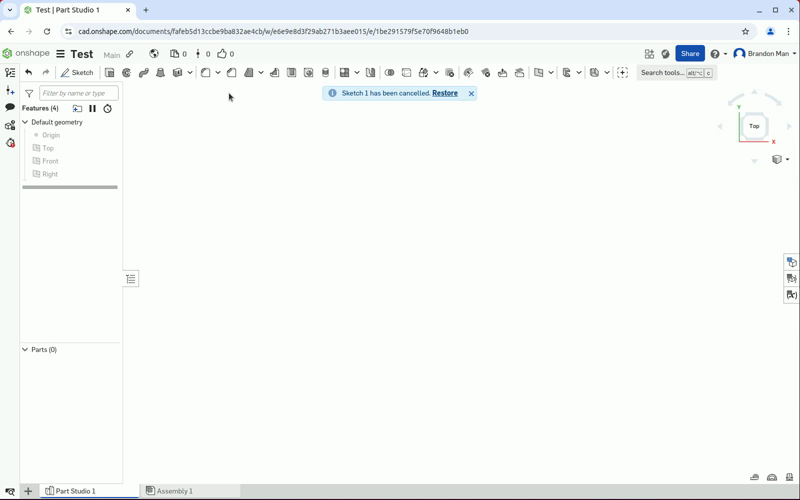
mouse_move(73, 352)
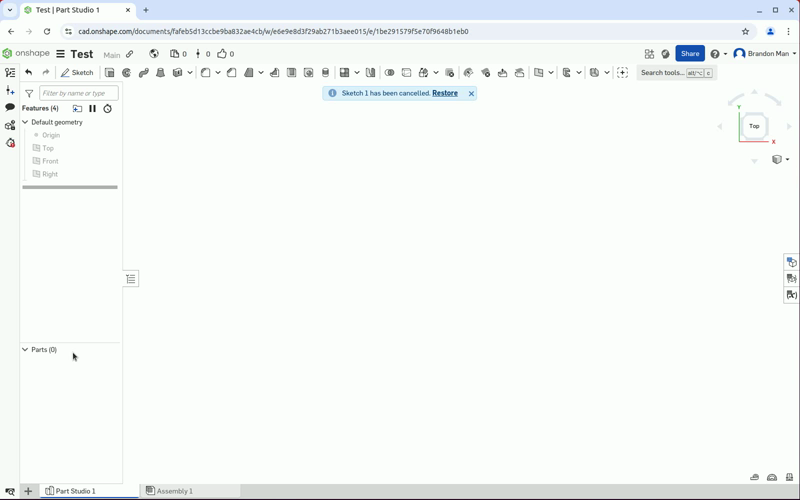
key(y)
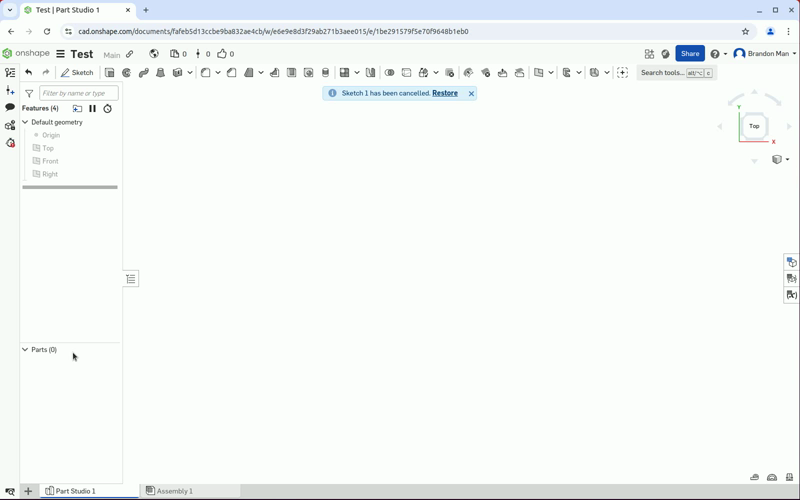
key(shift+p)
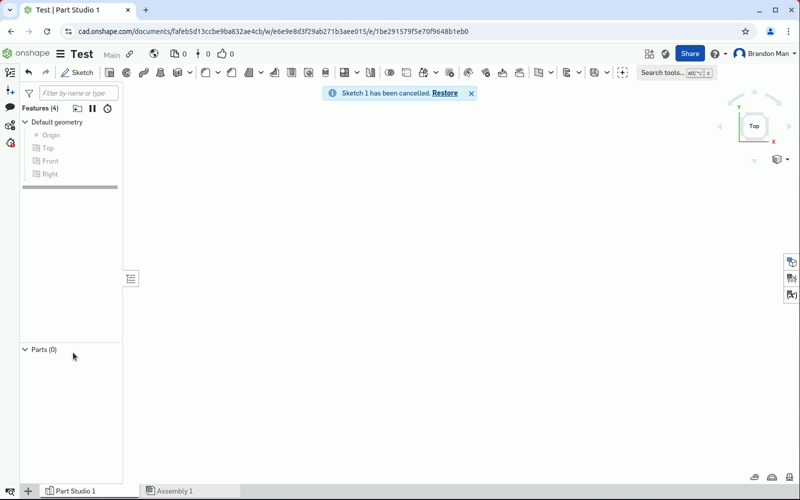
key(space)
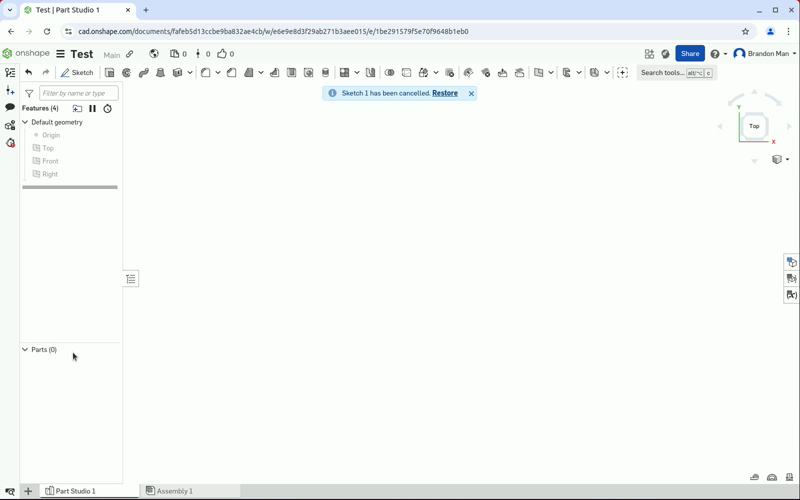
key_down(shift)
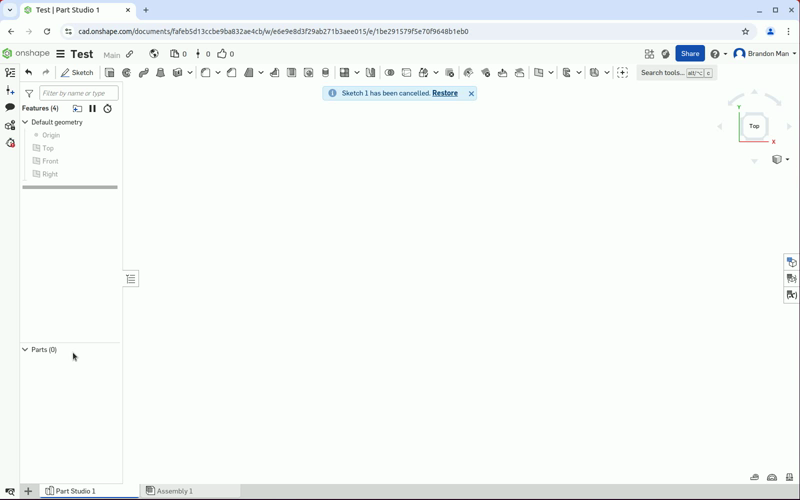
key(up)
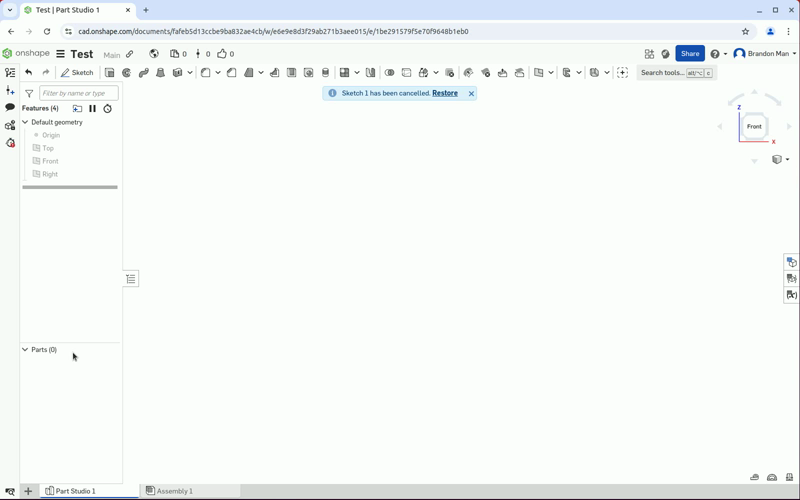
key_up(shift)
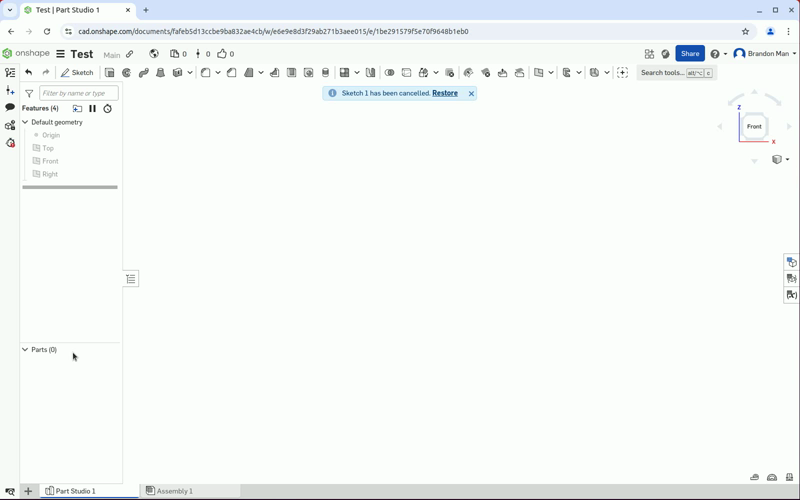
mouse_move(73, 352)
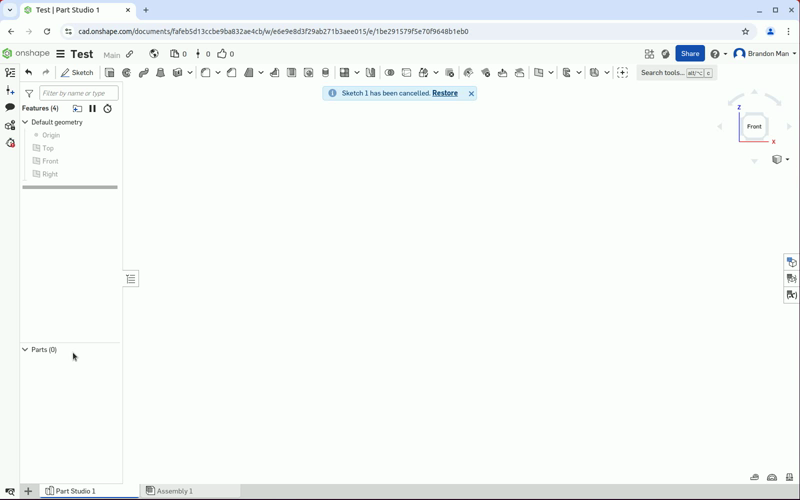
key(shift+y)
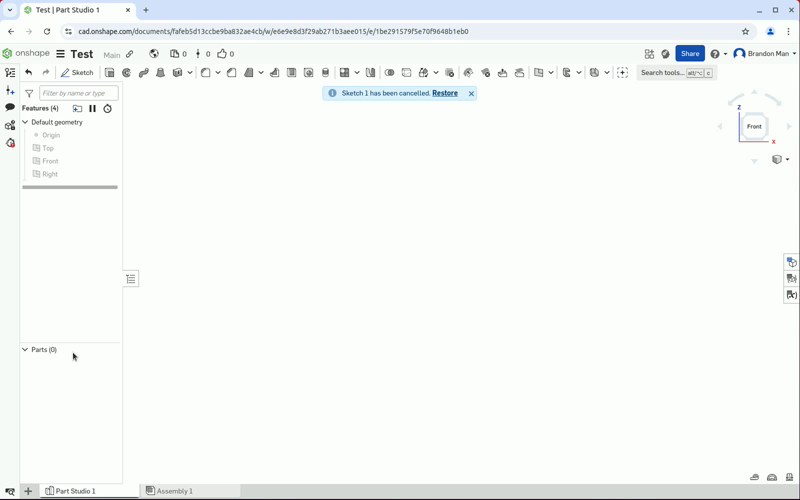
key(shift+s)
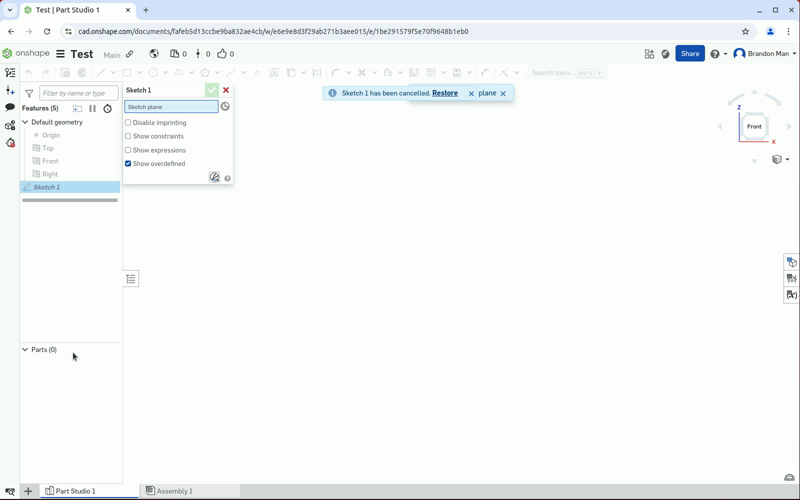
mouse_move(73, 163)
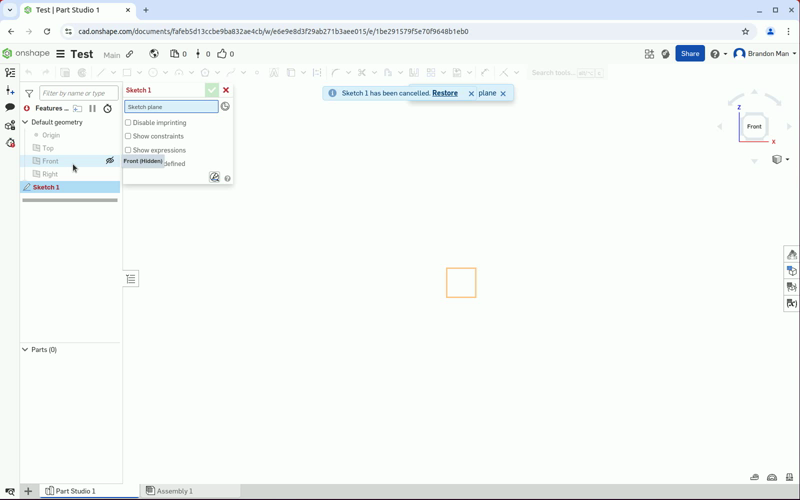
click(73, 163)
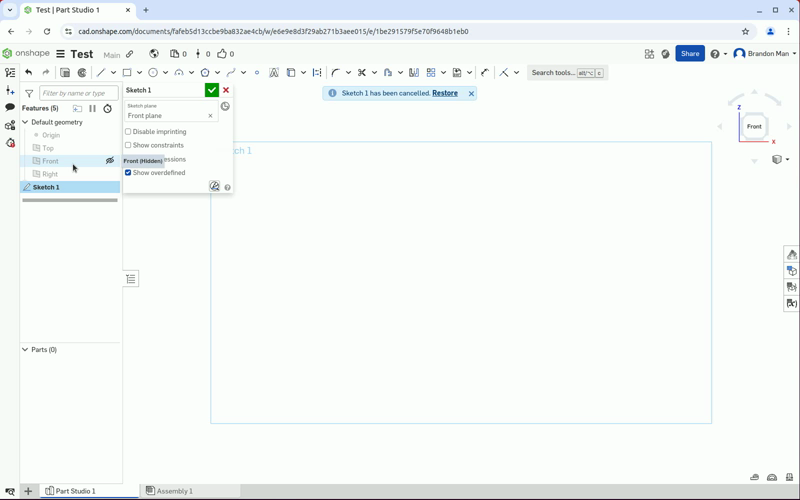
mouse_move(73, 352)
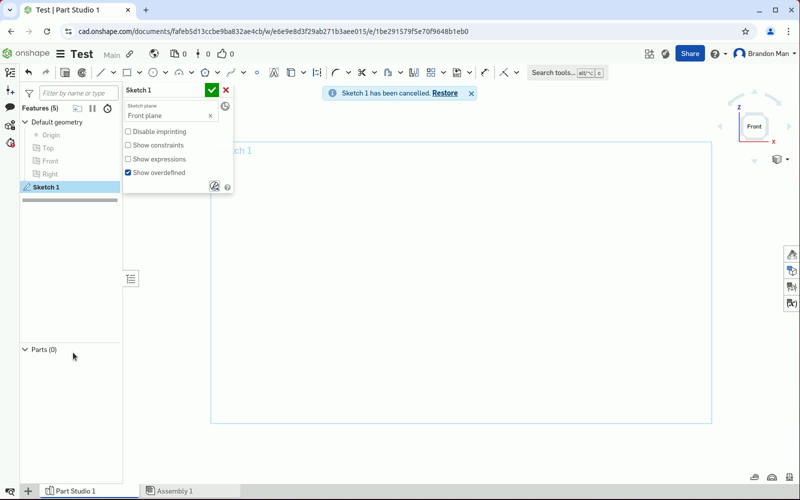
key(y)
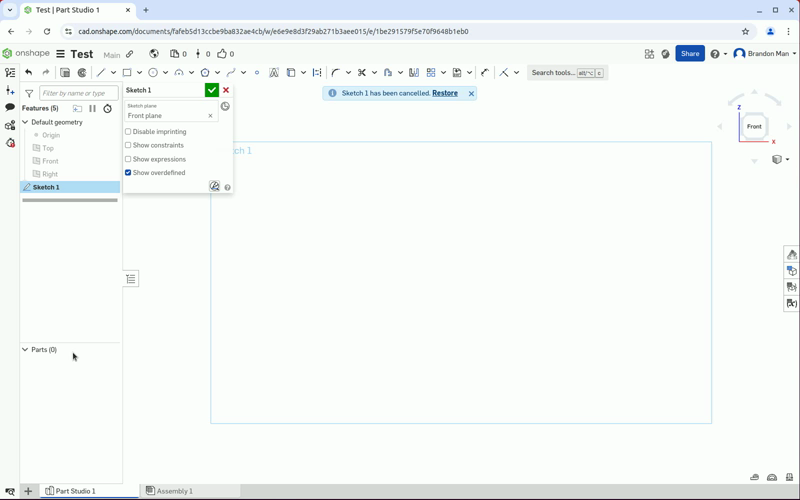
key(c)
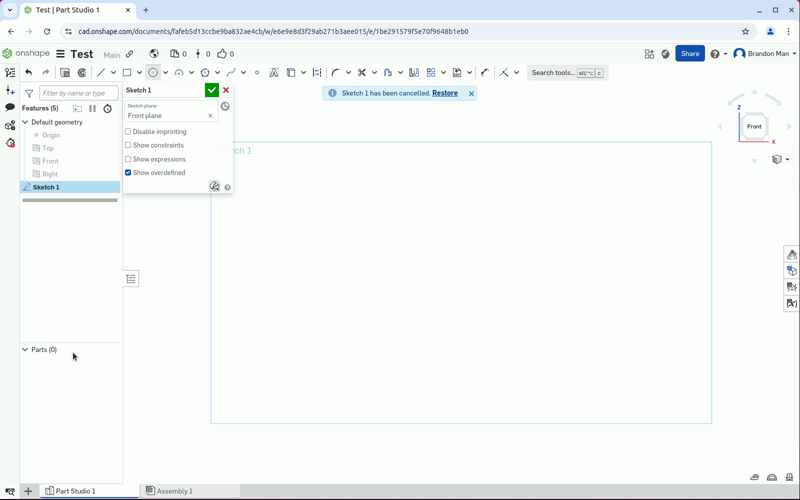
key_down(shift)
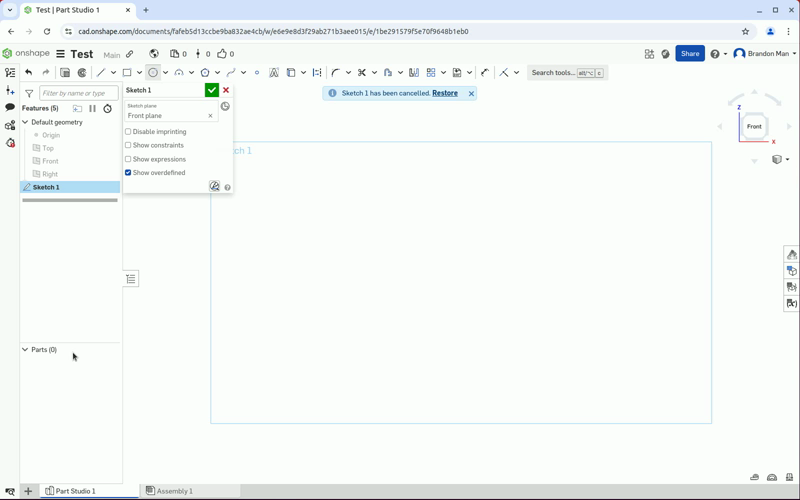
mouse_move(473, 300)
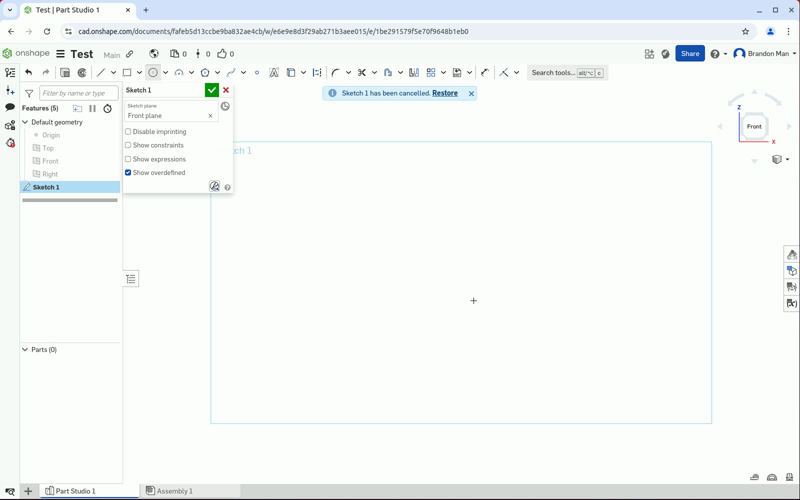
click(473, 300)
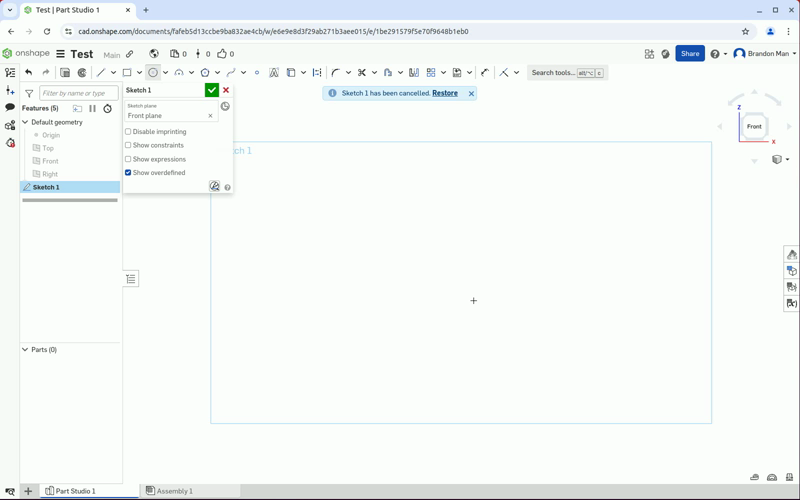
key_up(shift)
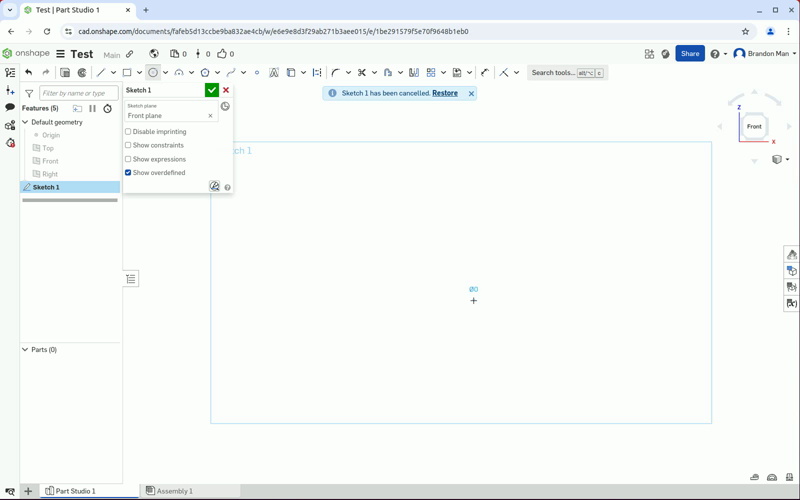
mouse_move(485, 300)
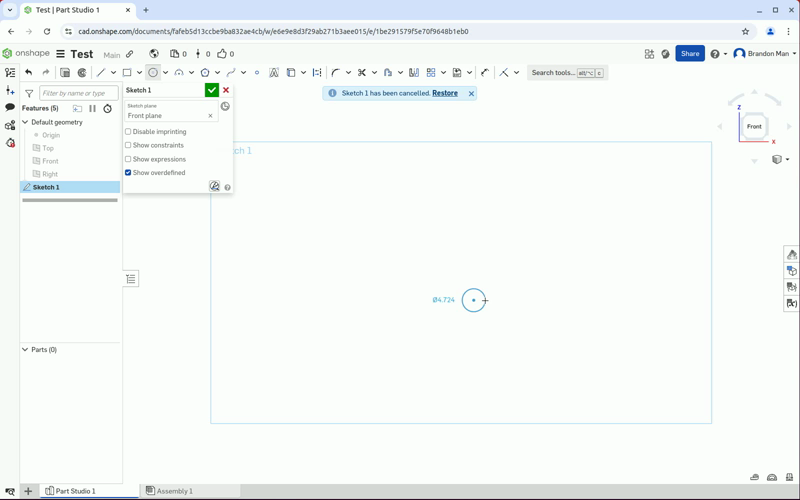
click(485, 300)
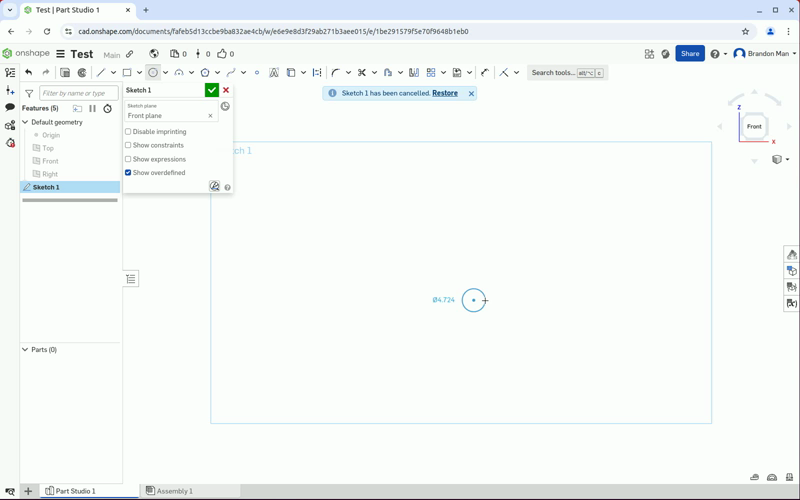
key(esc)
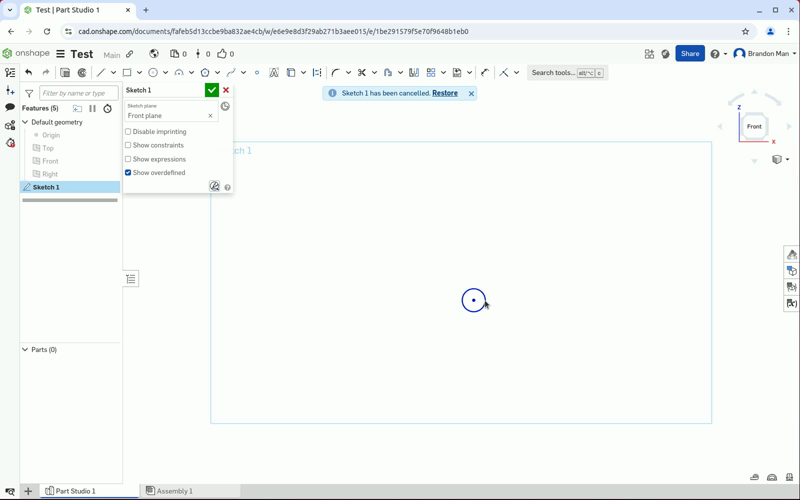
key(c)
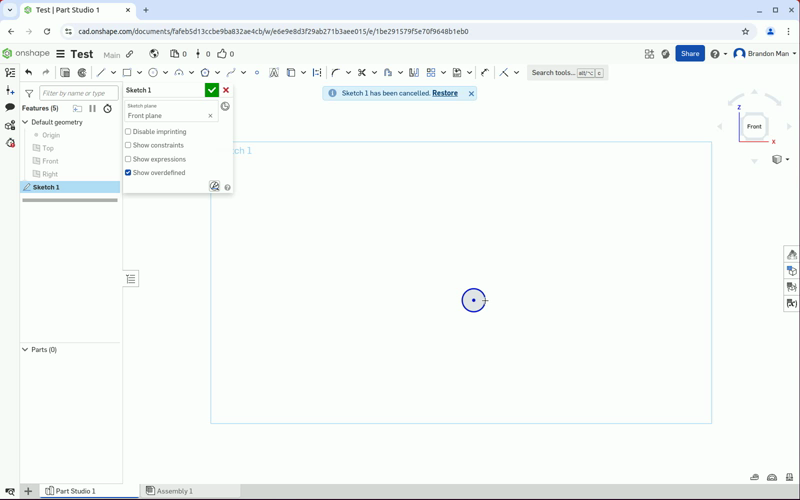
key_down(shift)
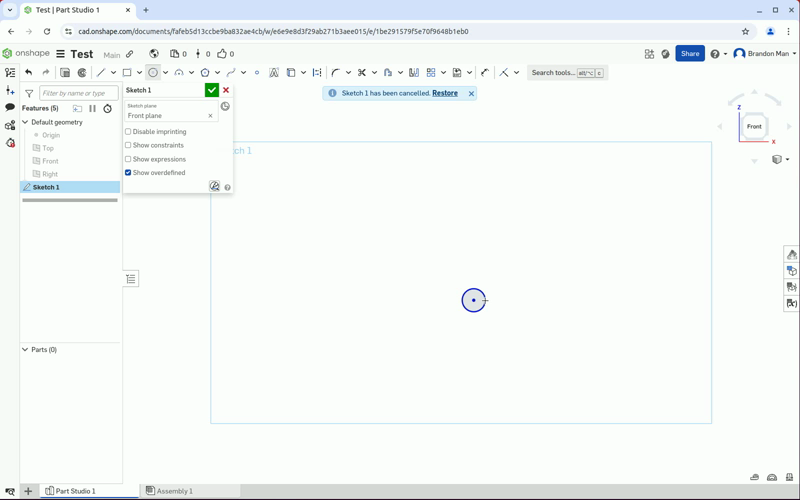
mouse_move(473, 300)
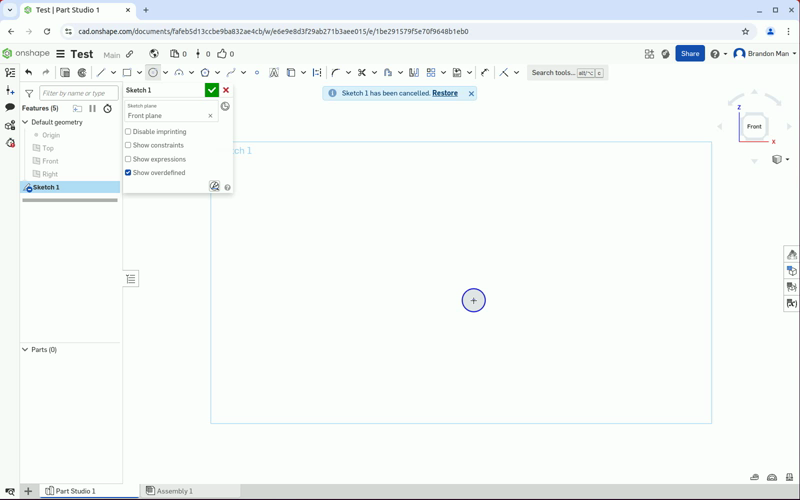
click(473, 300)
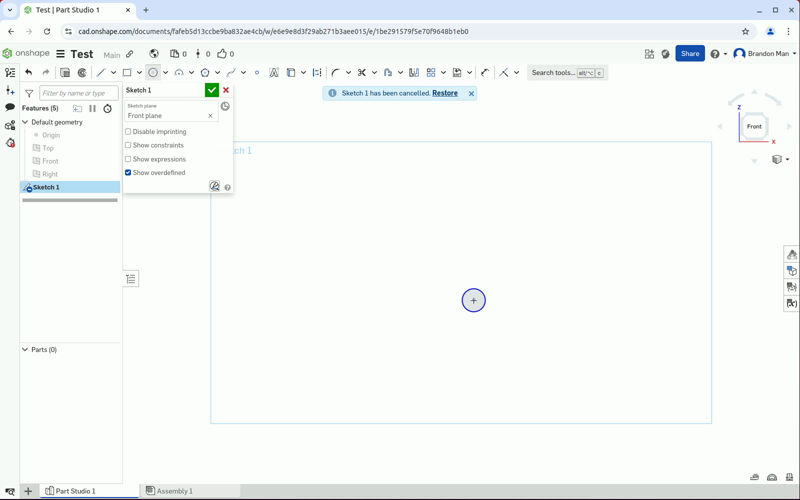
key_up(shift)
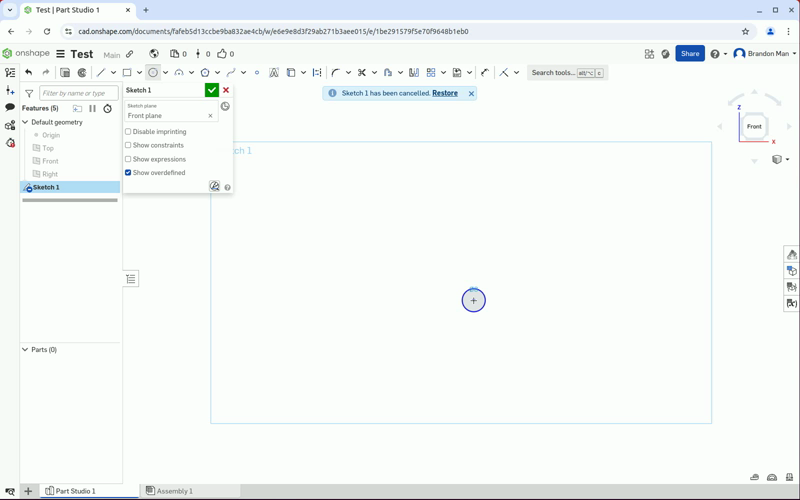
mouse_move(477, 300)
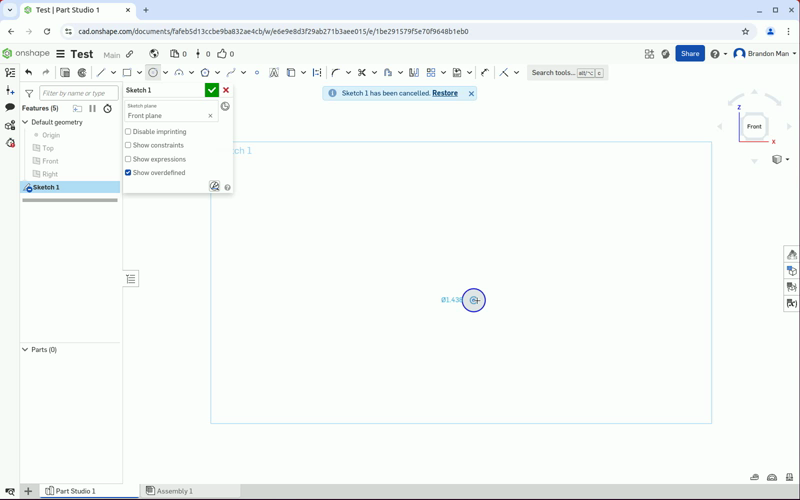
scroll(6)
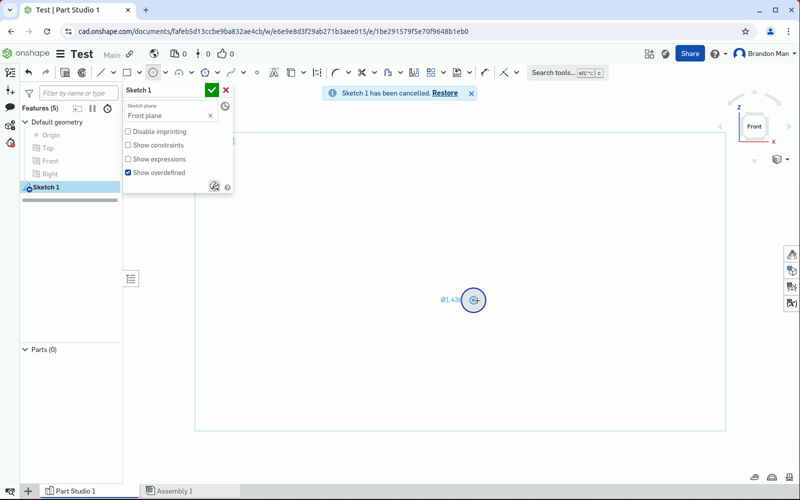
scroll(6)
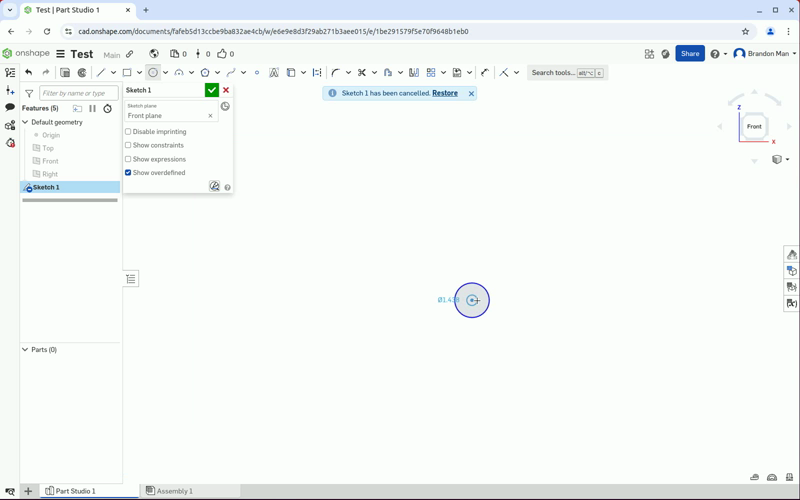
scroll(6)
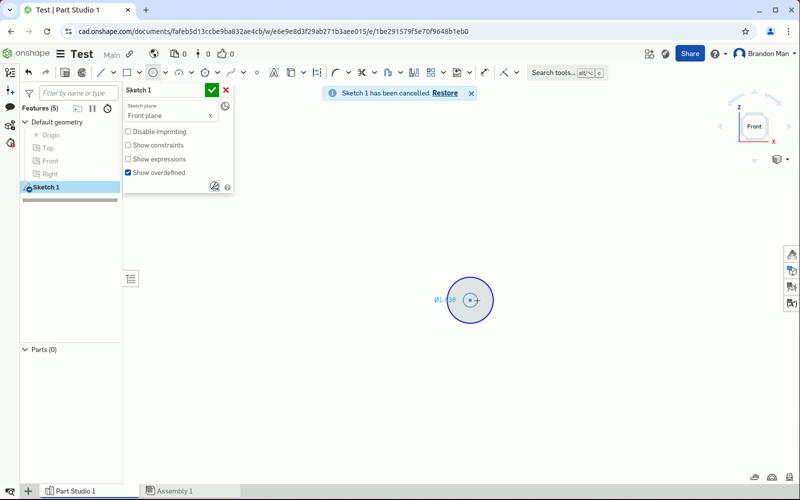
scroll(6)
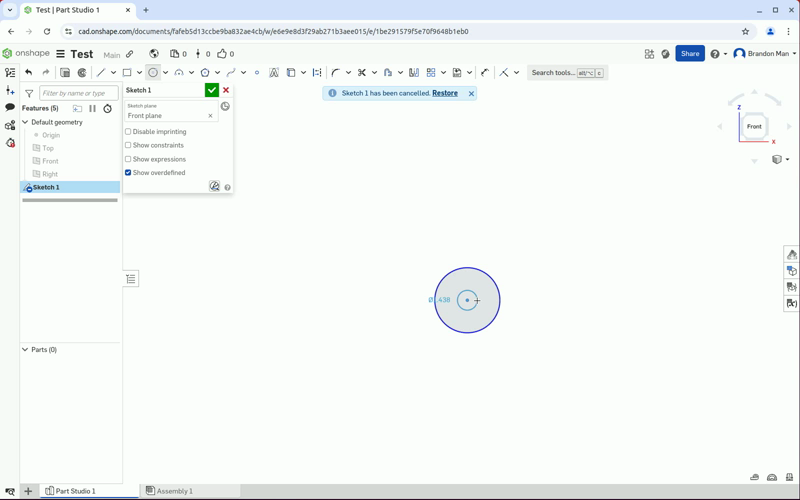
scroll(6)
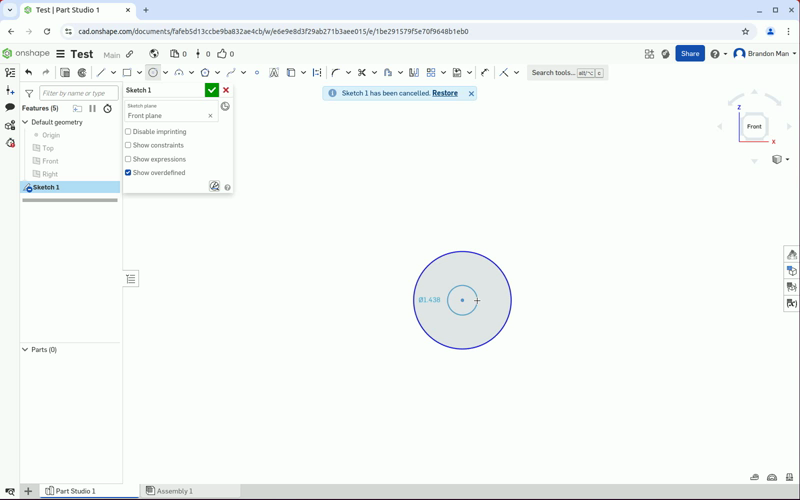
scroll(6)
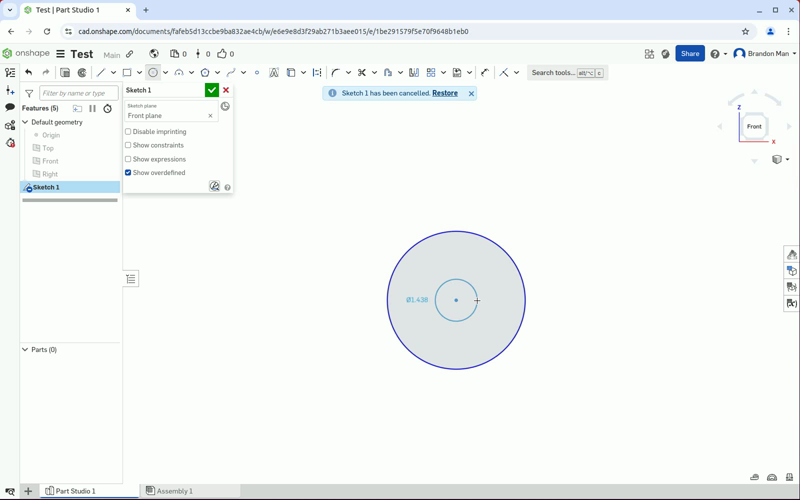
scroll(6)
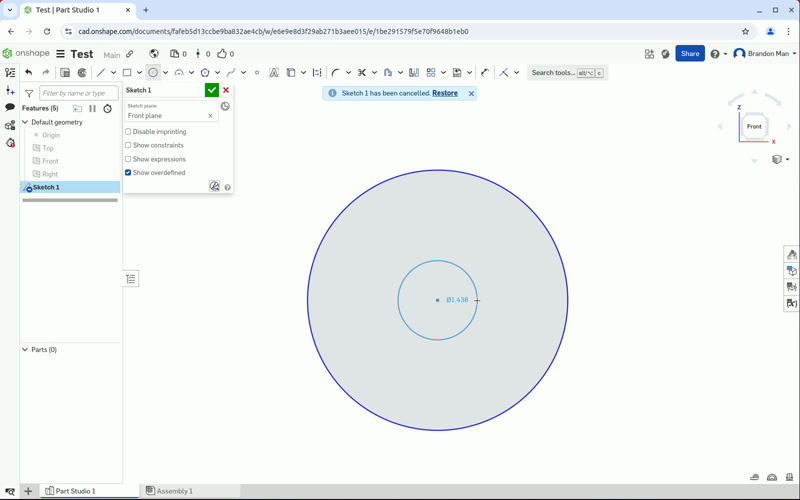
click(477, 300)
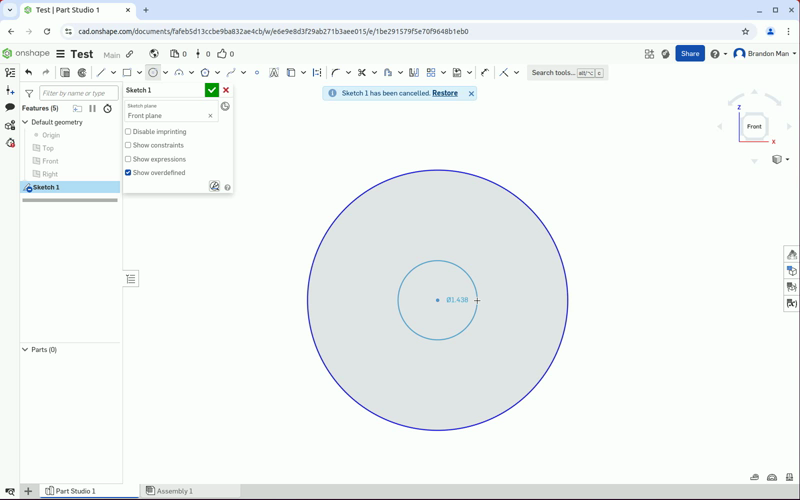
scroll(-6)
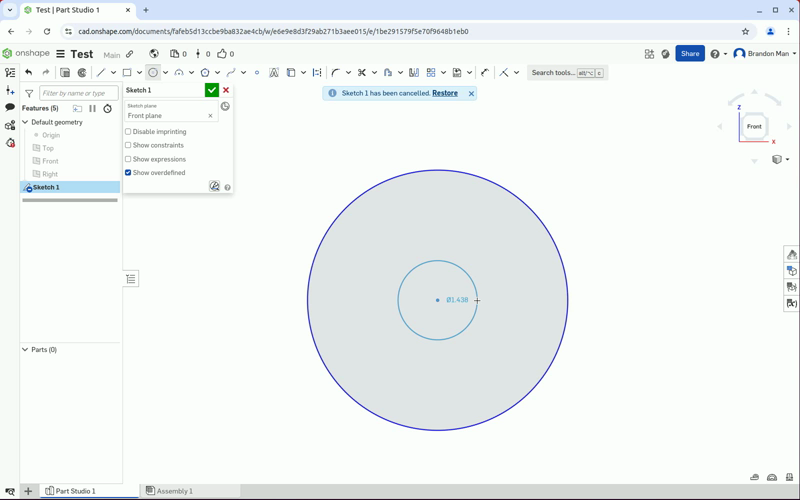
scroll(-6)
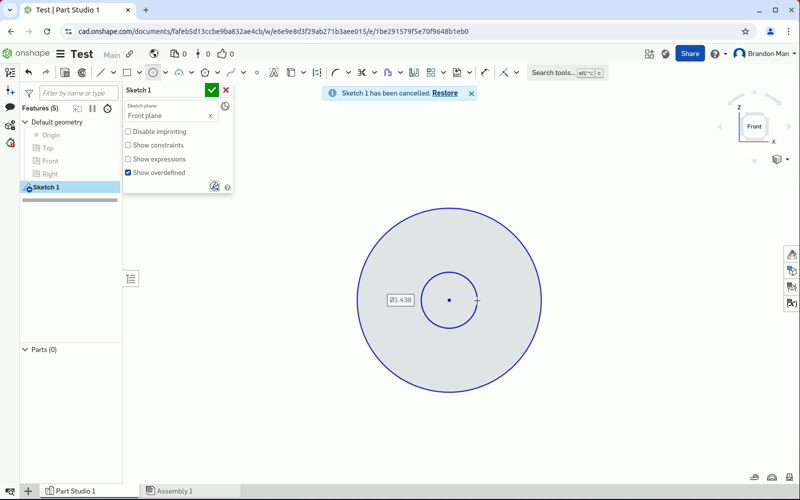
scroll(-6)
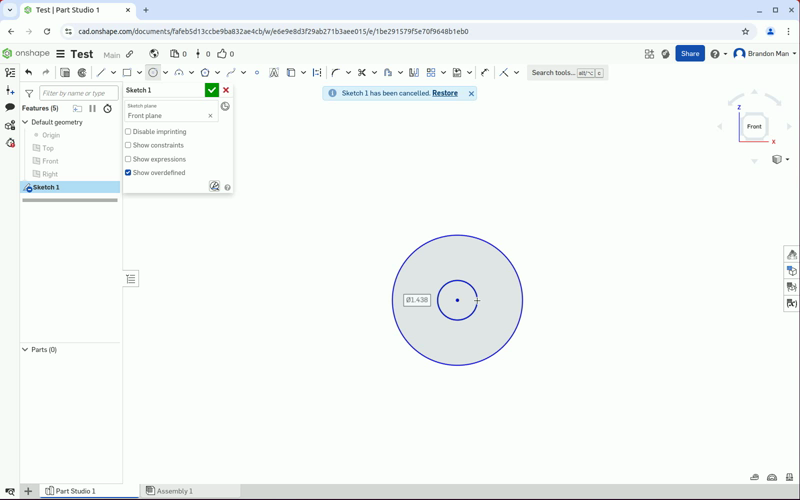
scroll(-6)
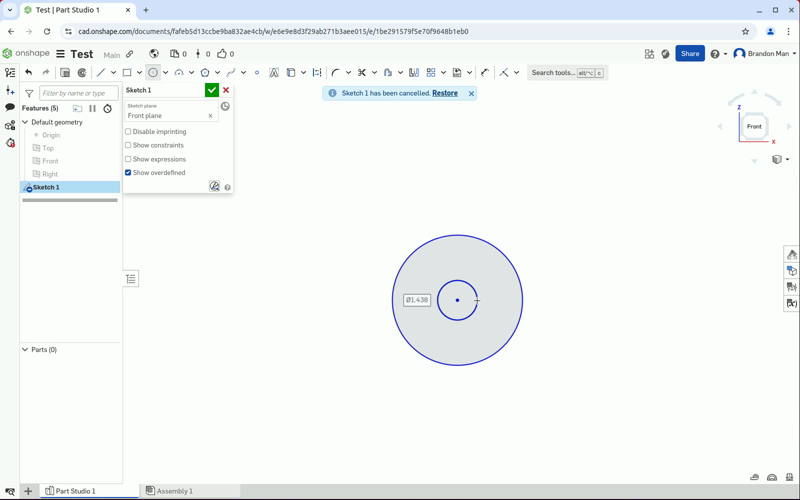
scroll(-6)
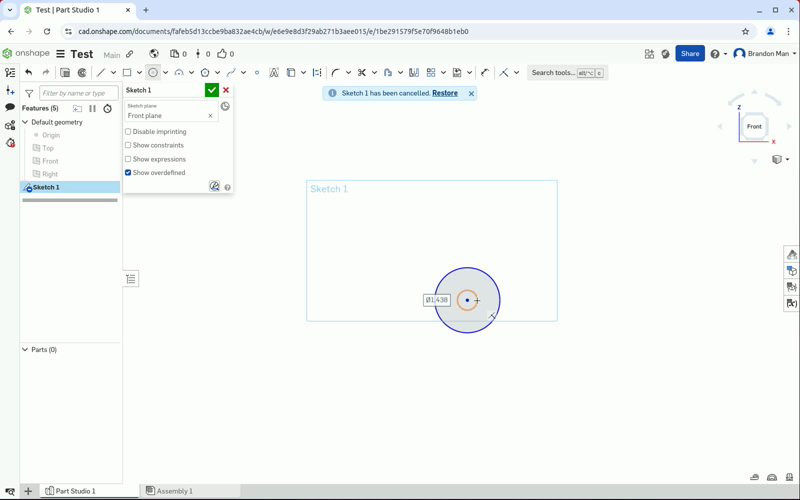
scroll(-6)
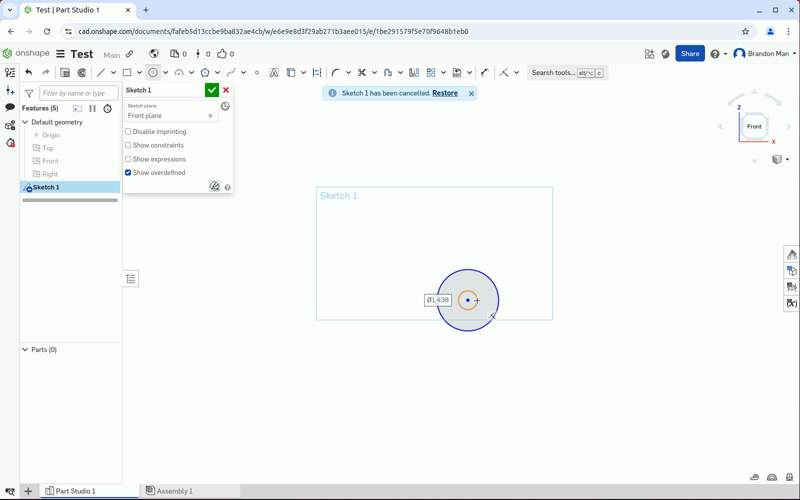
scroll(-6)
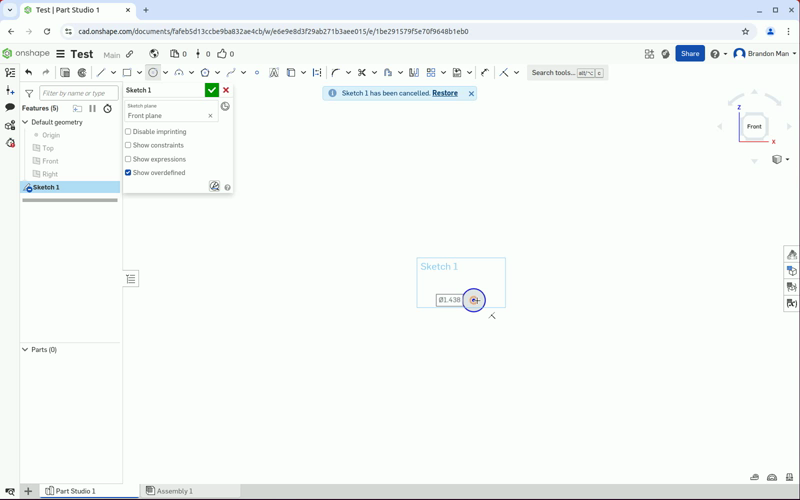
key(esc)
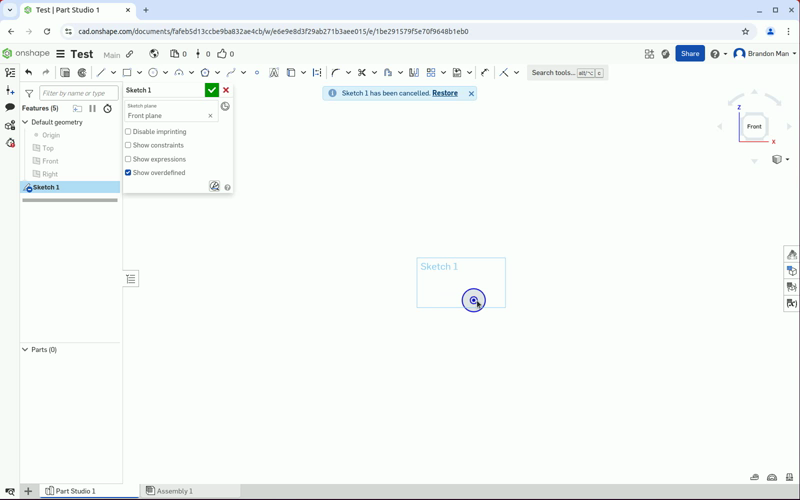
mouse_move(466, 299)
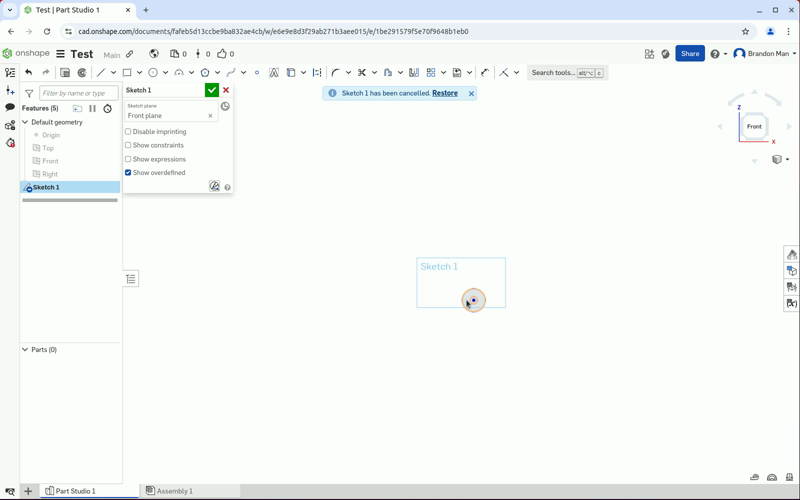
scroll(6)
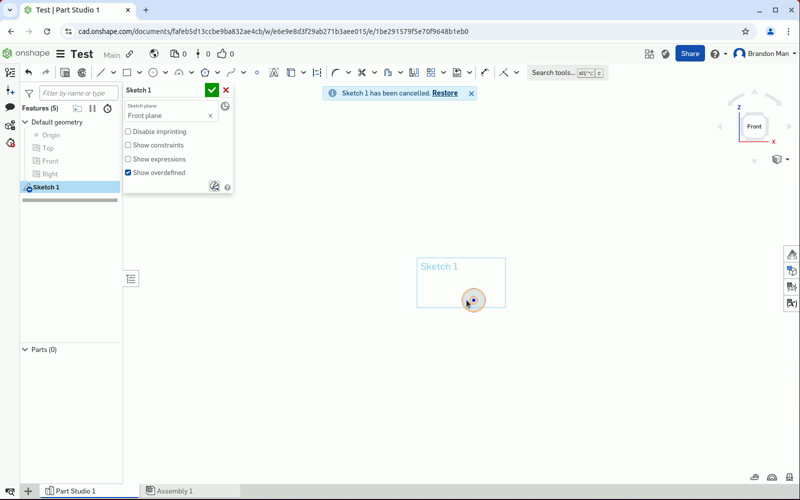
scroll(6)
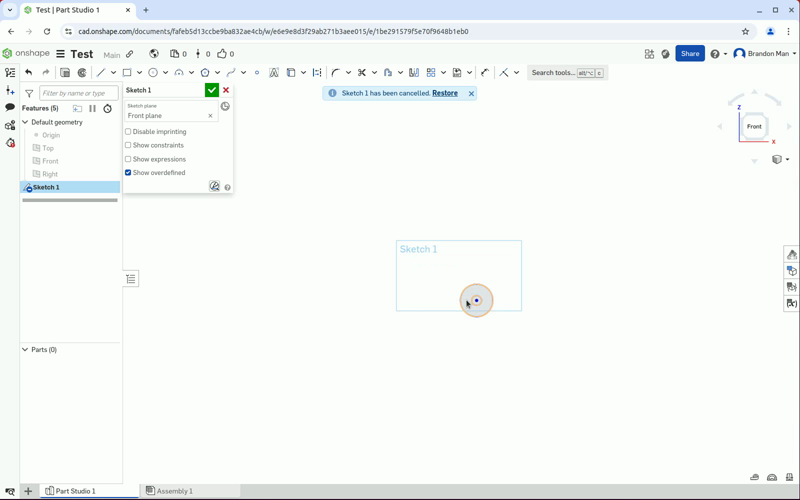
scroll(6)
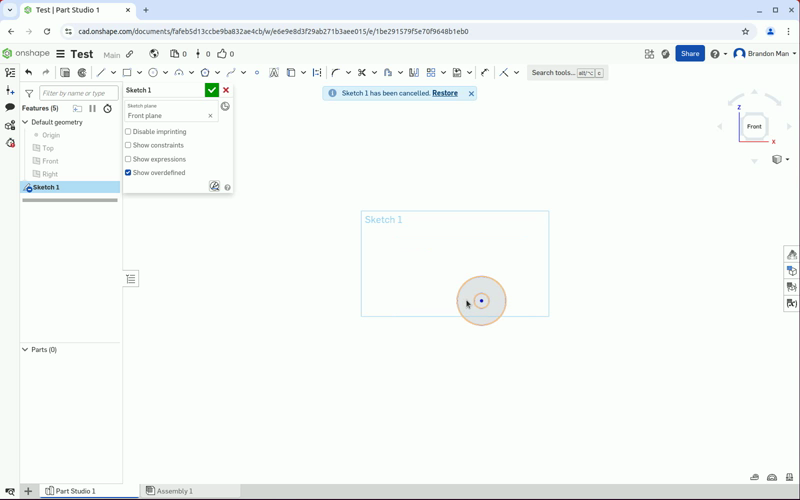
scroll(6)
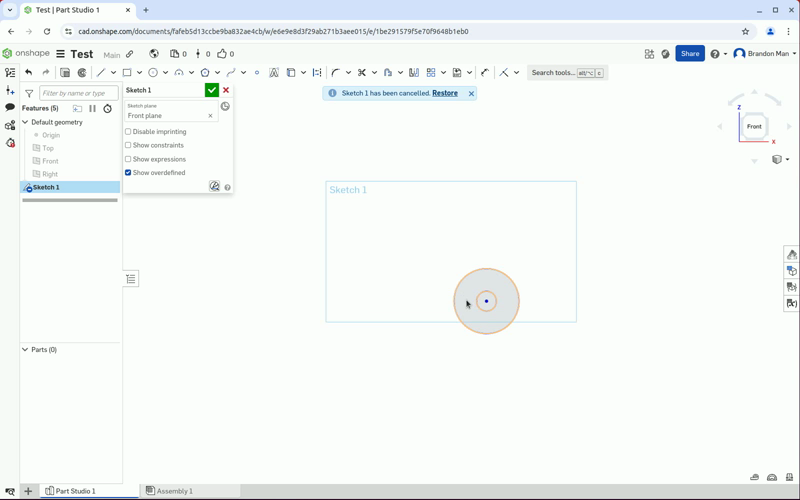
scroll(6)
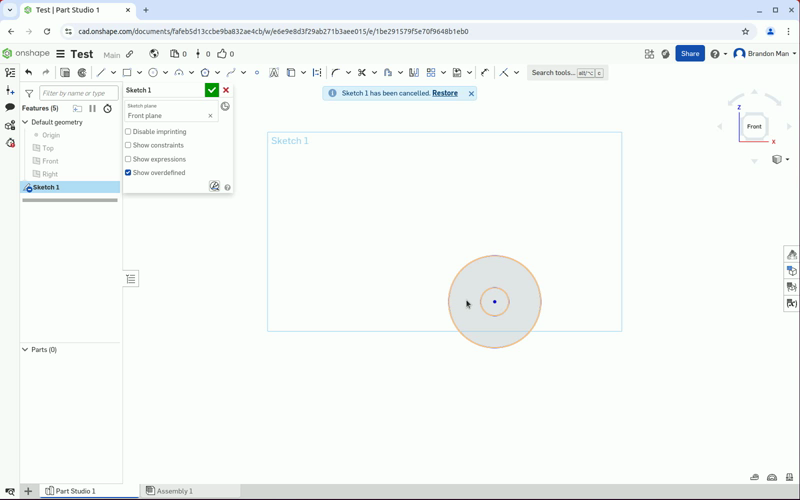
scroll(6)
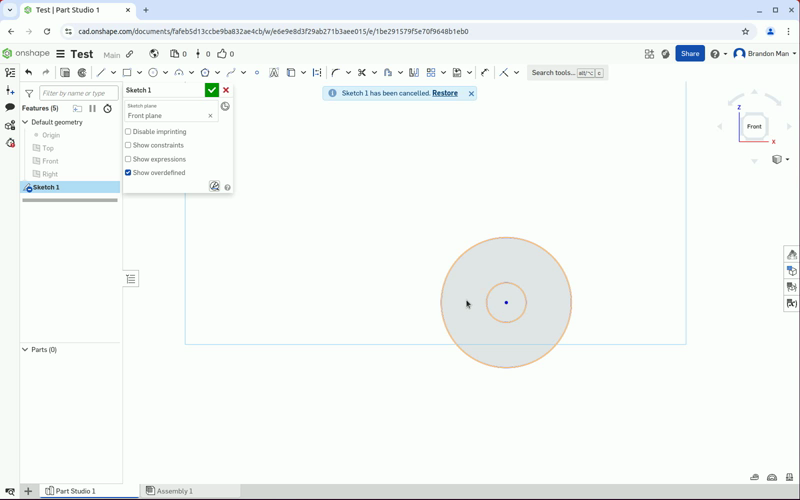
scroll(6)
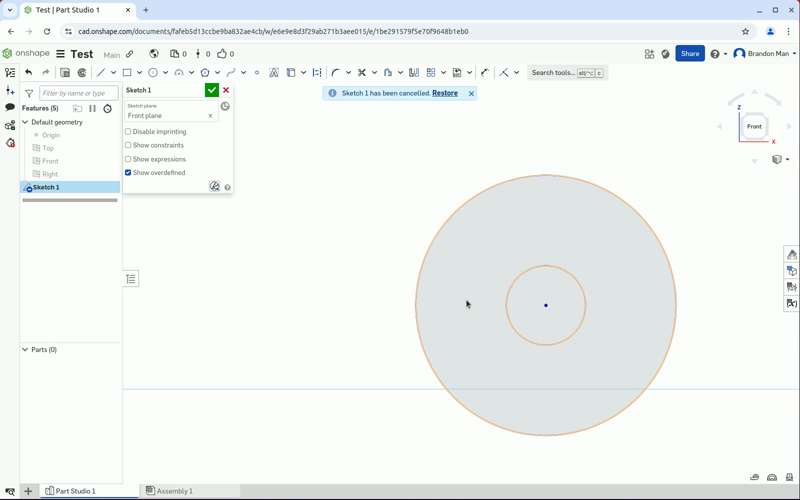
click(466, 299)
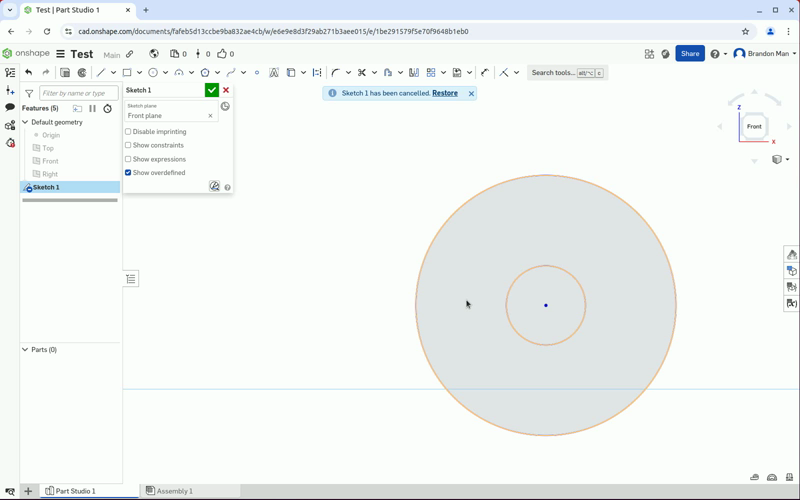
scroll(-6)
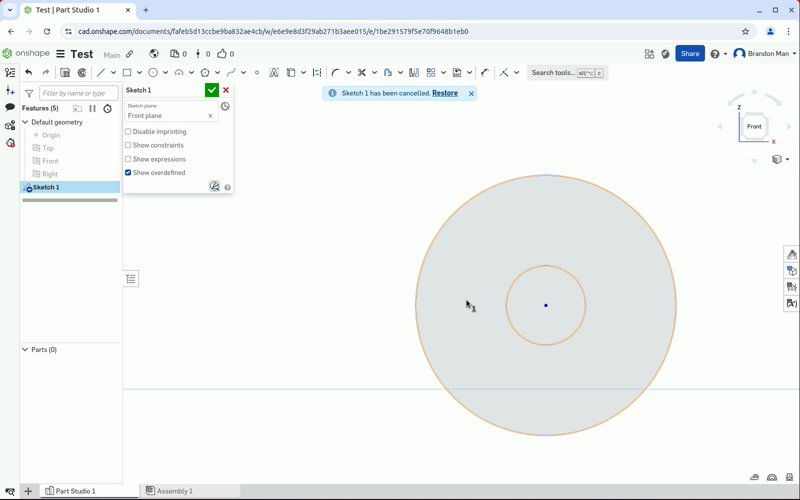
scroll(-6)
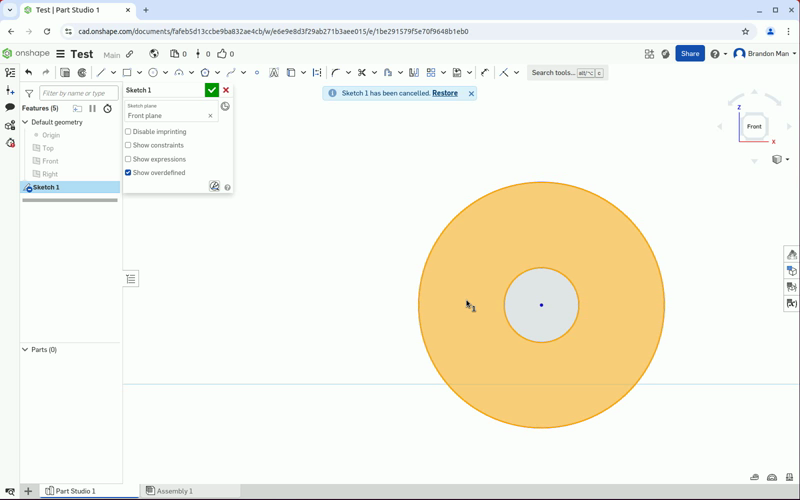
scroll(-6)
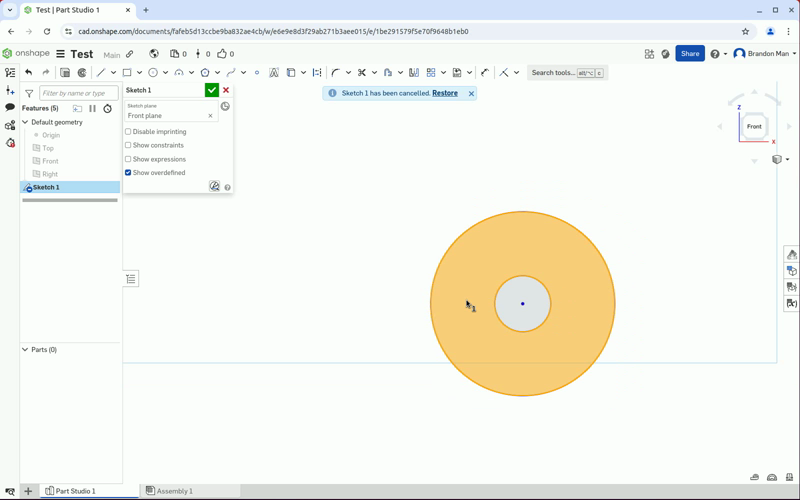
scroll(-6)
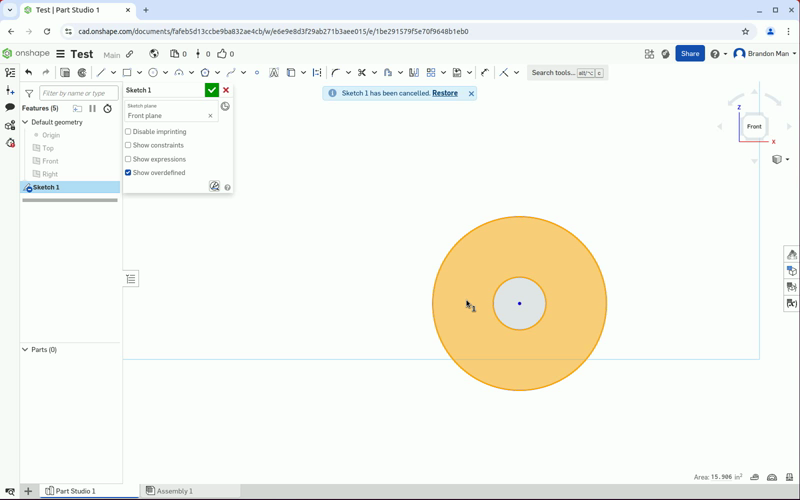
scroll(-6)
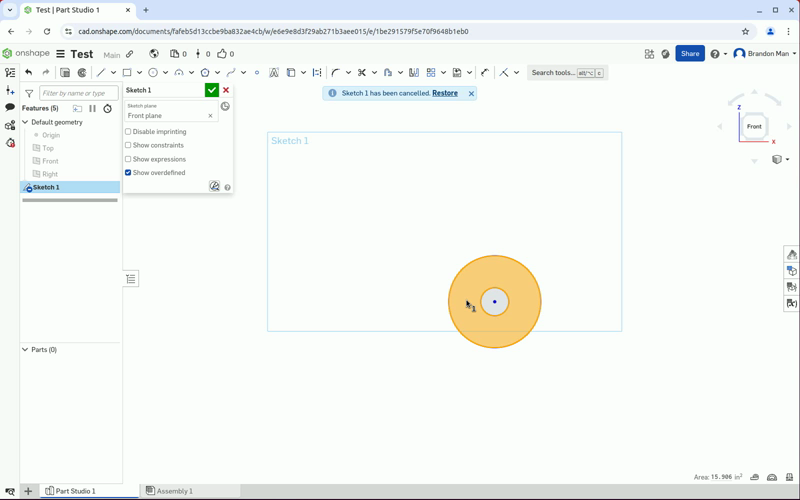
scroll(-6)
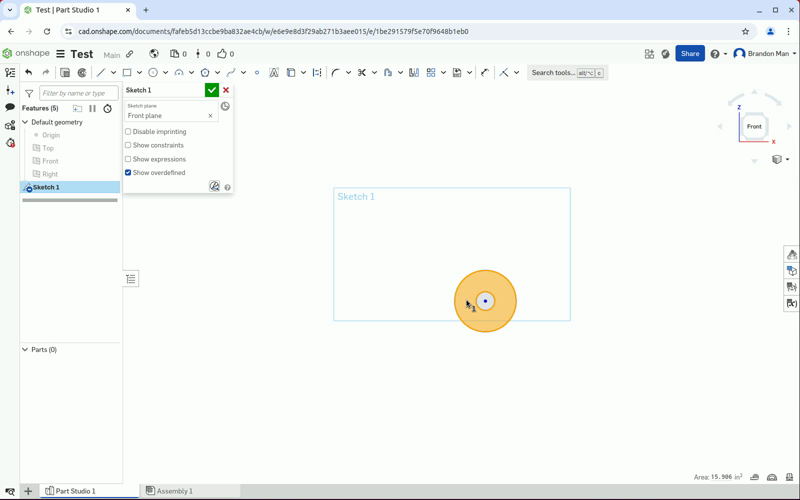
scroll(-6)
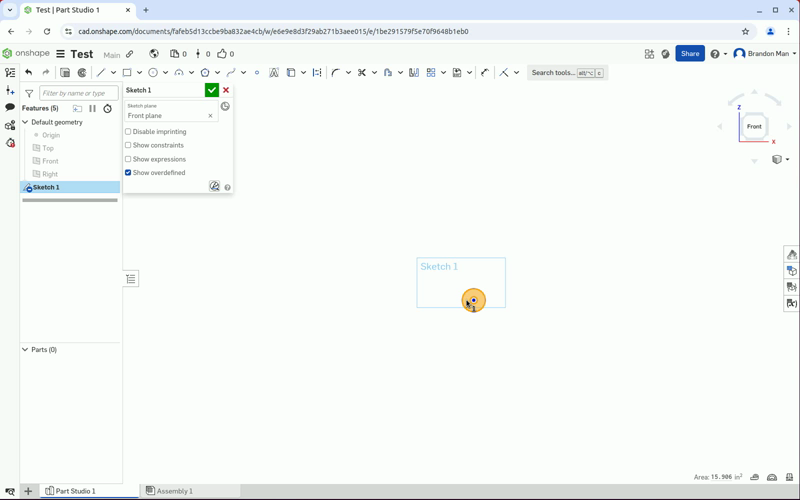
mouse_move(73, 352)
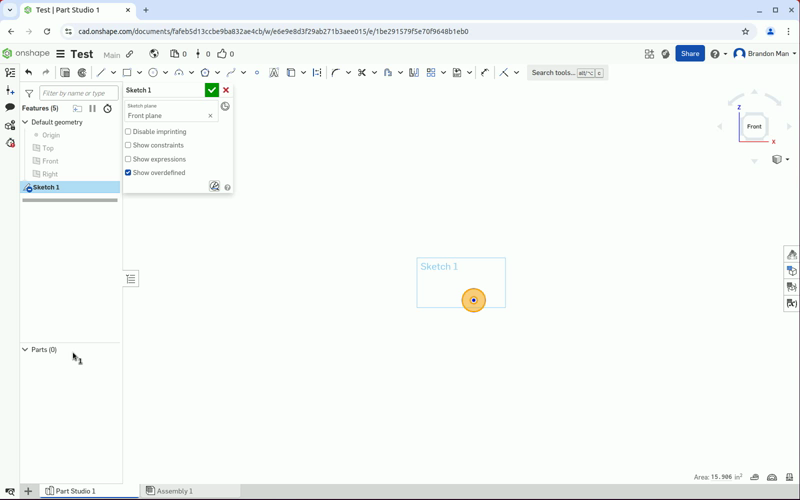
key(shift+y)
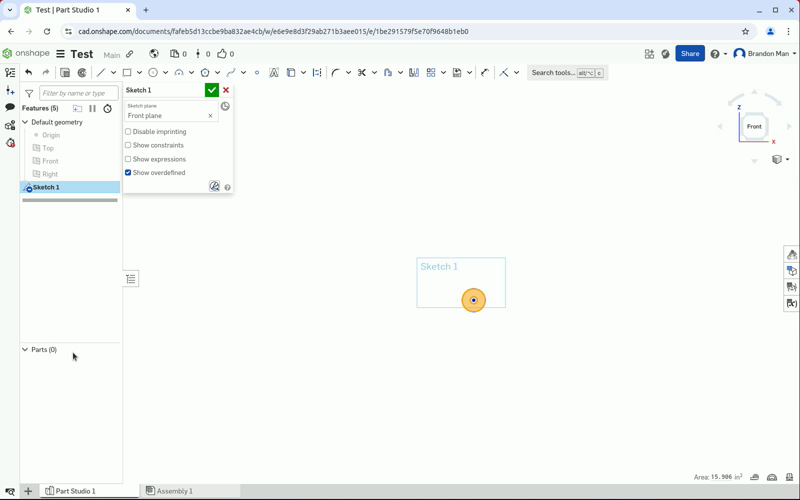
key(shift+e)
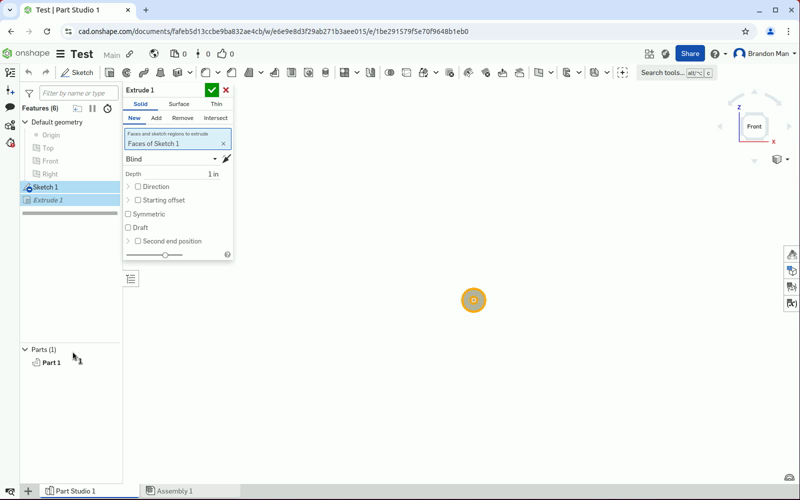
mouse_move(143, 106)
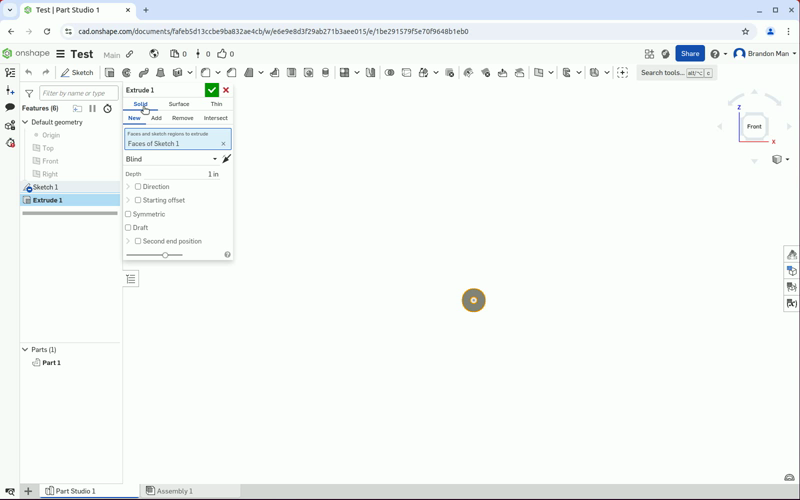
click(143, 106)
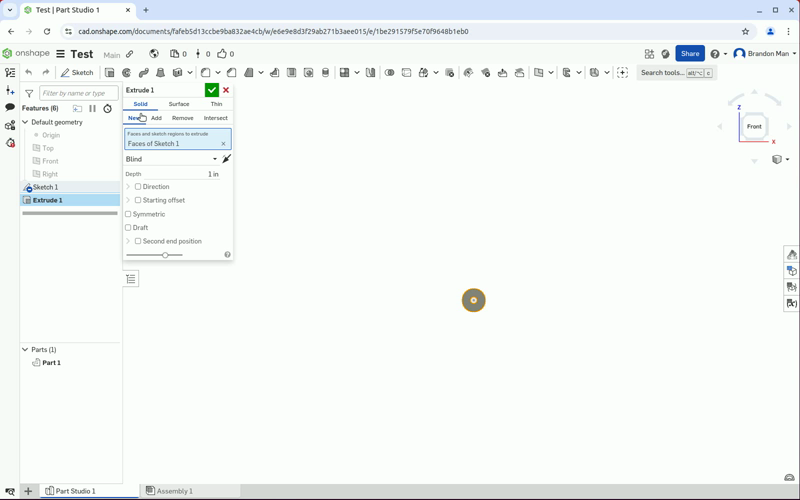
mouse_move(137, 120)
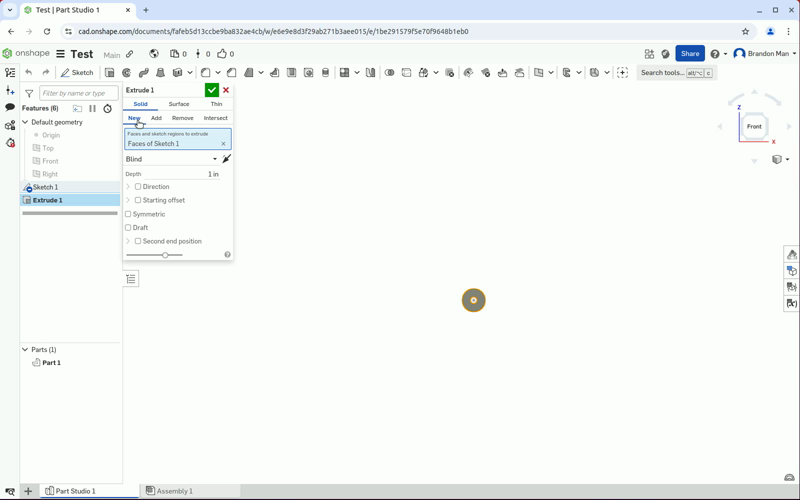
click(137, 120)
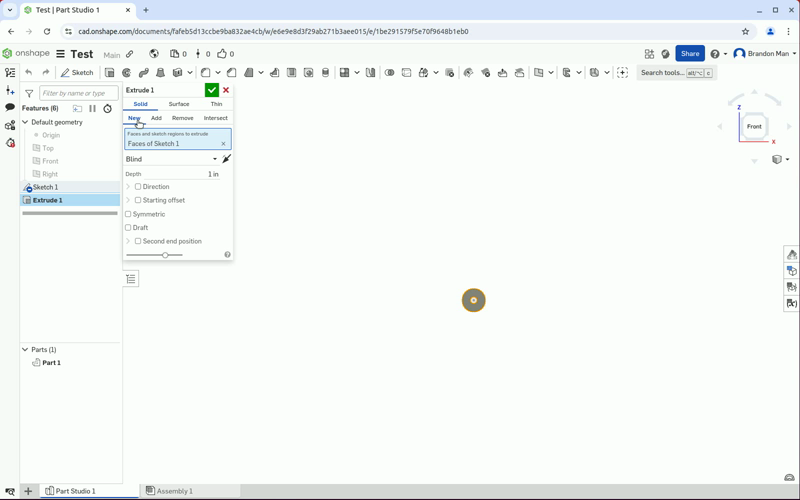
key(tab, 4)
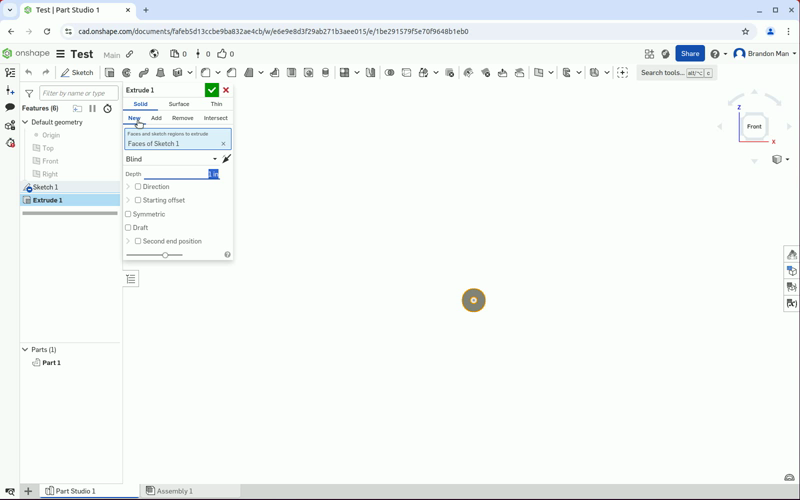
text(1.926)
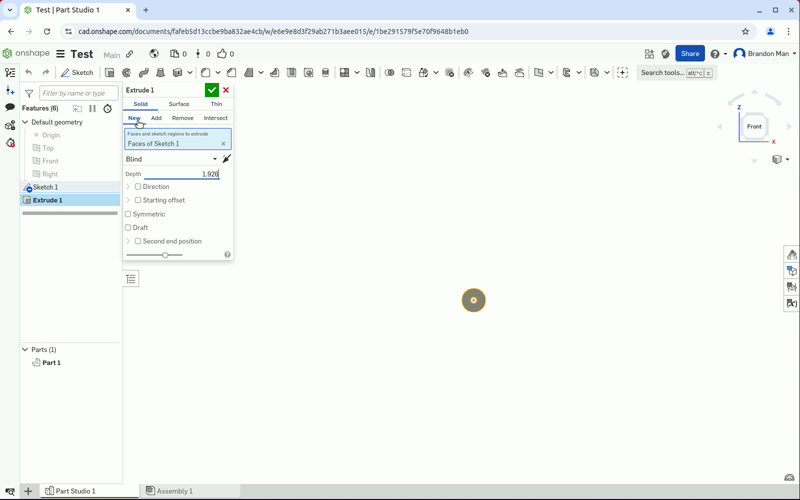
key(tab, 3)
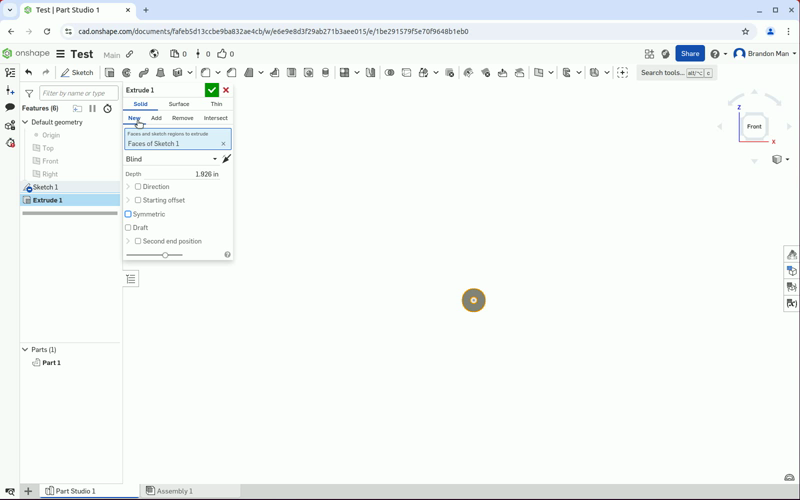
key(space)
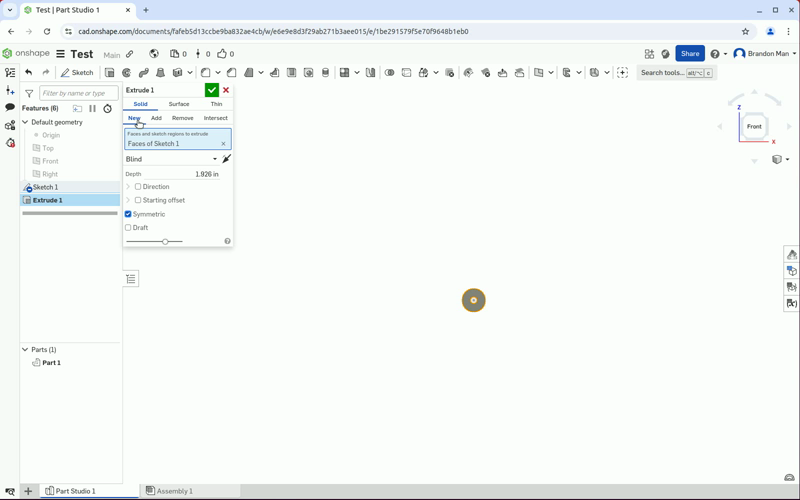
key(enter)
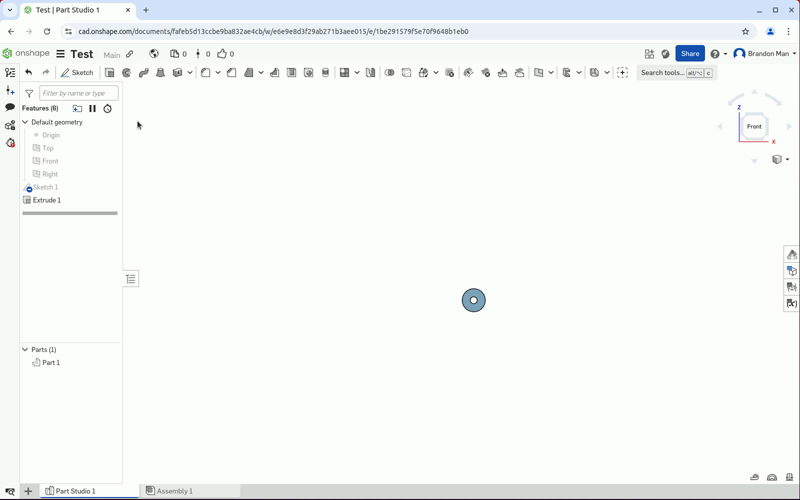
key(shift+h)
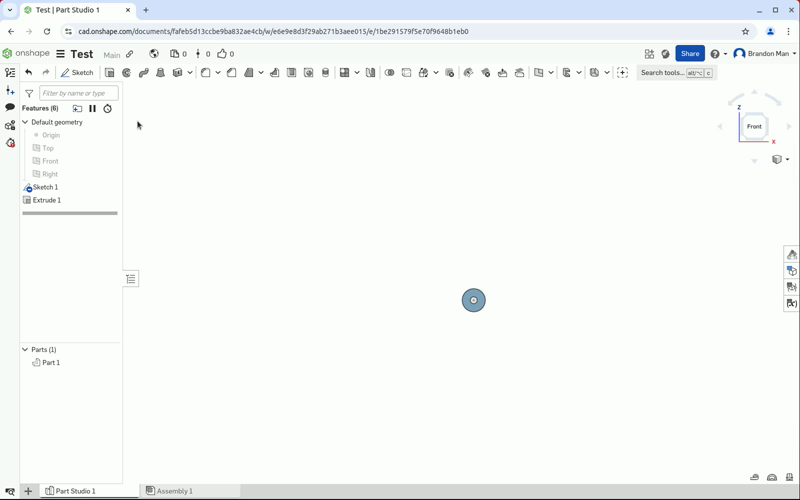
key(shift+h)
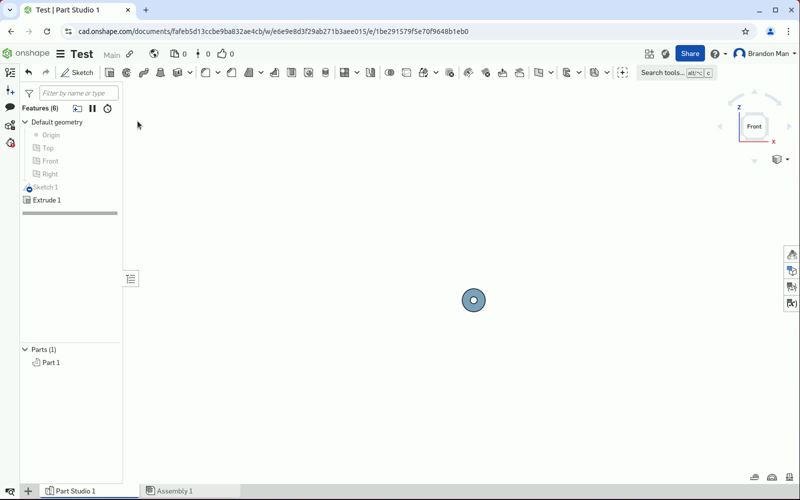
mouse_move(73, 189)
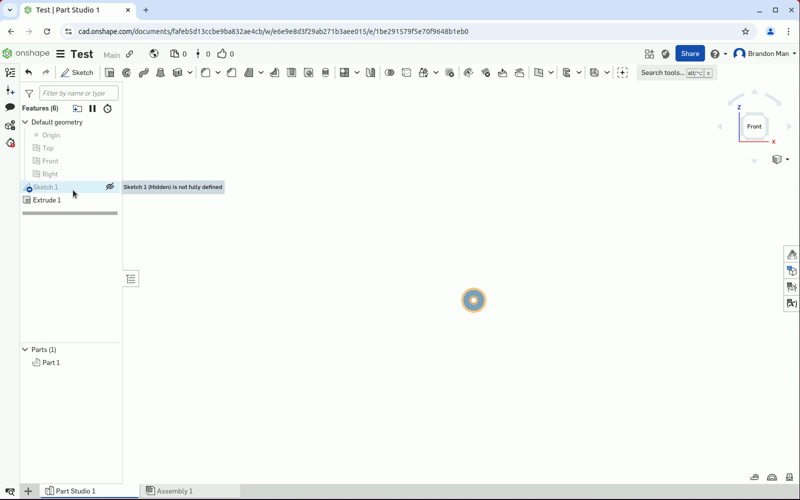
click(73, 189)
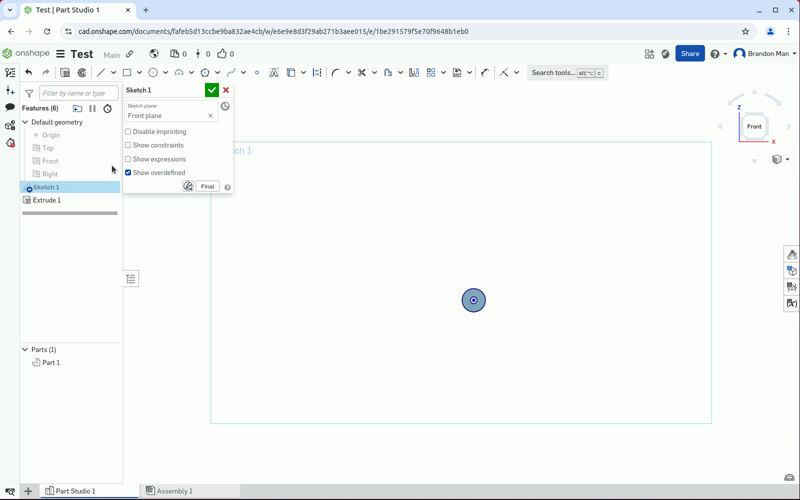
mouse_move(229, 92)
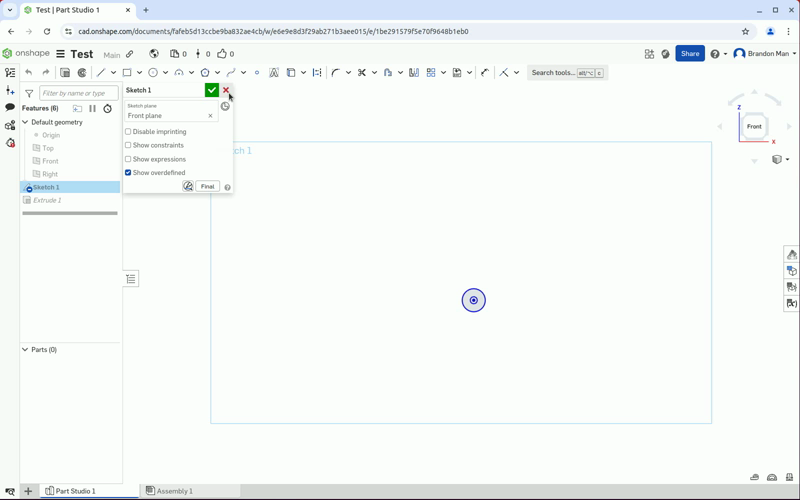
click(229, 92)
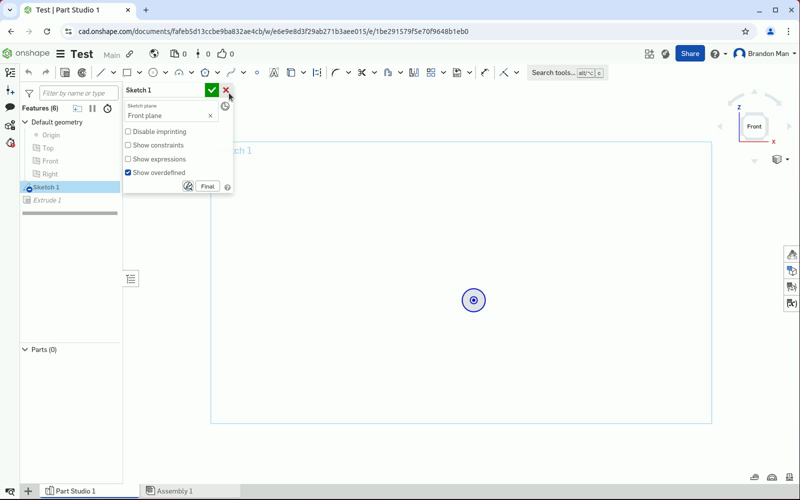
key(shift+s)
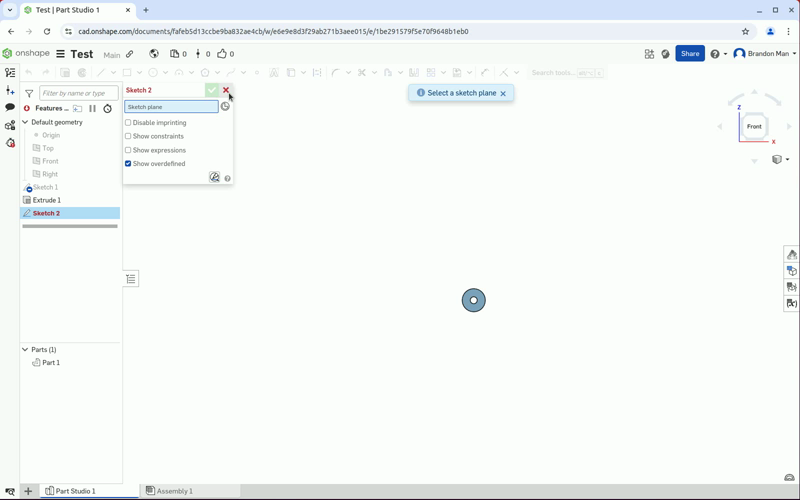
mouse_move(73, 163)
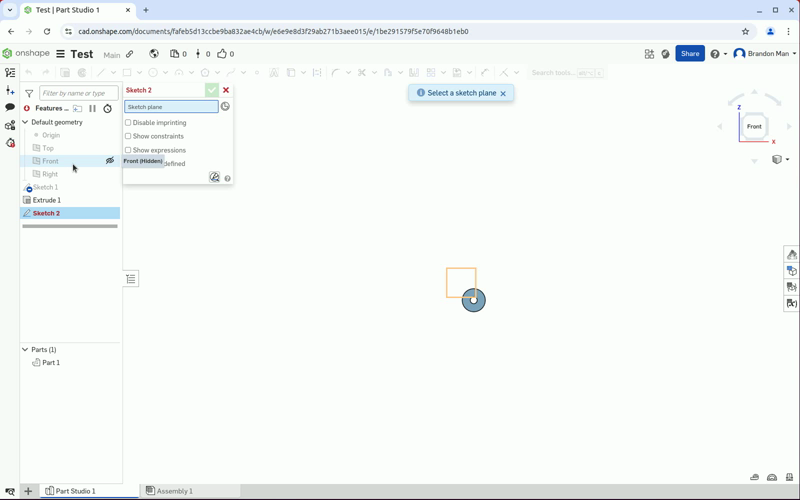
click(73, 163)
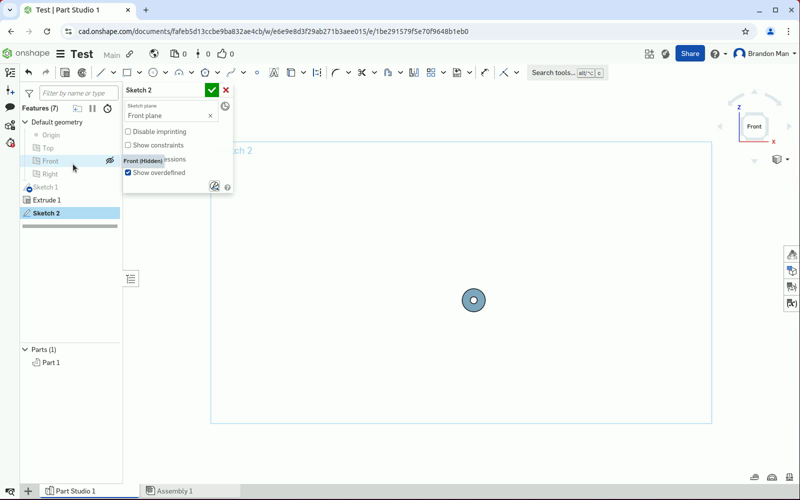
mouse_move(73, 352)
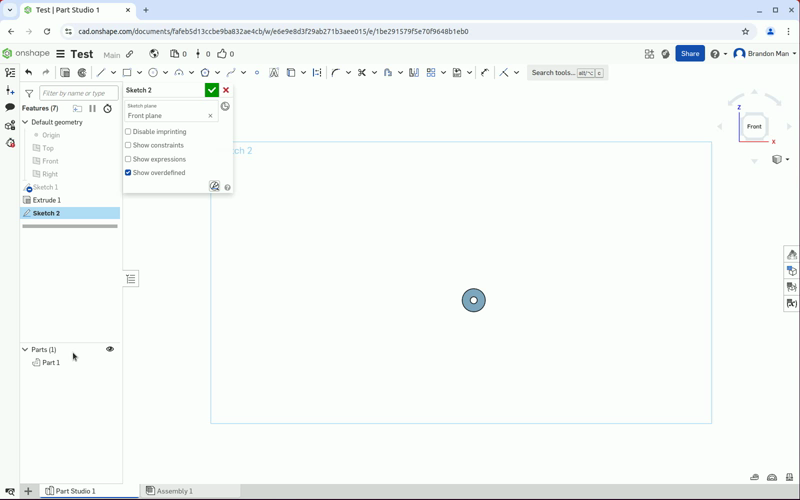
key(y)
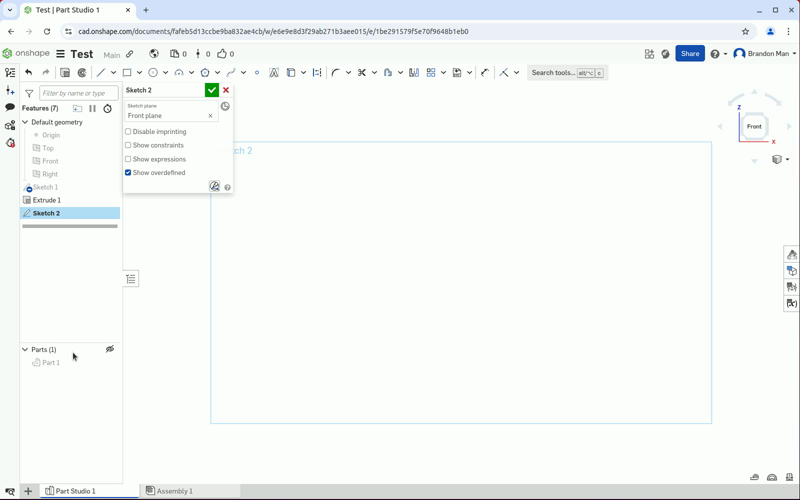
key(a)
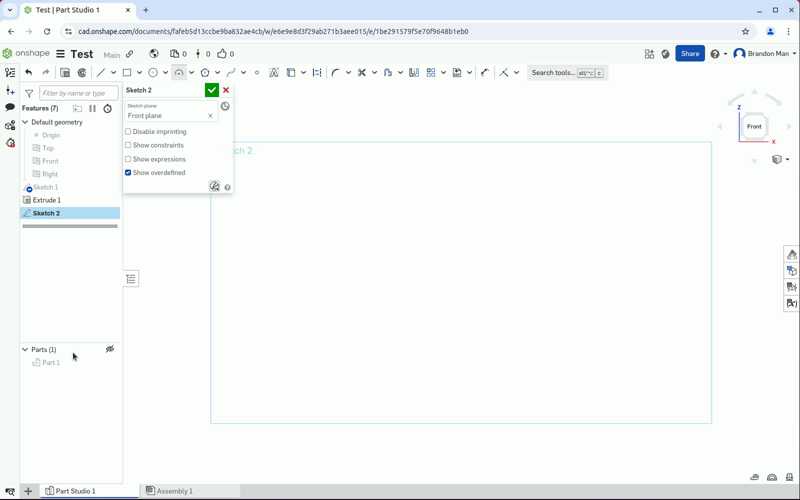
key_down(shift)
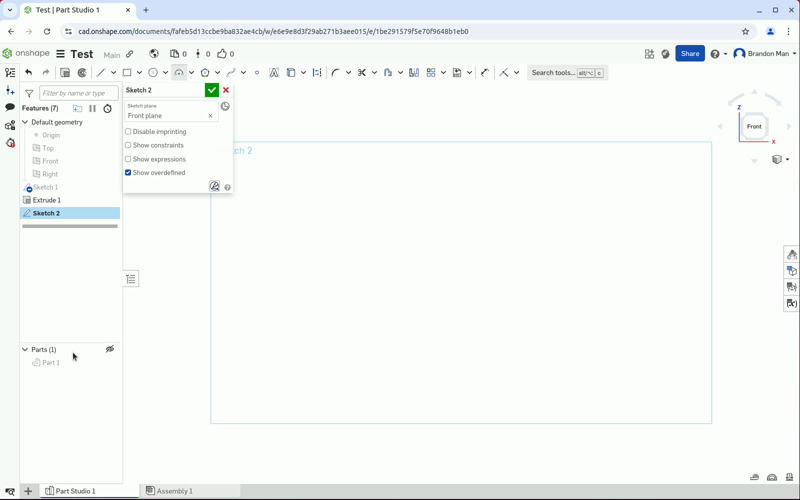
mouse_move(461, 384)
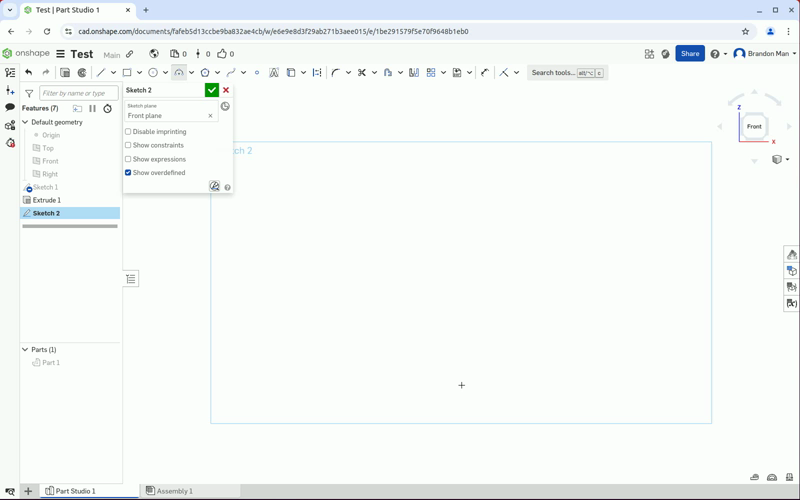
click(461, 384)
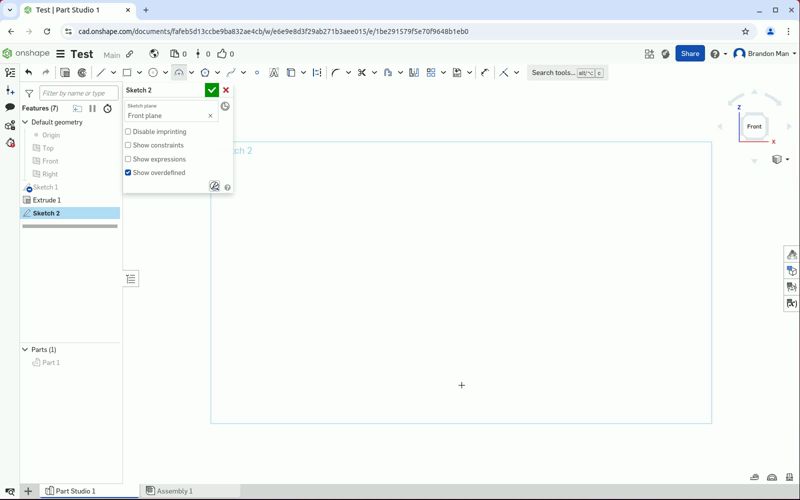
key_up(shift)
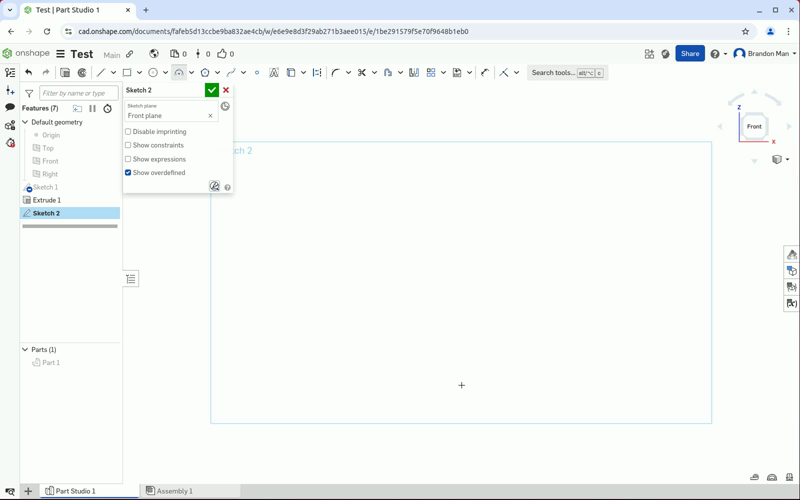
key_down(shift)
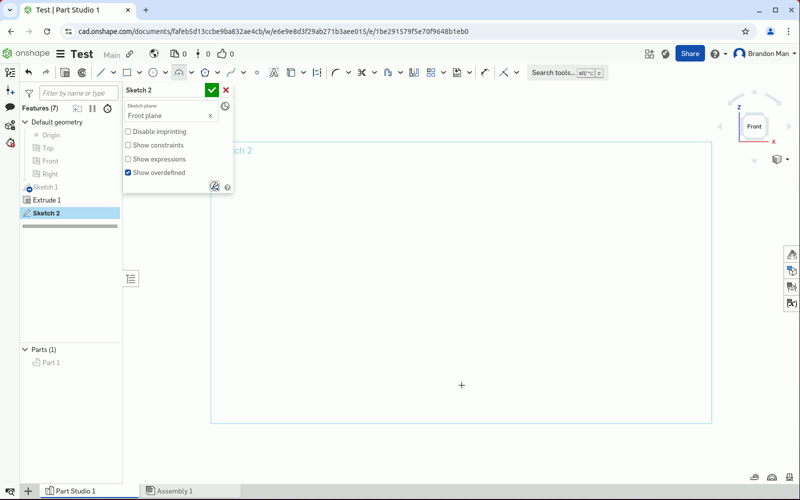
mouse_move(484, 384)
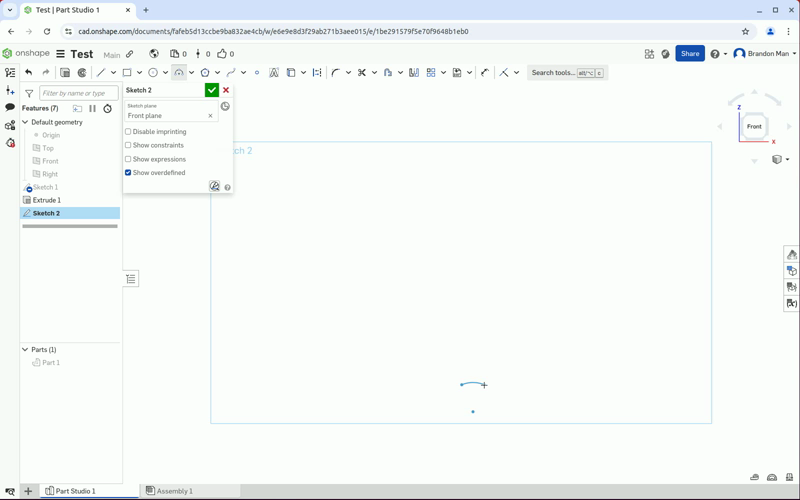
click(484, 384)
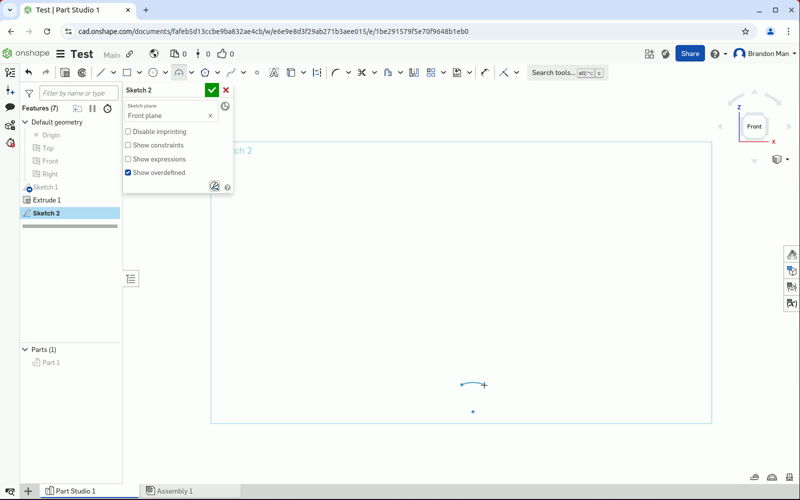
mouse_move(473, 373)
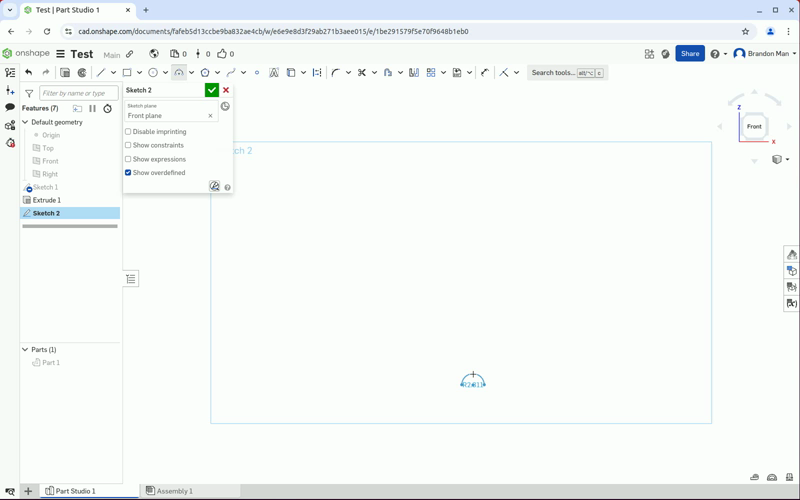
click(473, 373)
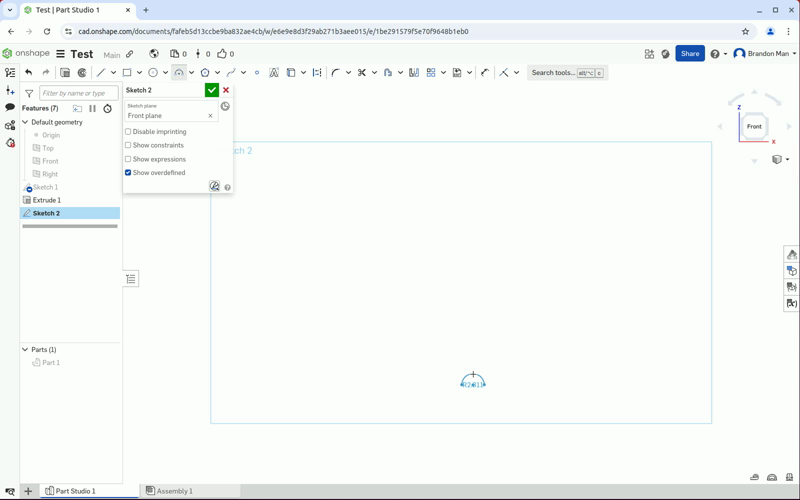
key_up(shift)
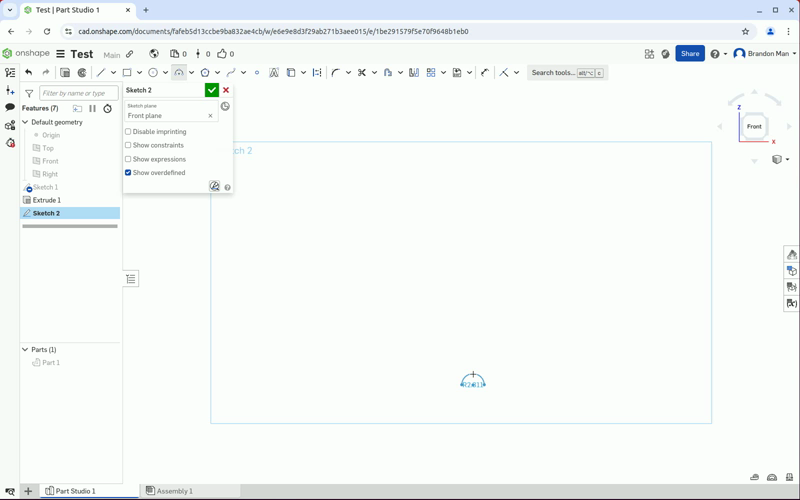
key(esc)
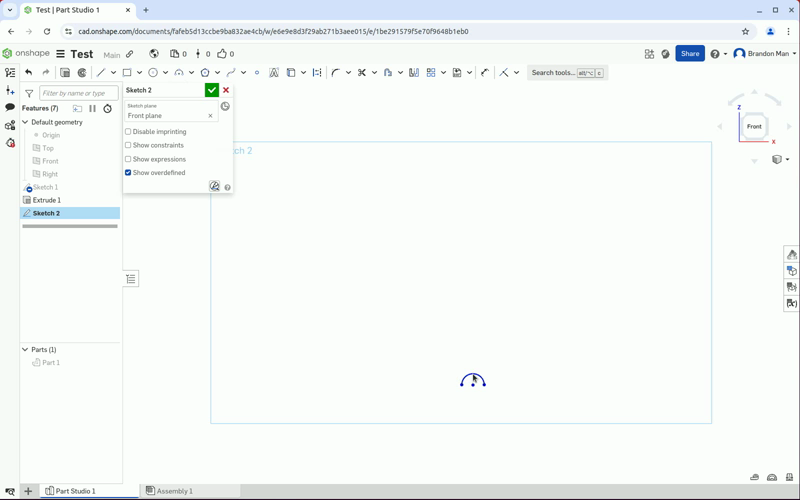
key(l)
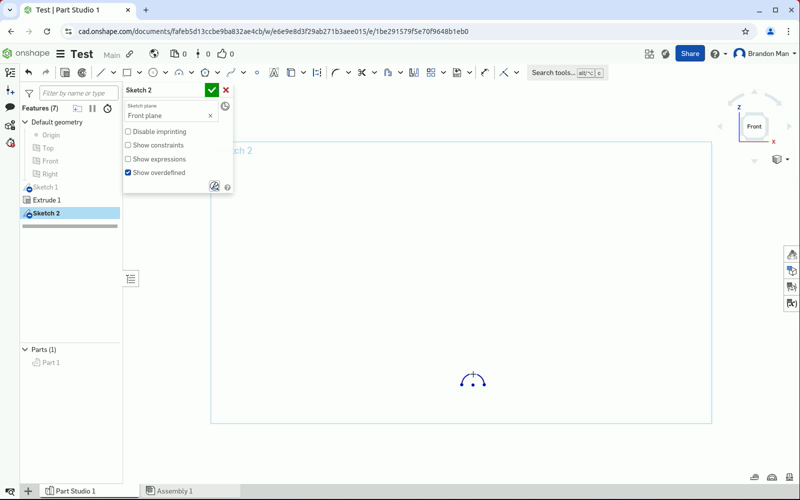
mouse_move(484, 384)
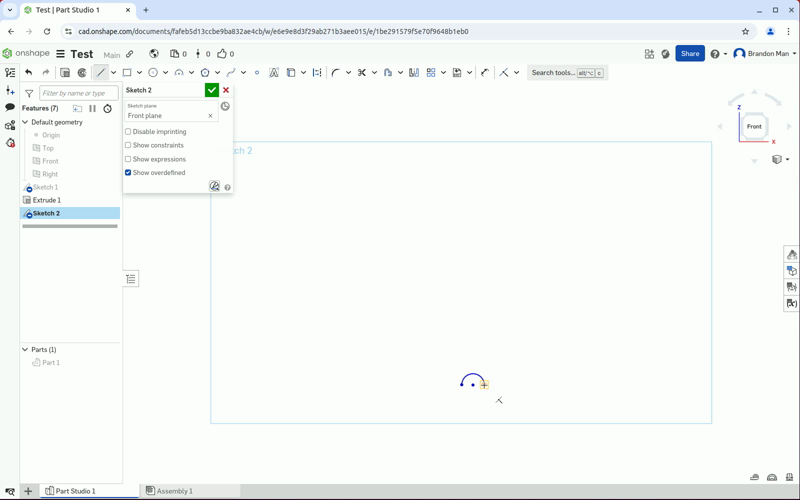
click(484, 384)
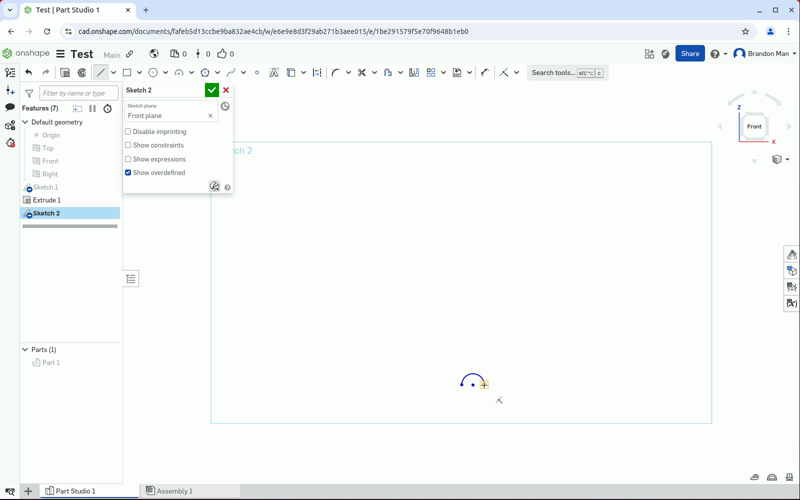
key_down(shift)
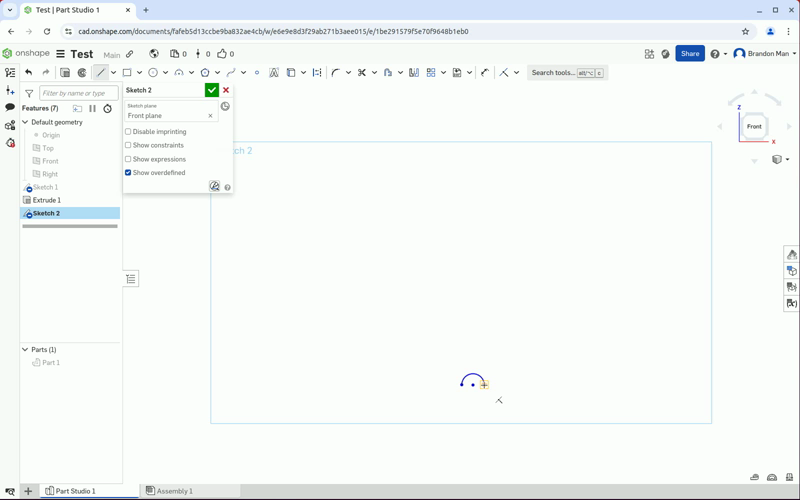
mouse_move(484, 300)
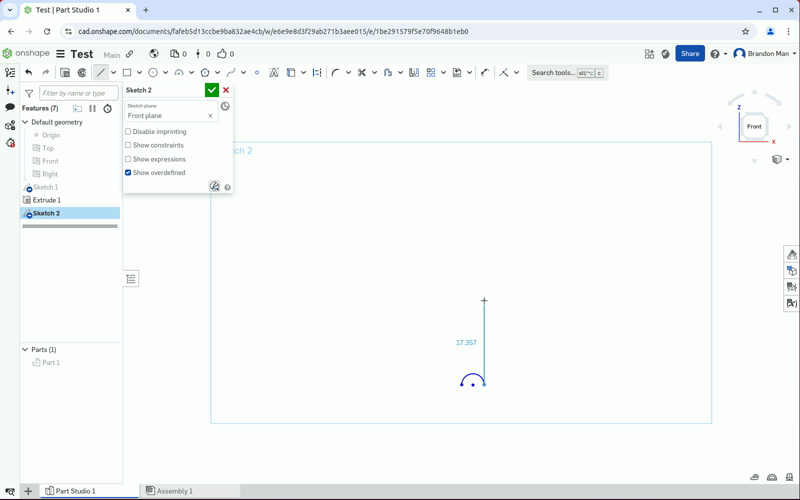
click(484, 300)
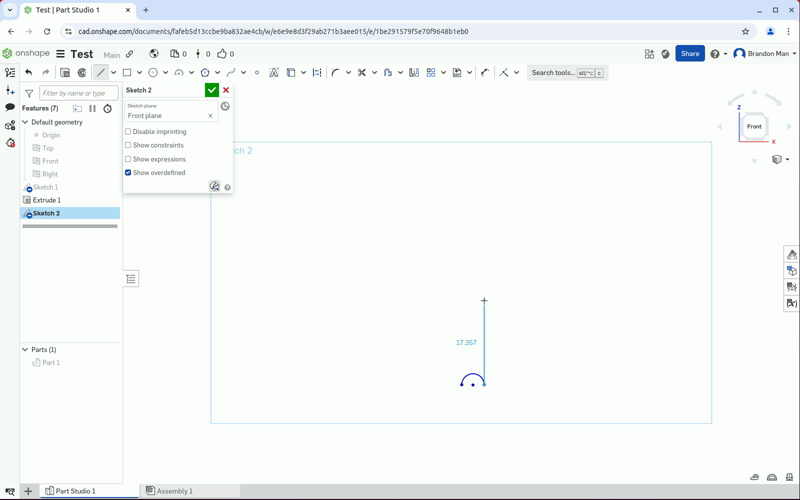
key_up(shift)
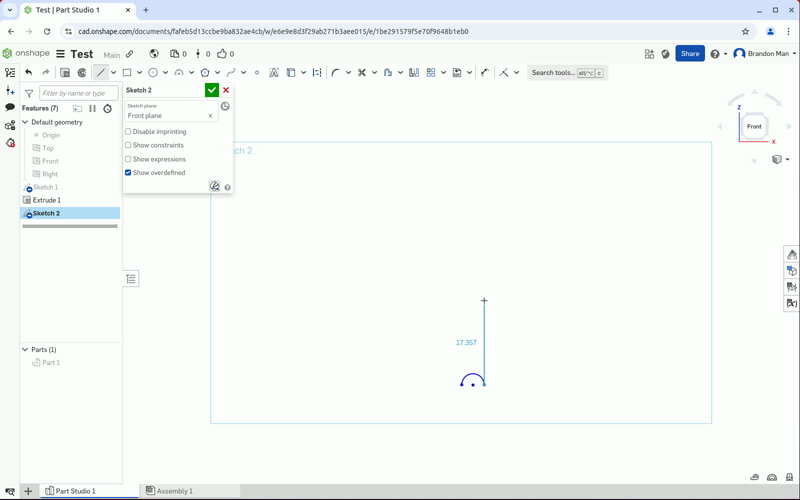
key(esc)
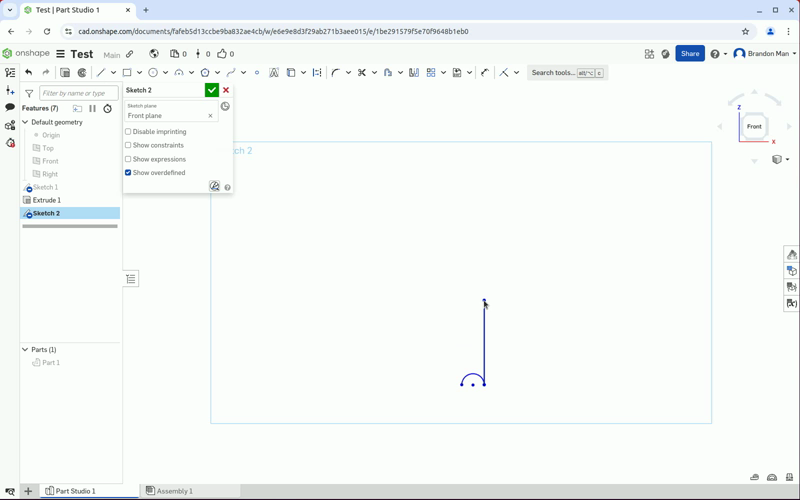
key(a)
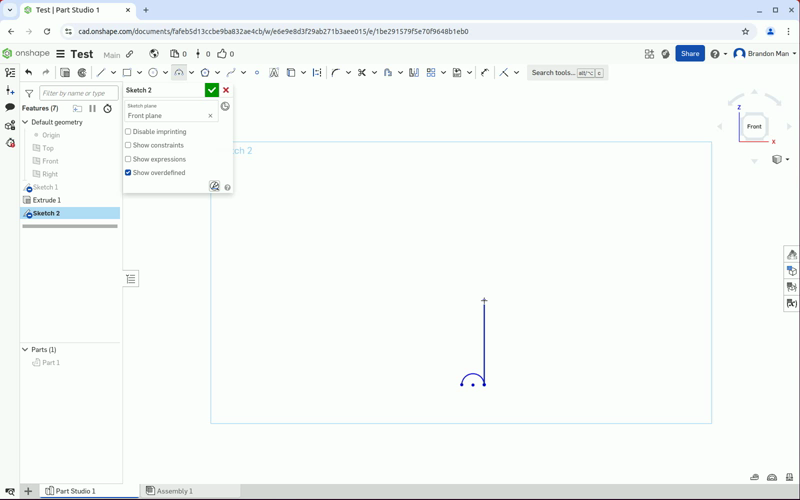
mouse_move(484, 300)
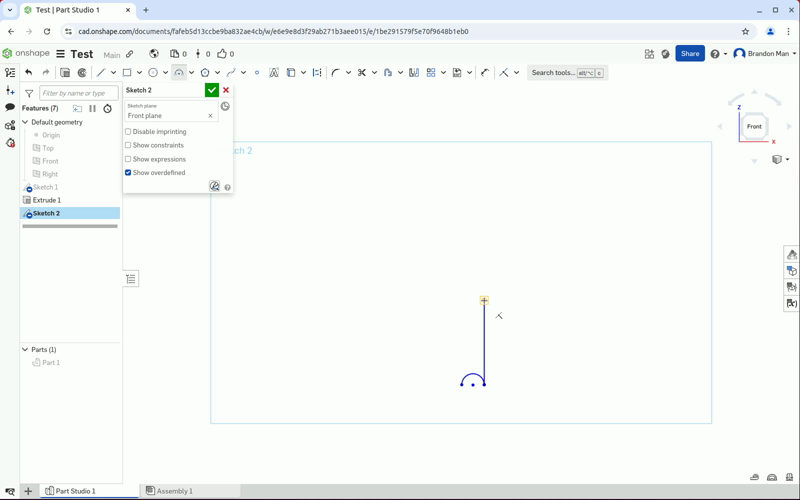
click(484, 300)
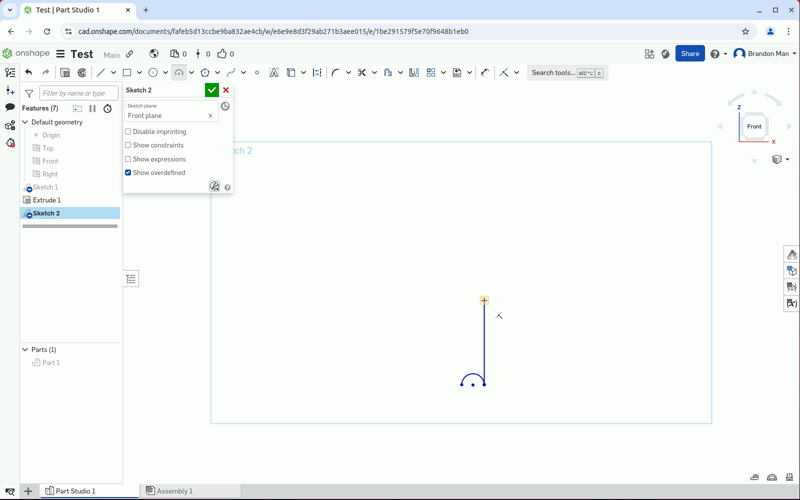
key_down(shift)
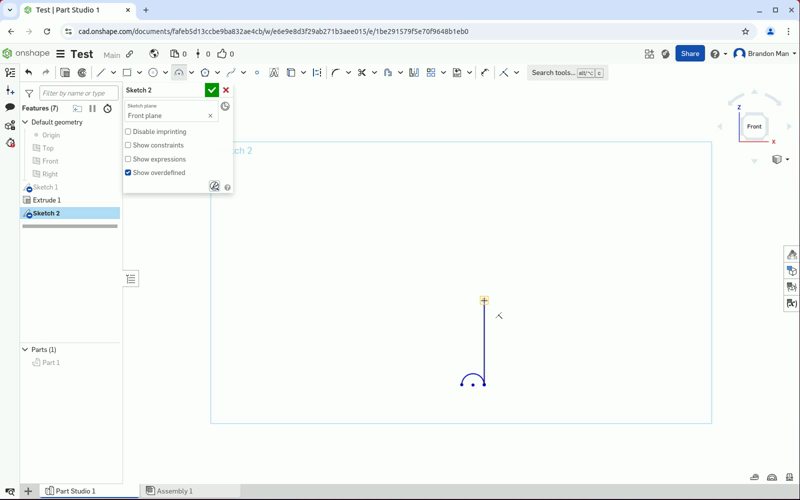
mouse_move(461, 300)
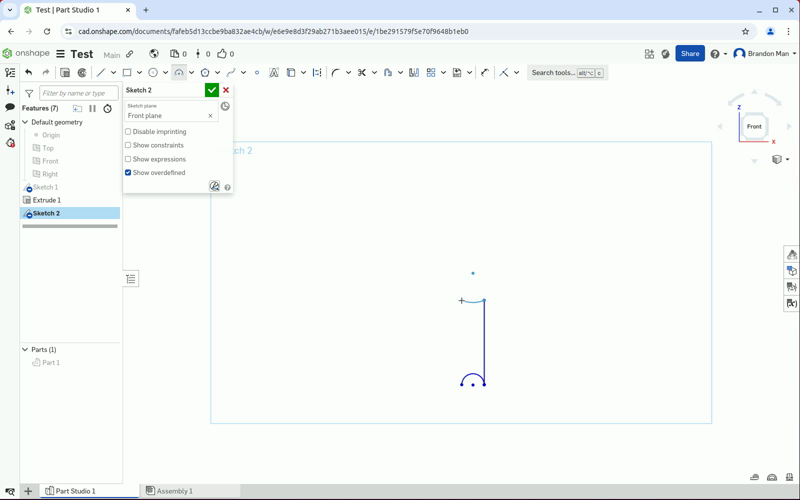
click(461, 300)
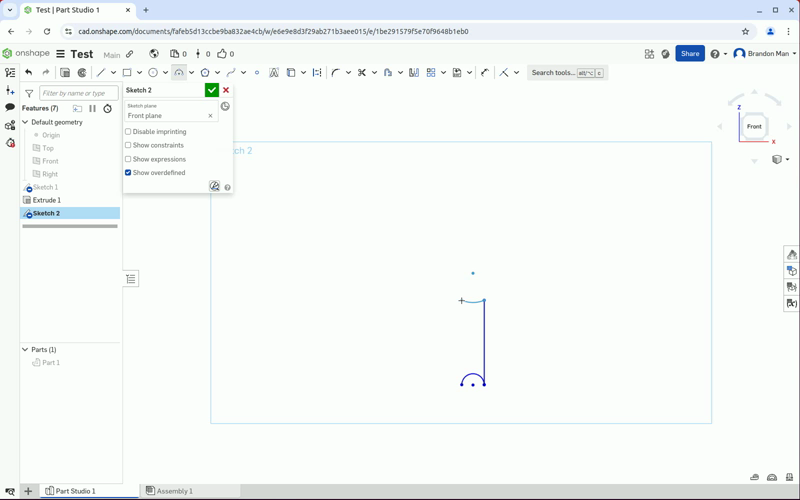
mouse_move(473, 311)
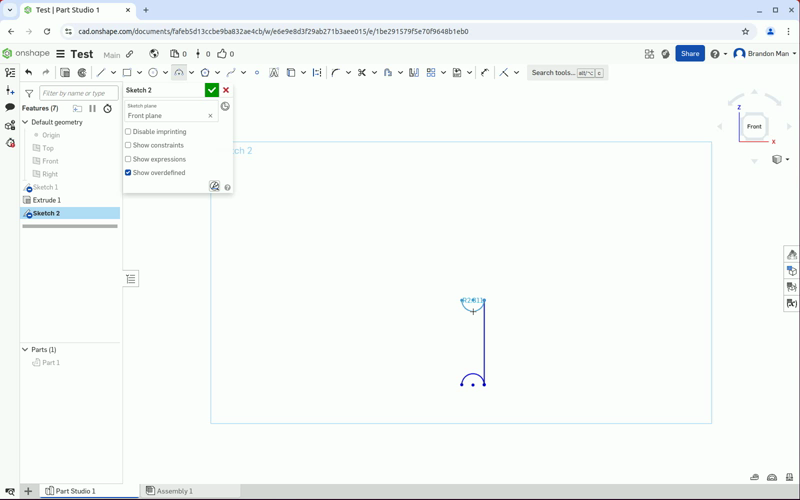
click(473, 311)
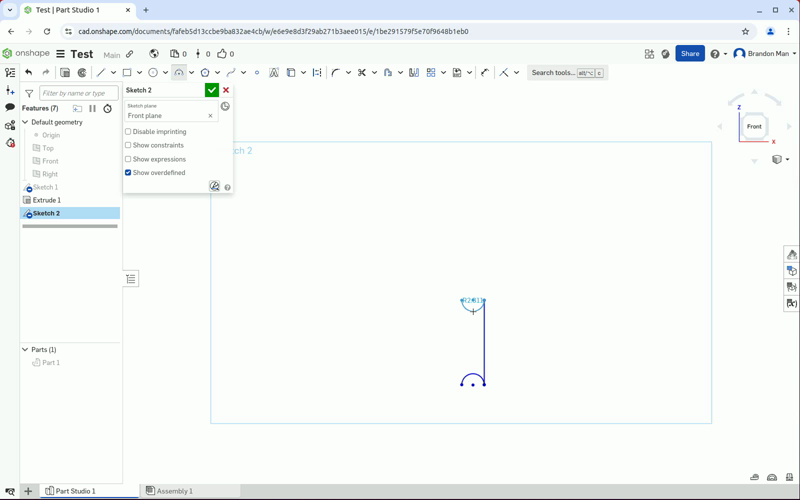
key_up(shift)
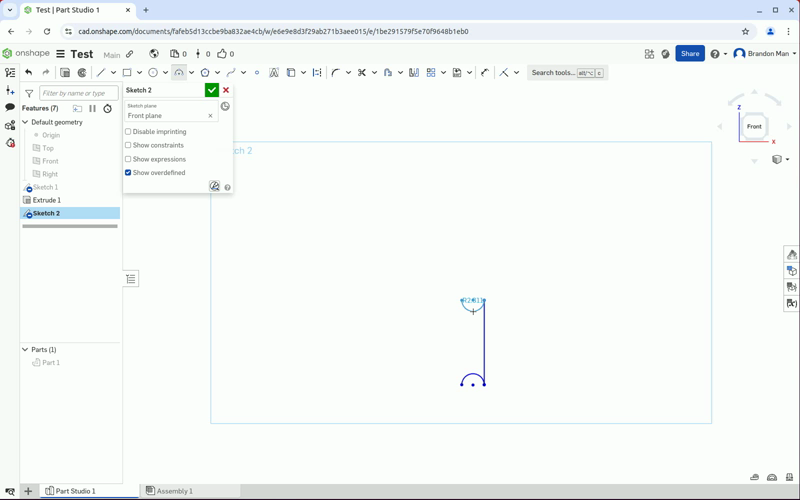
key(esc)
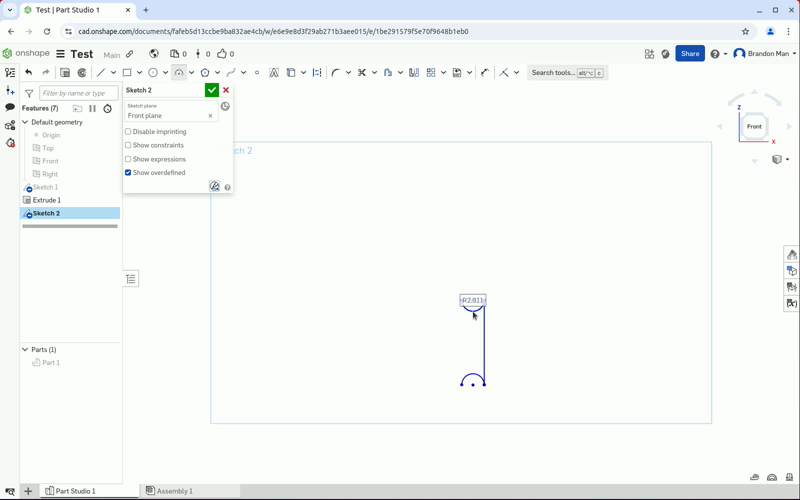
key(l)
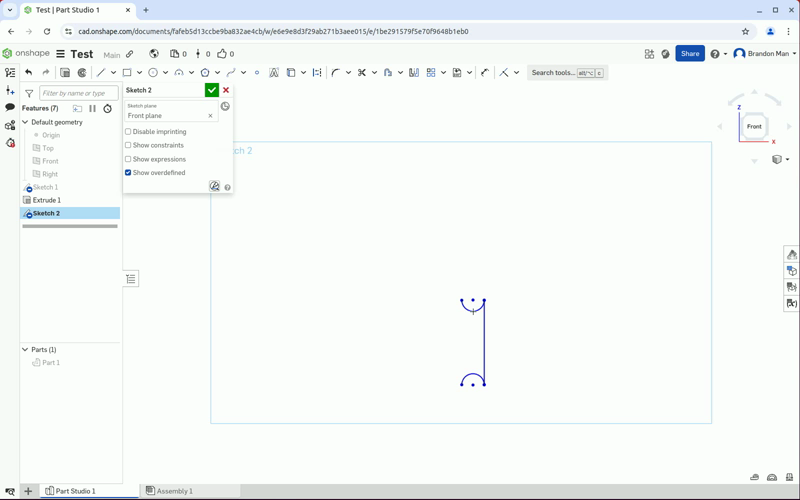
mouse_move(461, 300)
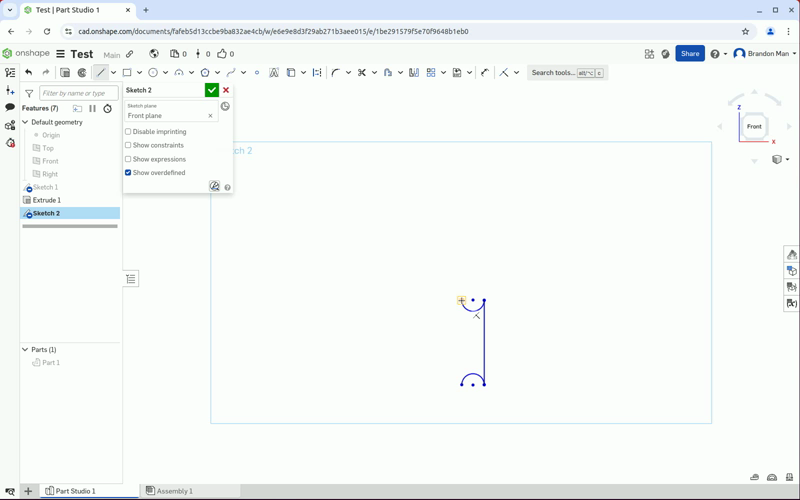
click(461, 300)
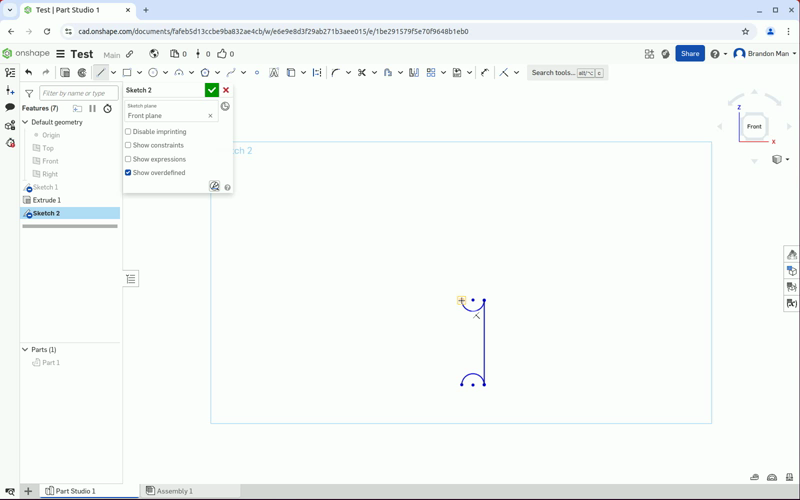
key_down(shift)
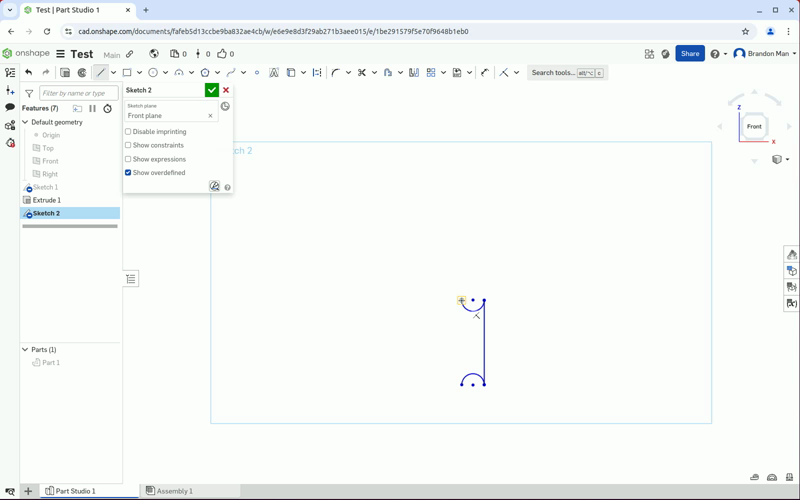
mouse_move(461, 384)
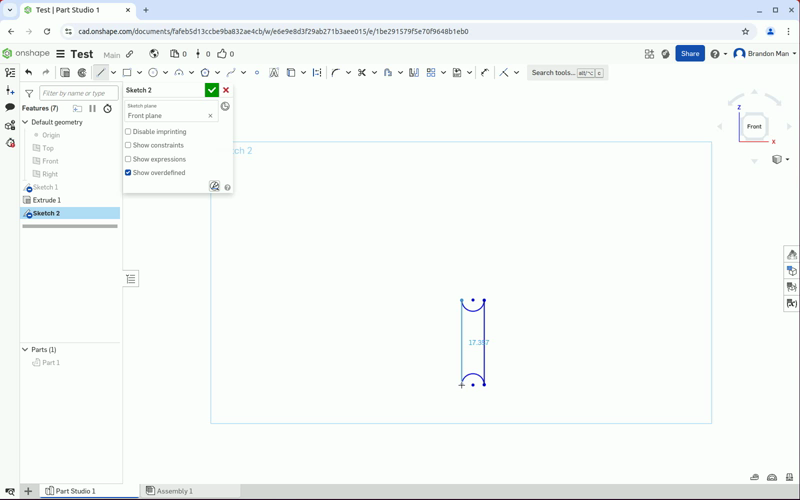
key_up(shift)
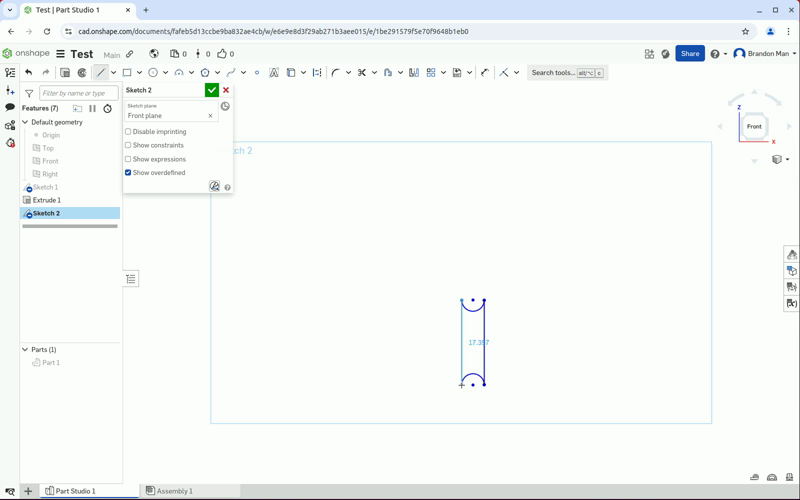
click(461, 384)
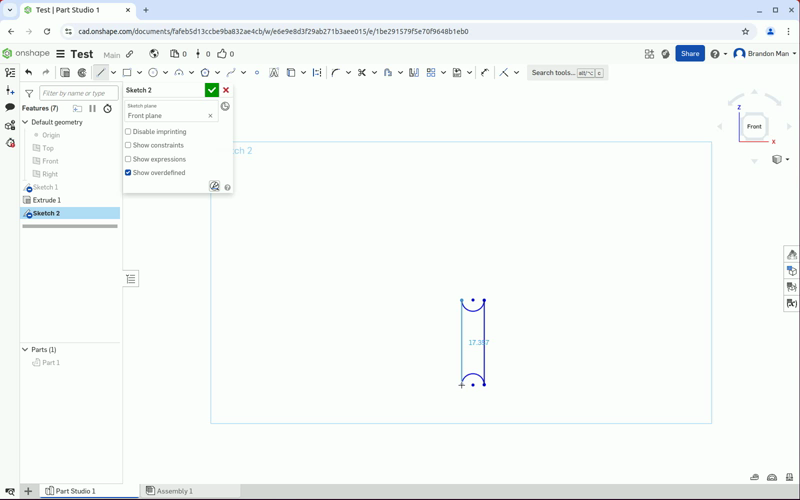
key(esc)
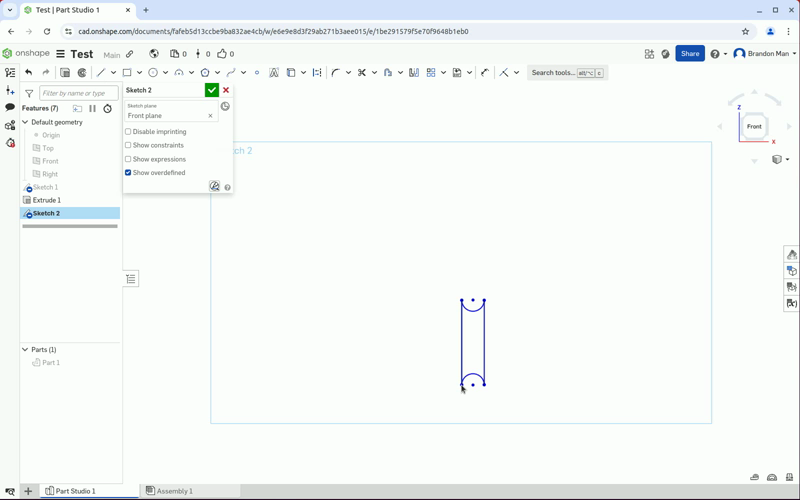
mouse_move(474, 330)
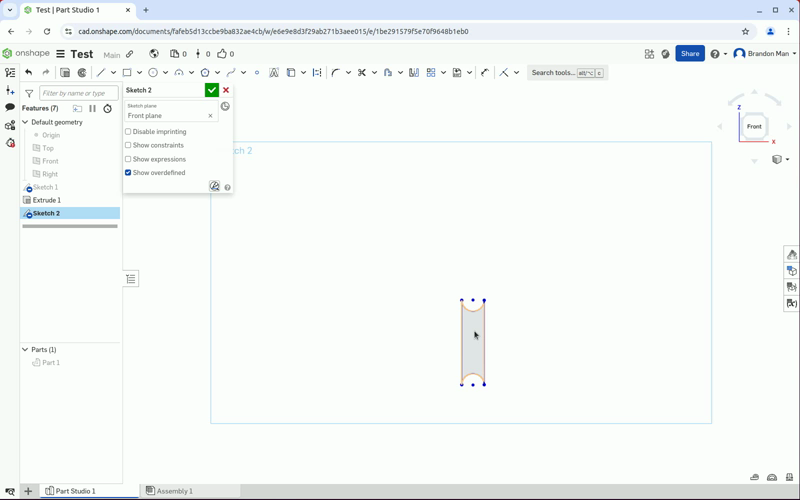
scroll(6)
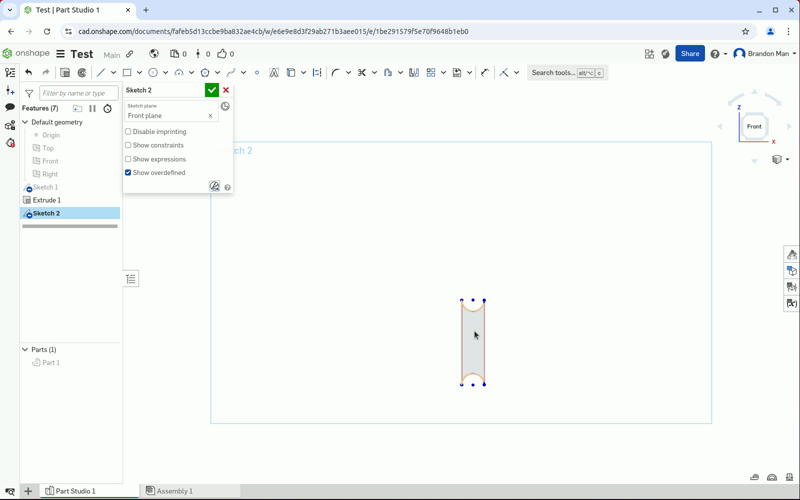
scroll(6)
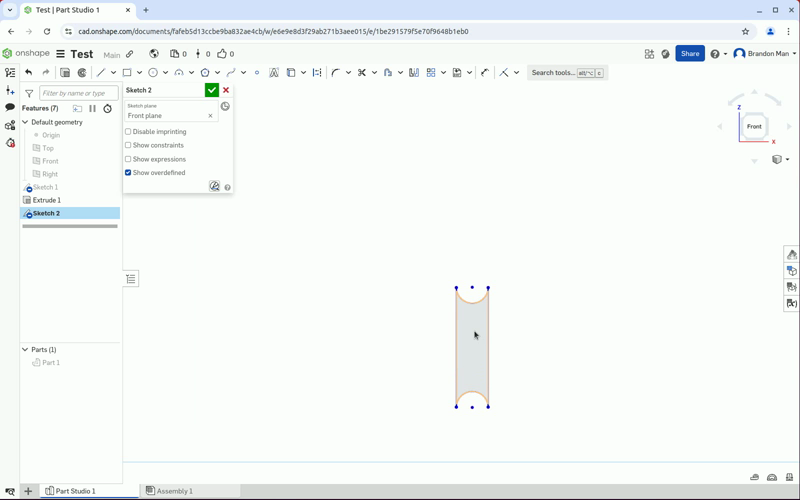
scroll(6)
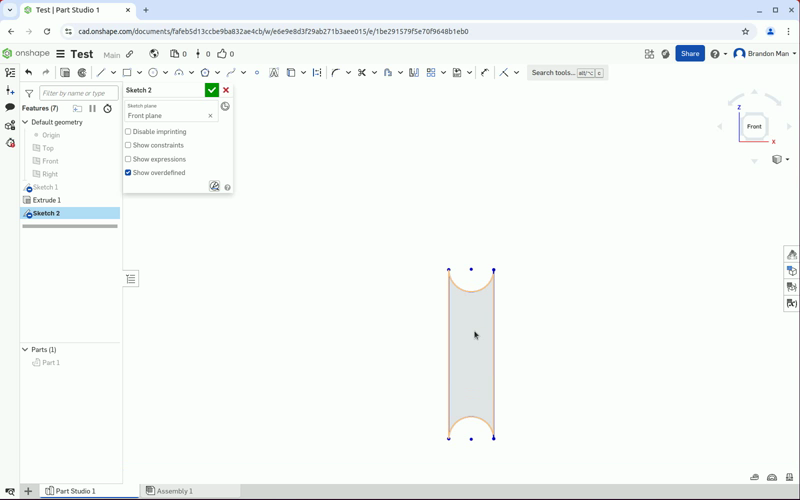
scroll(6)
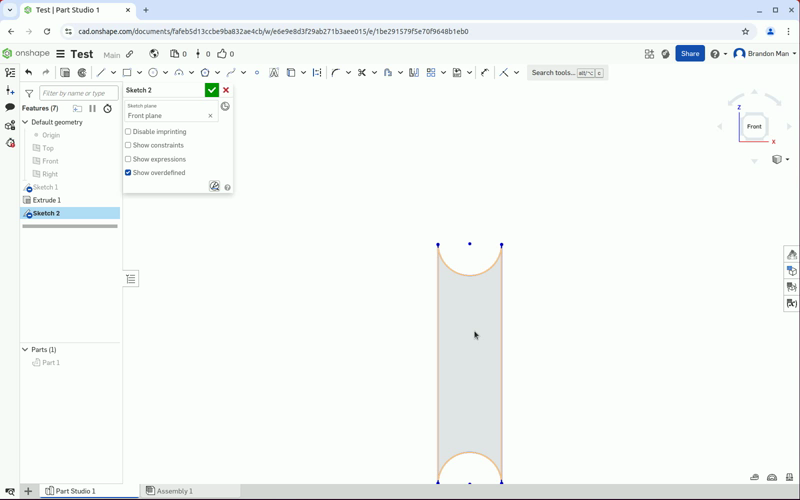
scroll(6)
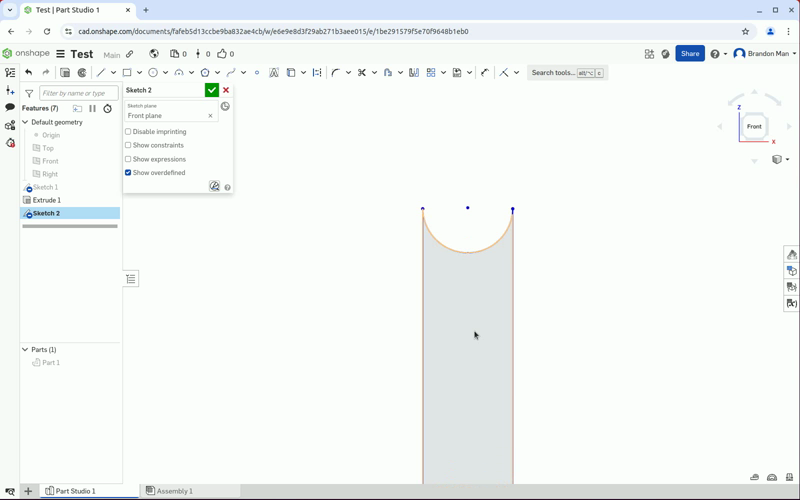
scroll(6)
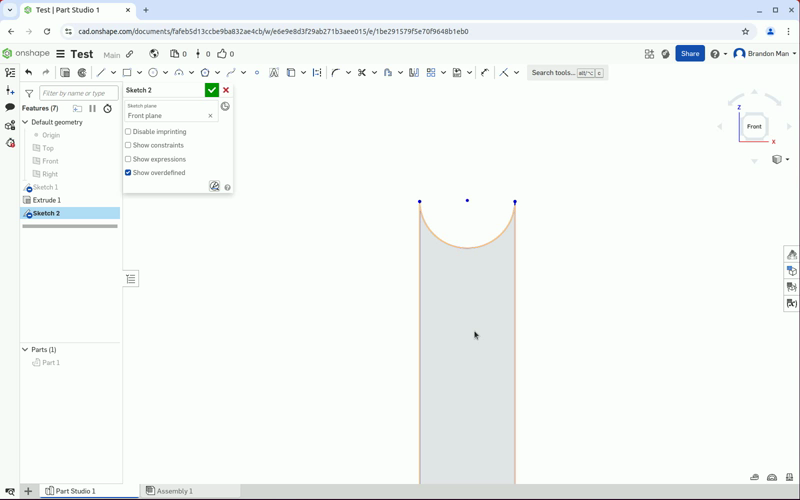
scroll(6)
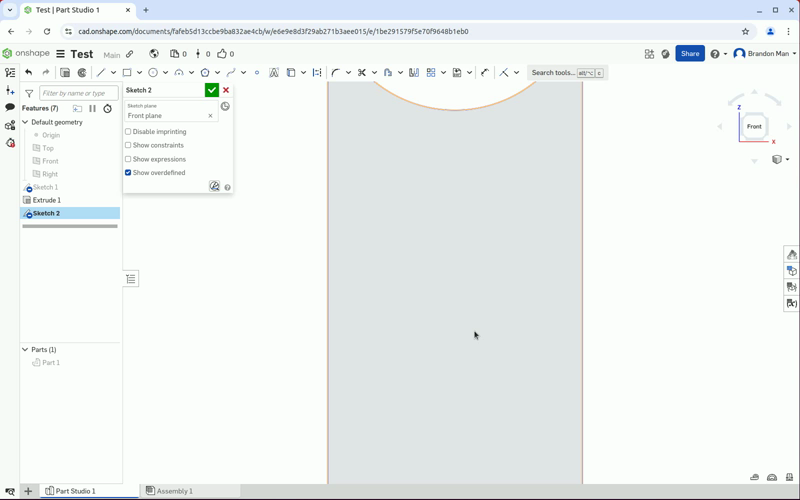
click(474, 330)
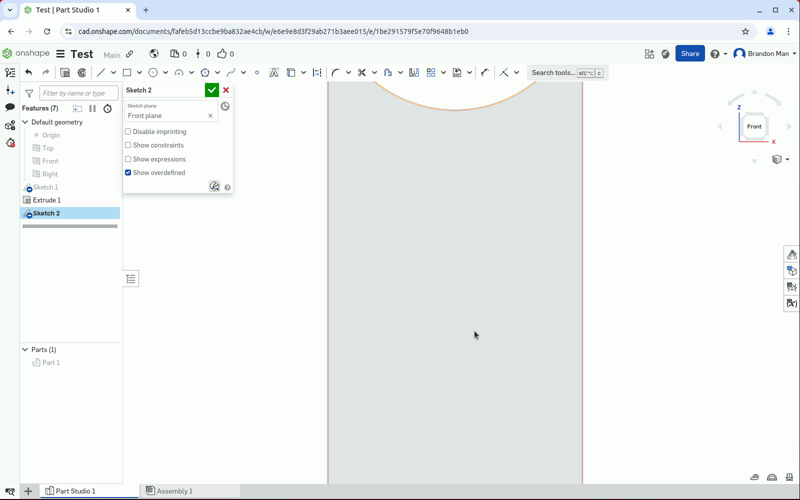
scroll(-6)
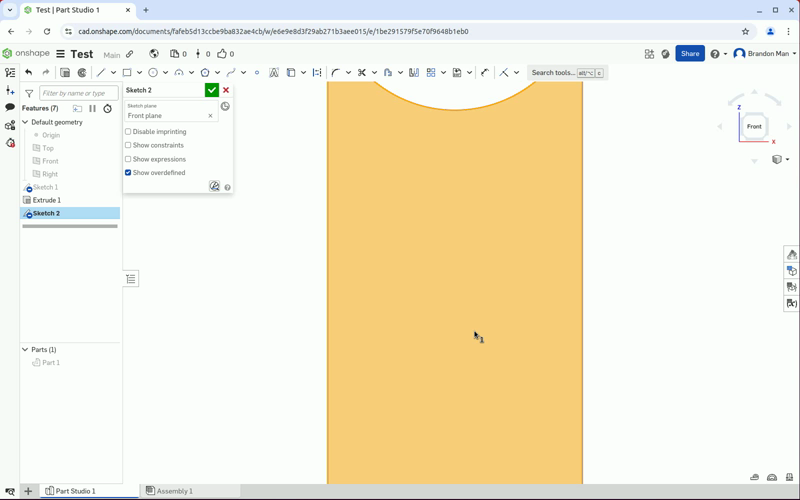
scroll(-6)
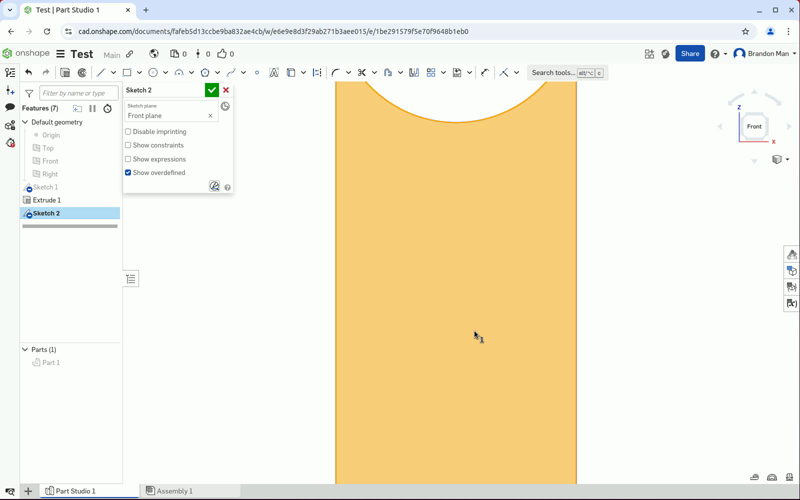
scroll(-6)
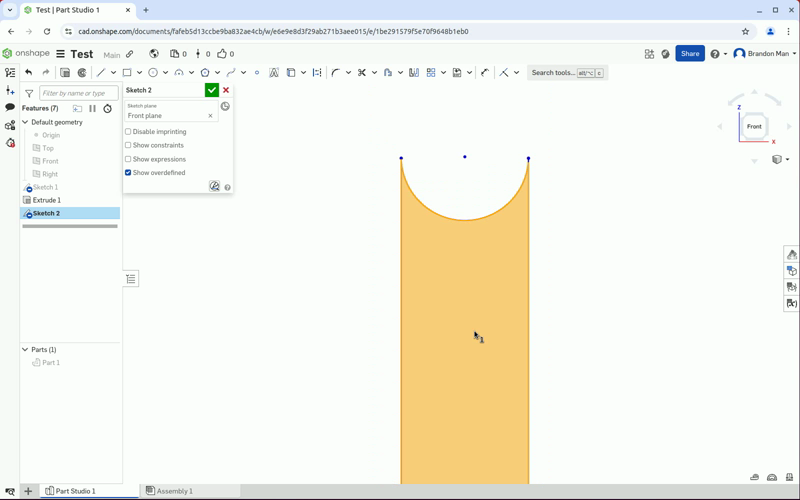
scroll(-6)
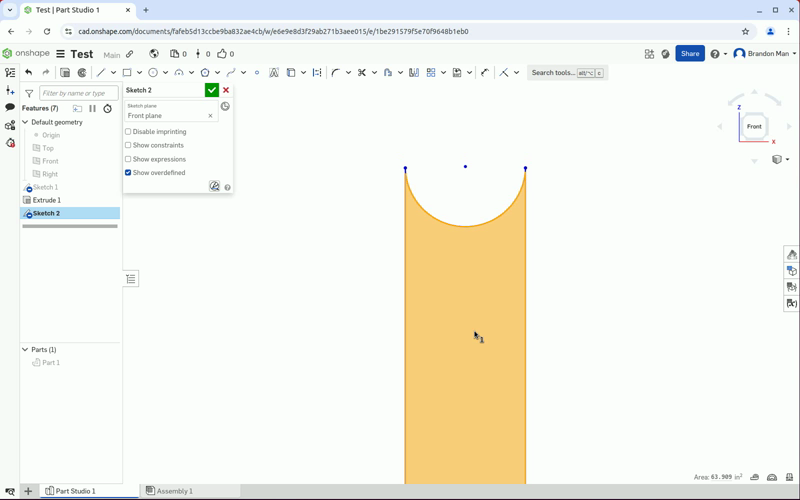
scroll(-6)
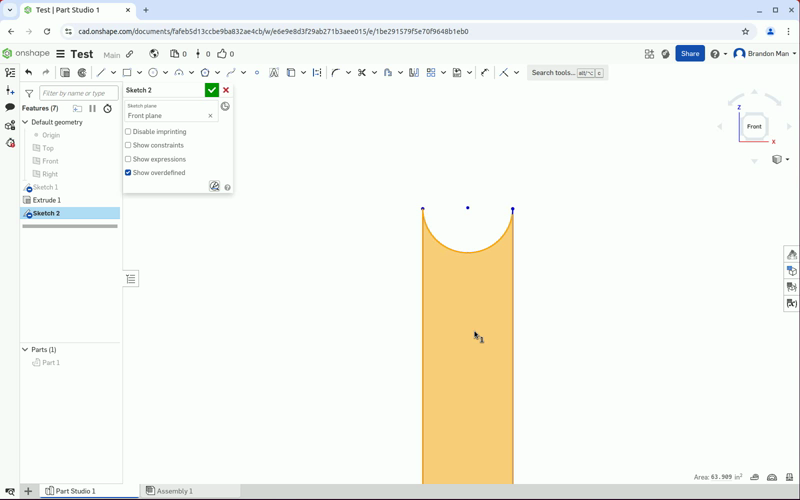
scroll(-6)
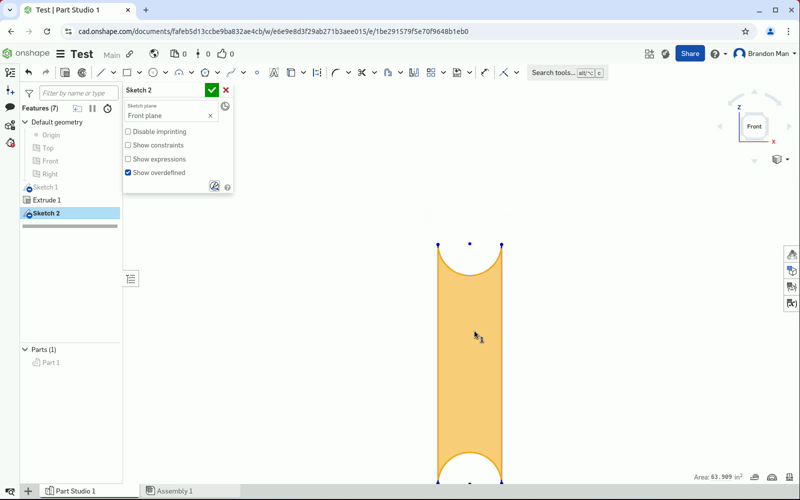
scroll(-6)
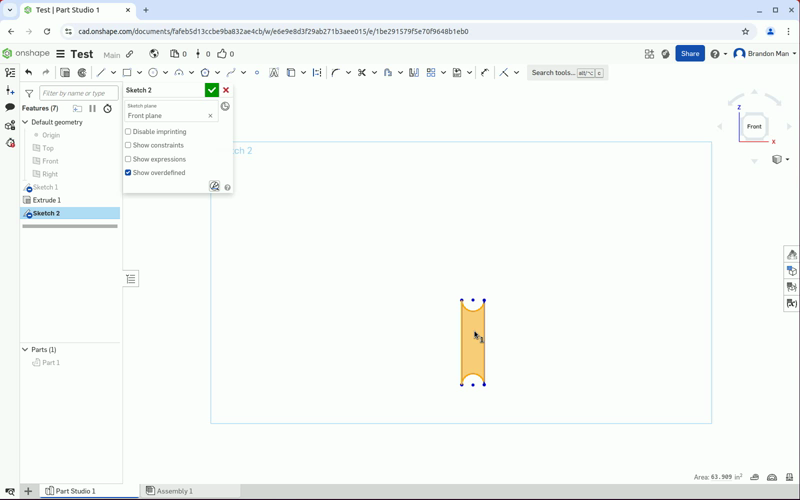
mouse_move(73, 352)
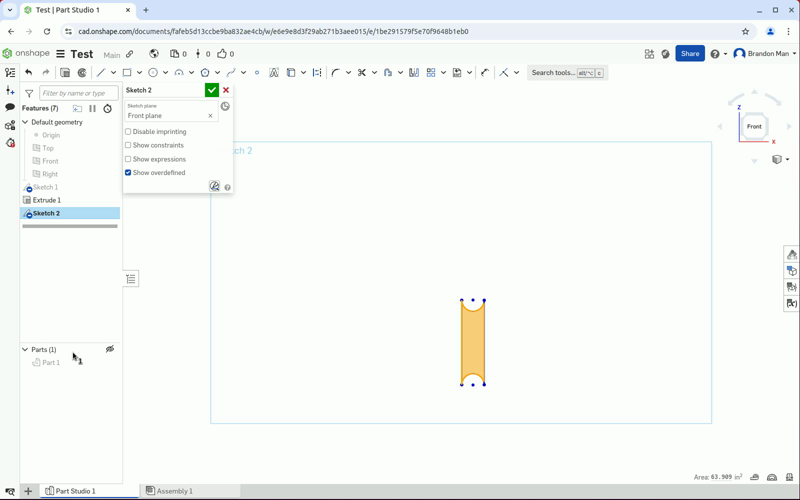
key(shift+y)
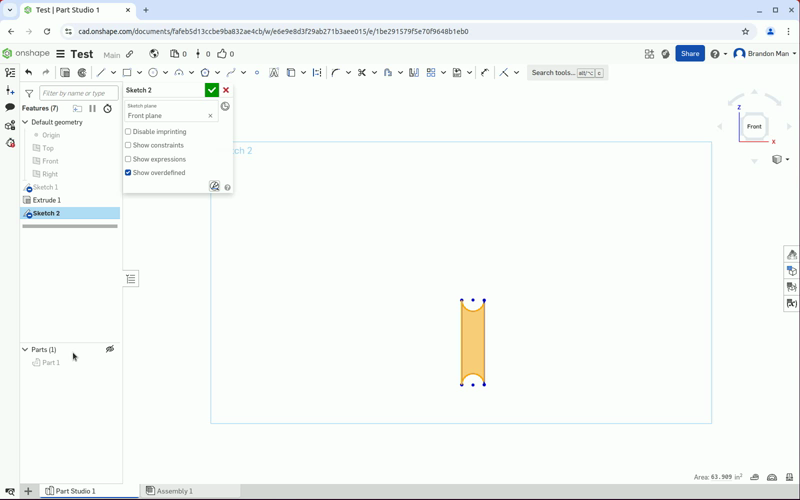
key(shift+e)
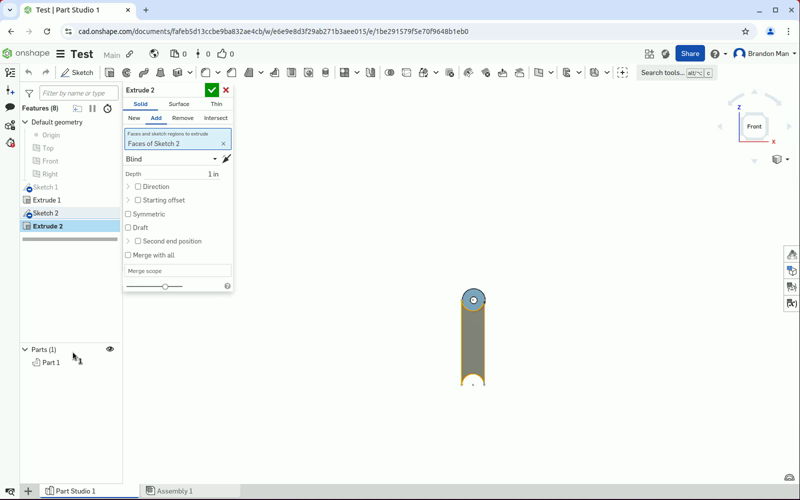
mouse_move(143, 106)
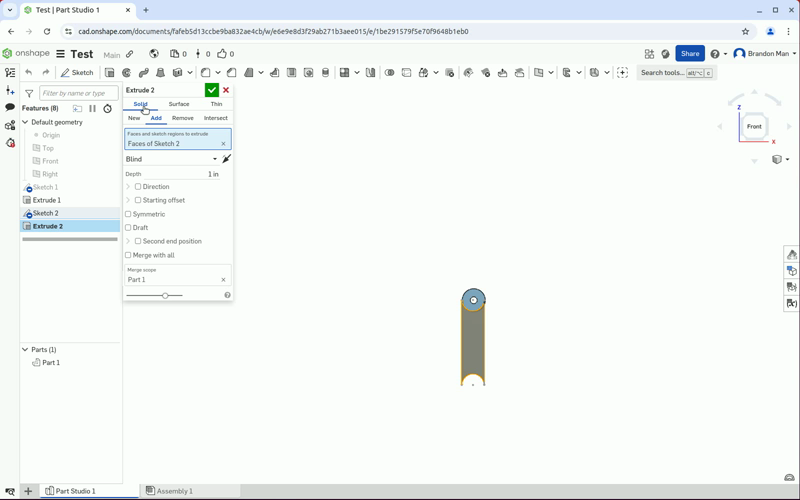
click(143, 106)
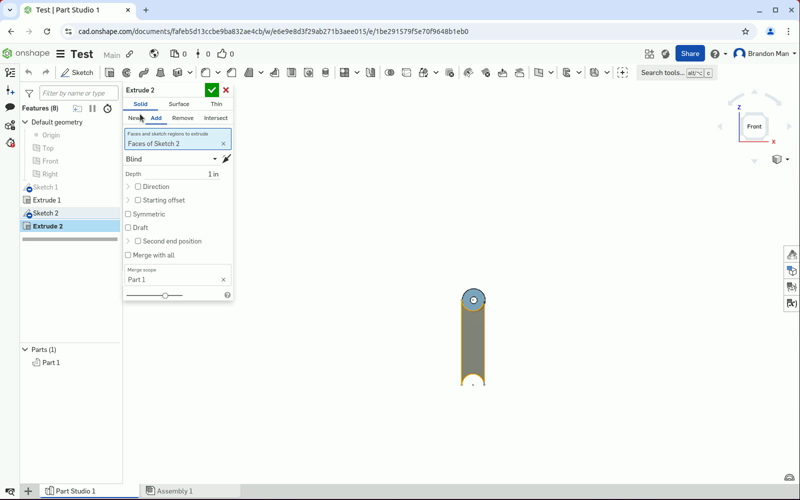
mouse_move(137, 120)
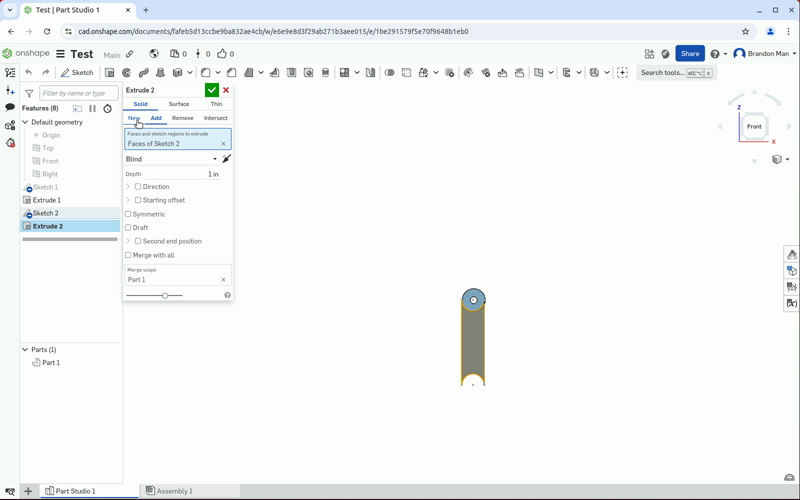
click(137, 120)
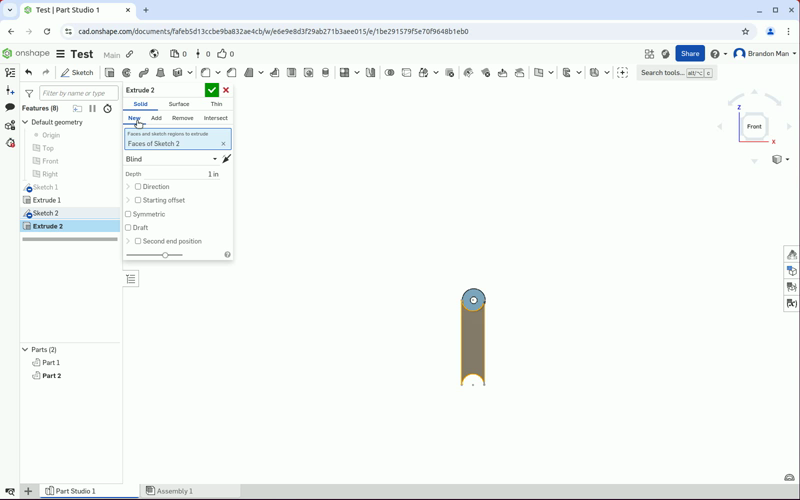
key(tab, 4)
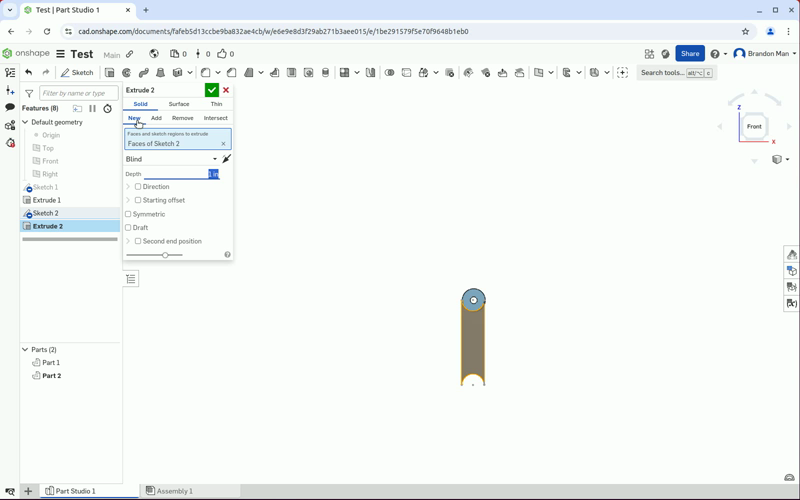
text(1.926)
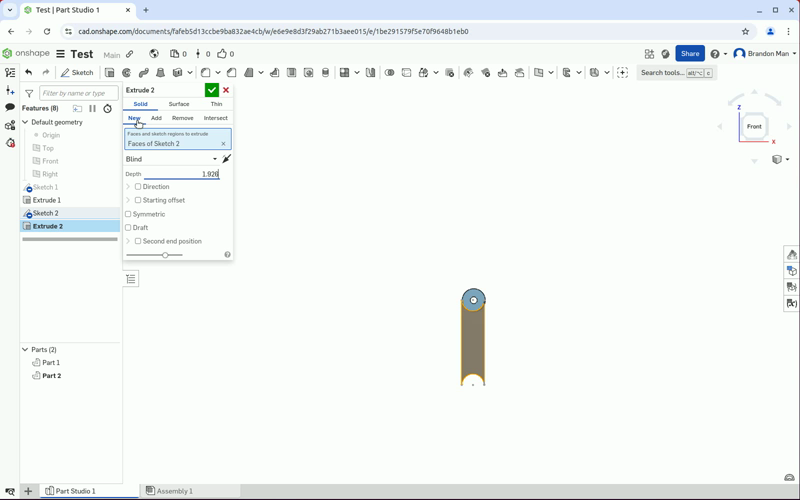
key(tab, 3)
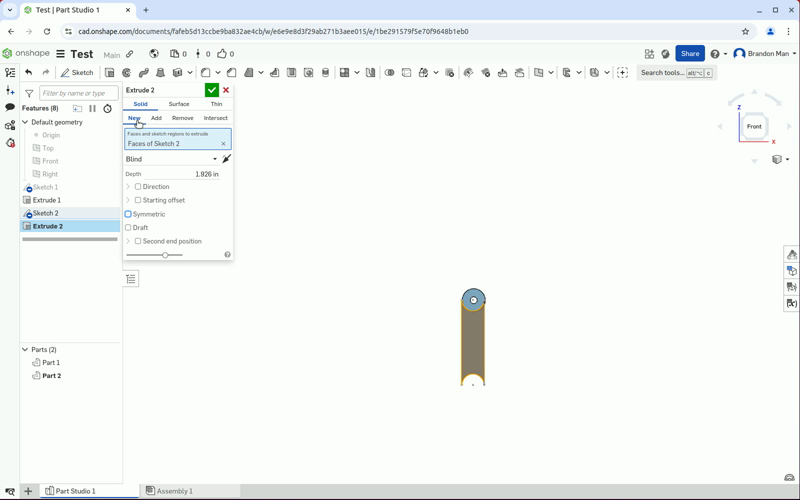
key(space)
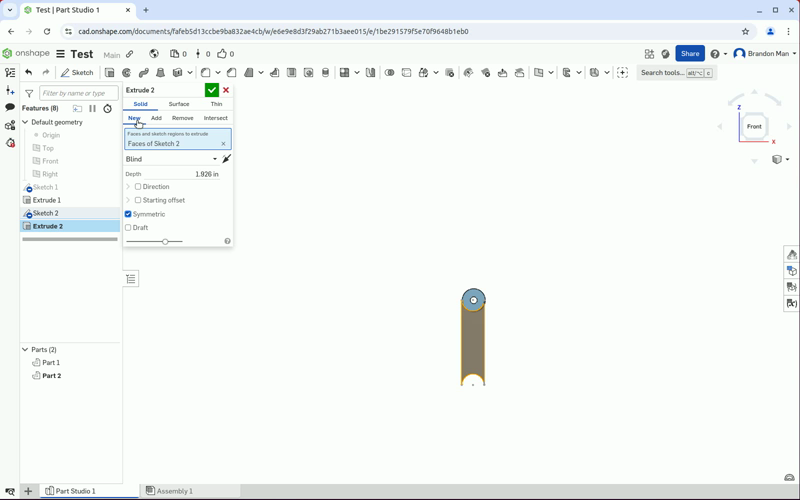
key(enter)
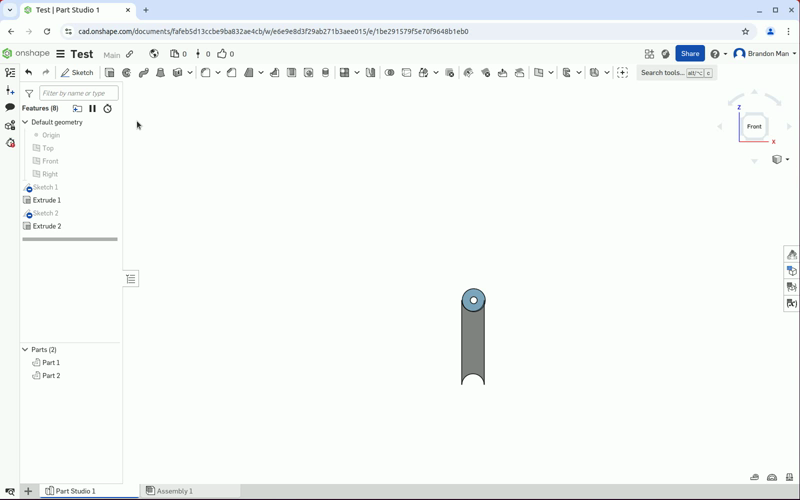
key(shift+h)
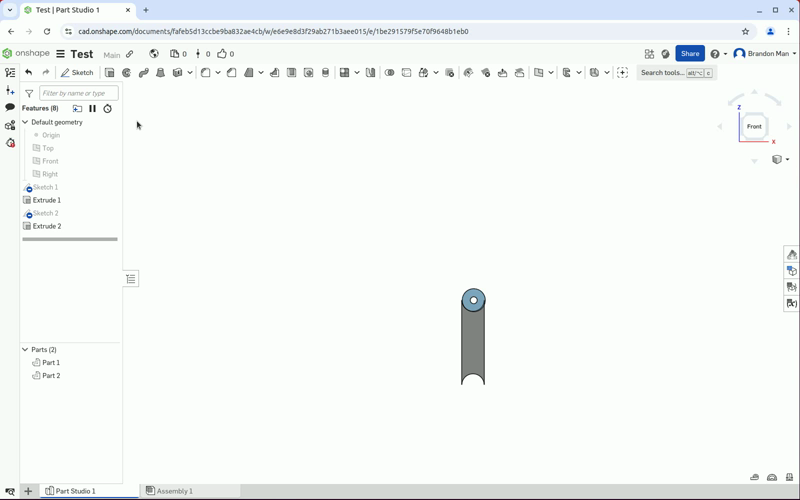
key(shift+h)
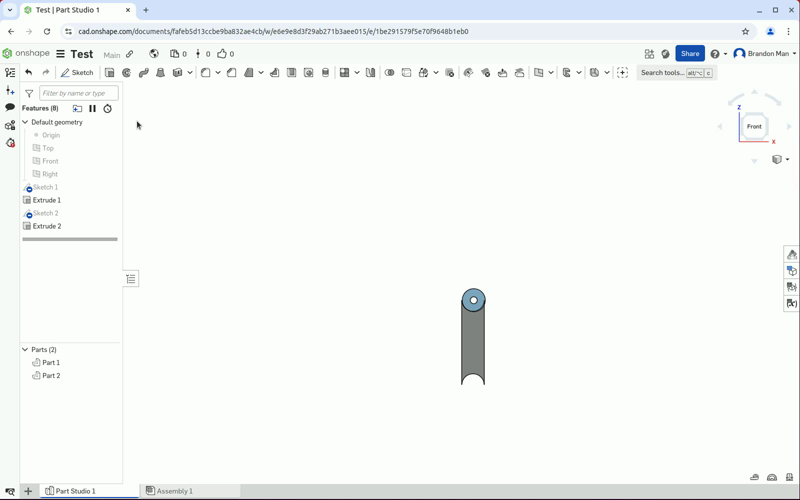
mouse_move(73, 189)
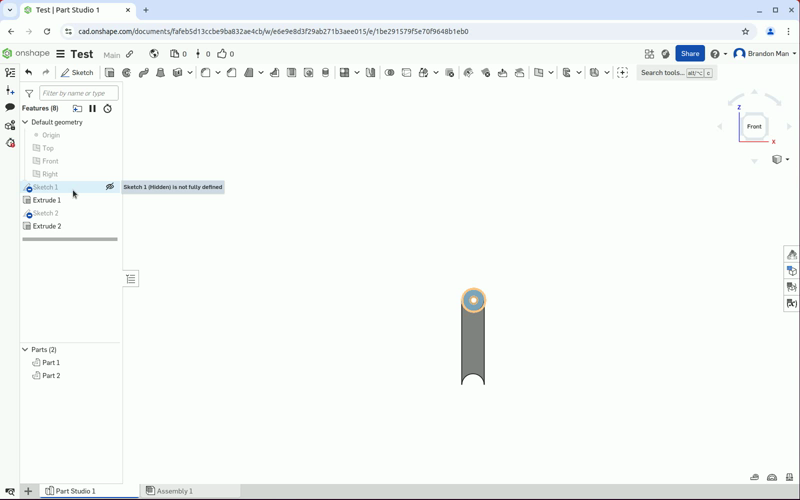
click(73, 189)
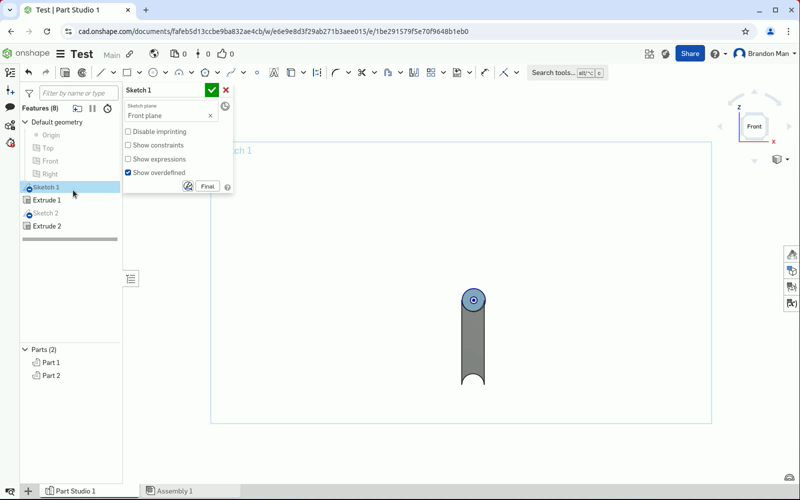
mouse_move(229, 92)
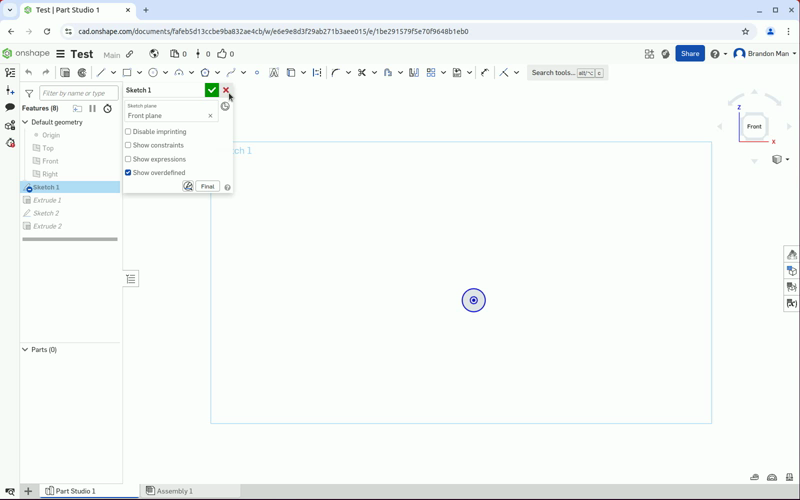
click(229, 92)
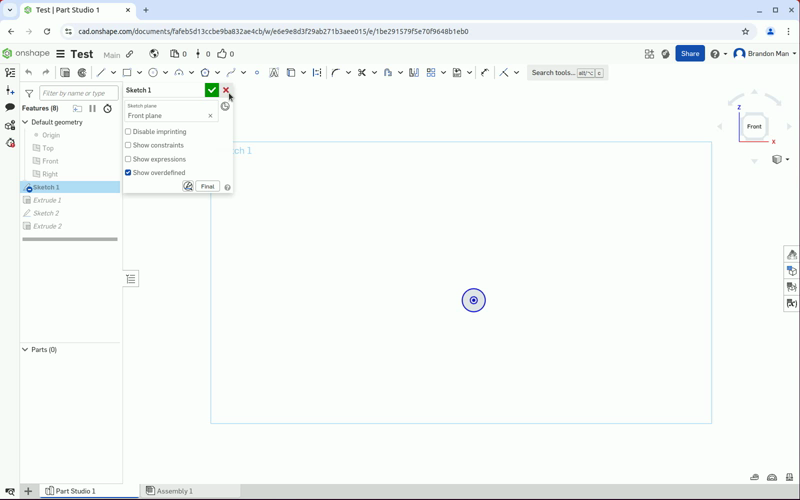
key(shift+s)
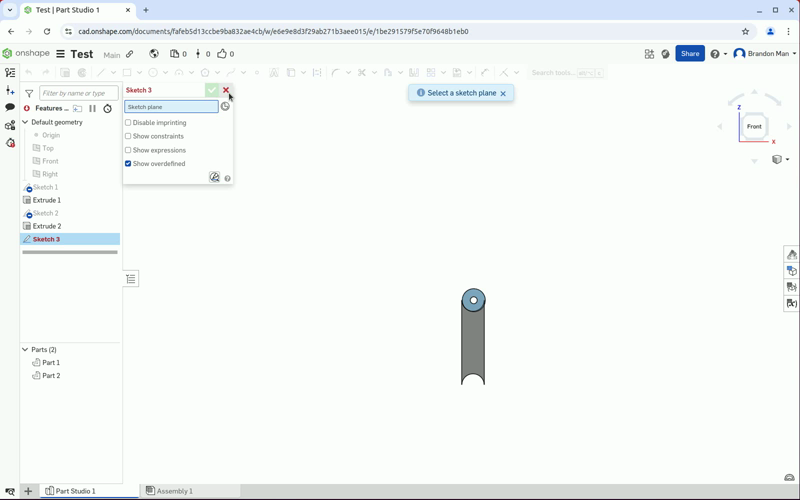
mouse_move(73, 163)
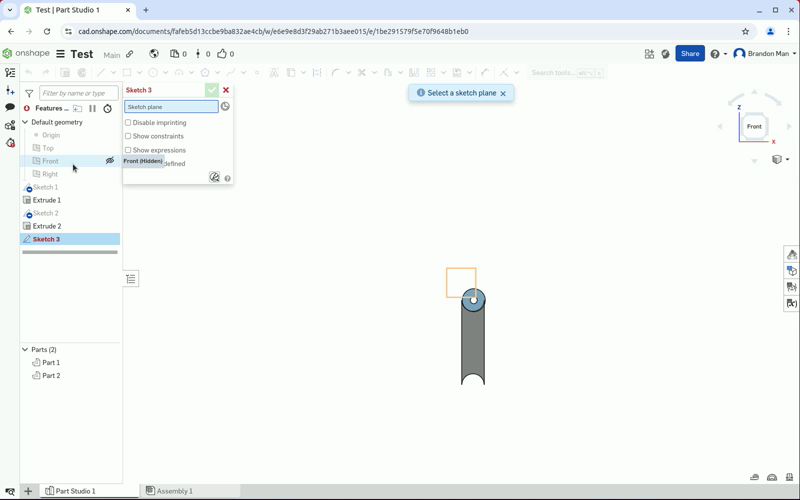
click(73, 163)
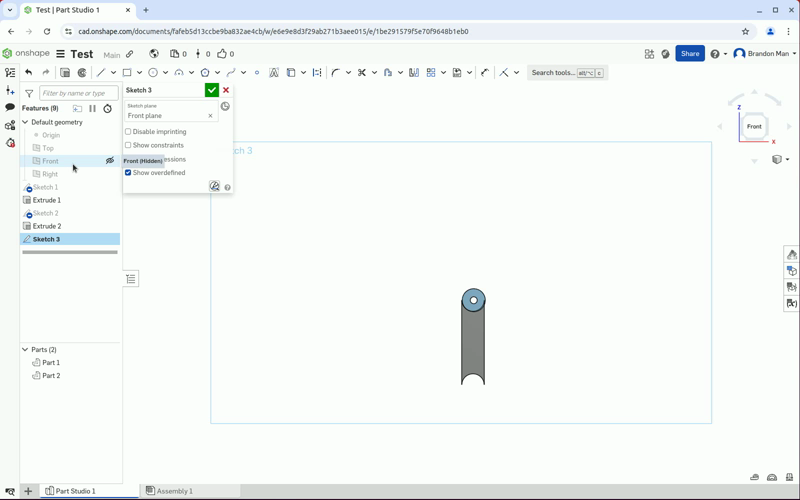
mouse_move(73, 352)
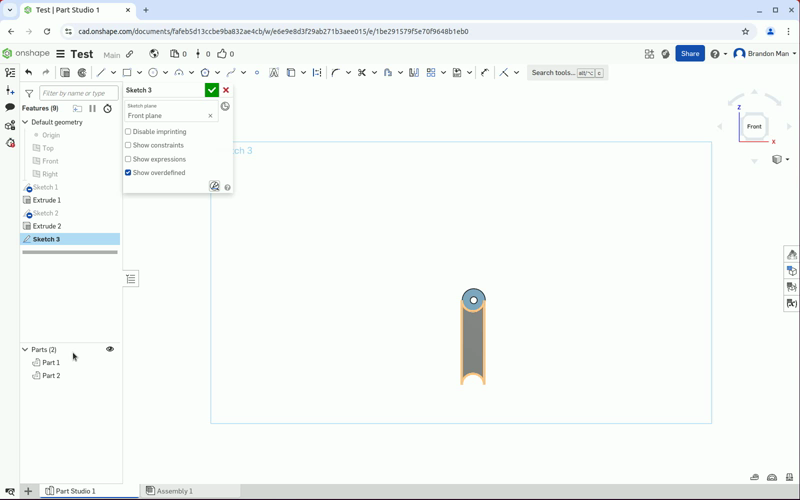
key(y)
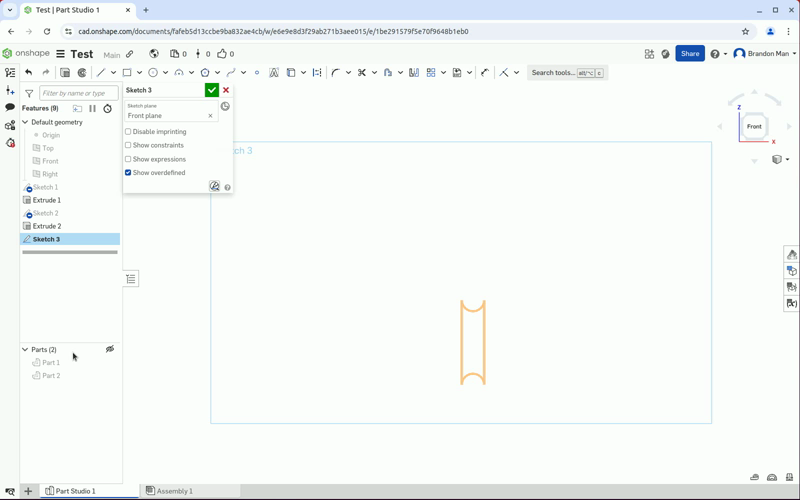
key(c)
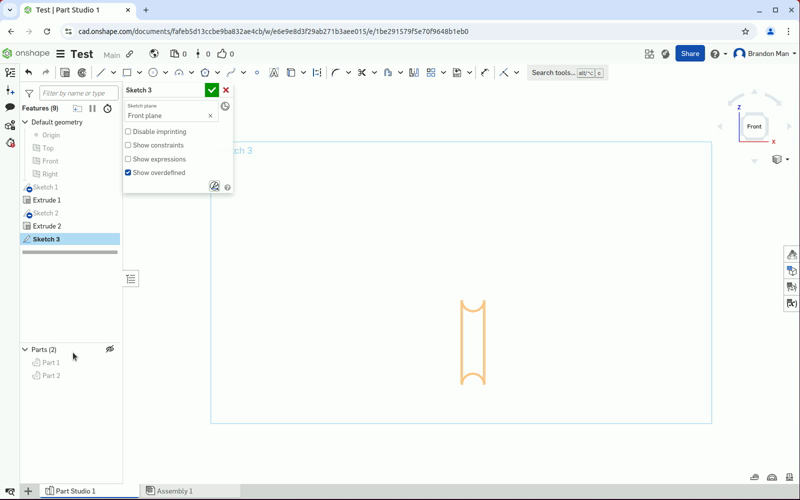
key_down(shift)
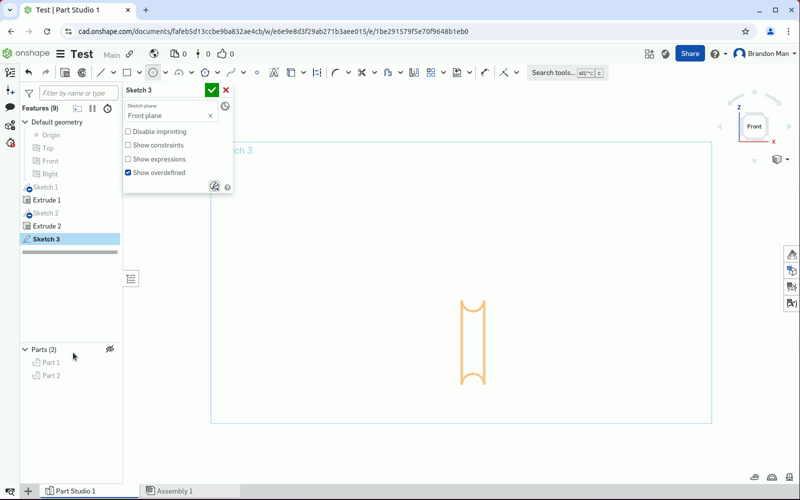
mouse_move(473, 384)
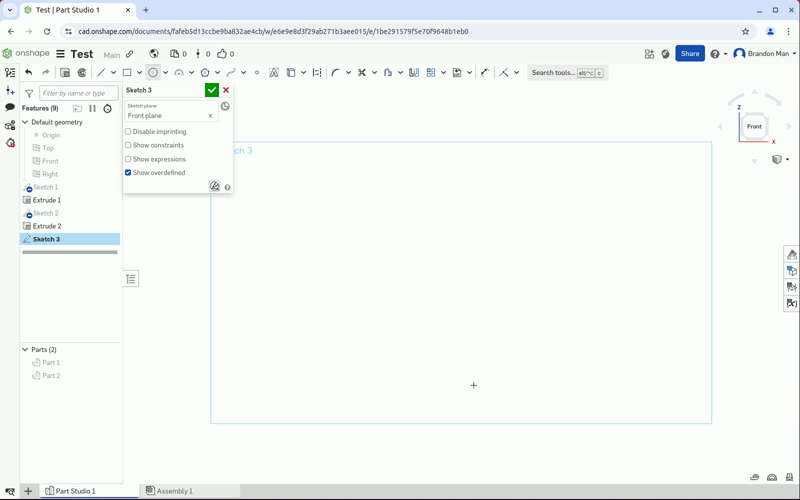
click(473, 384)
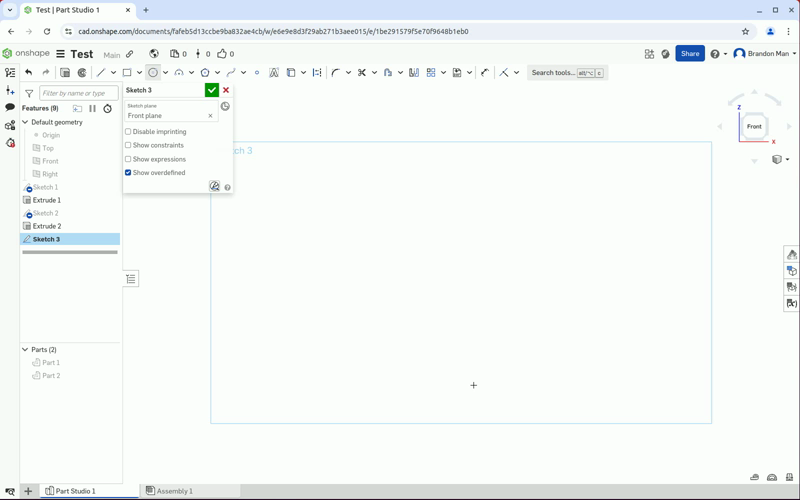
key_up(shift)
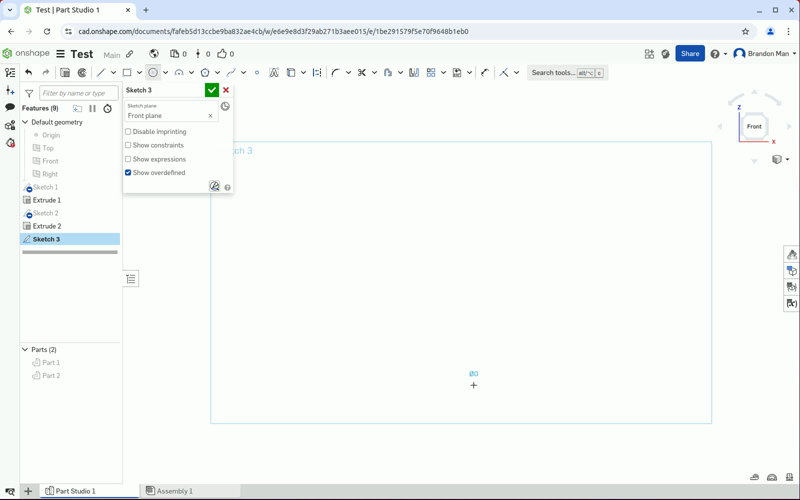
mouse_move(485, 384)
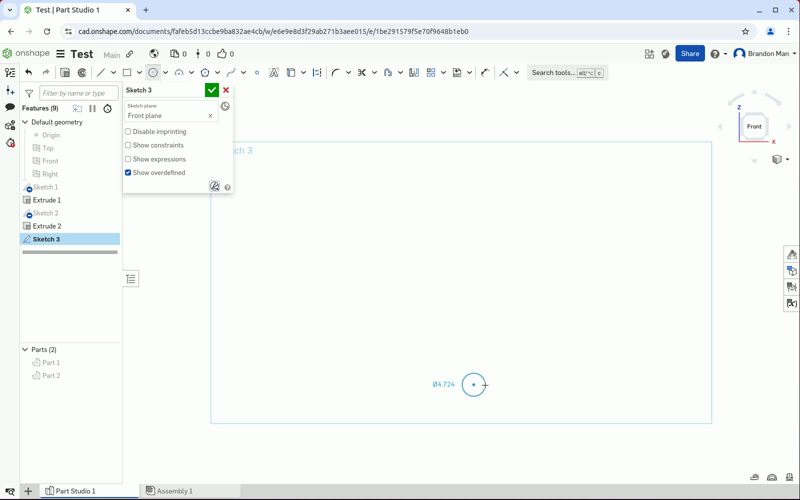
click(485, 384)
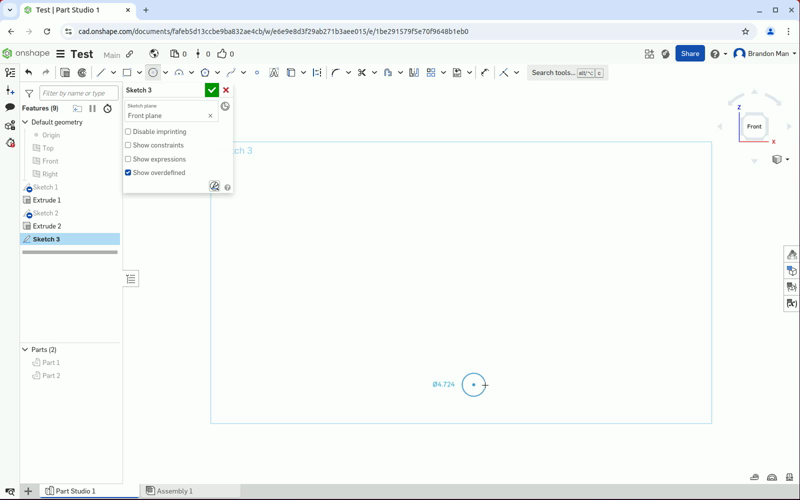
key(esc)
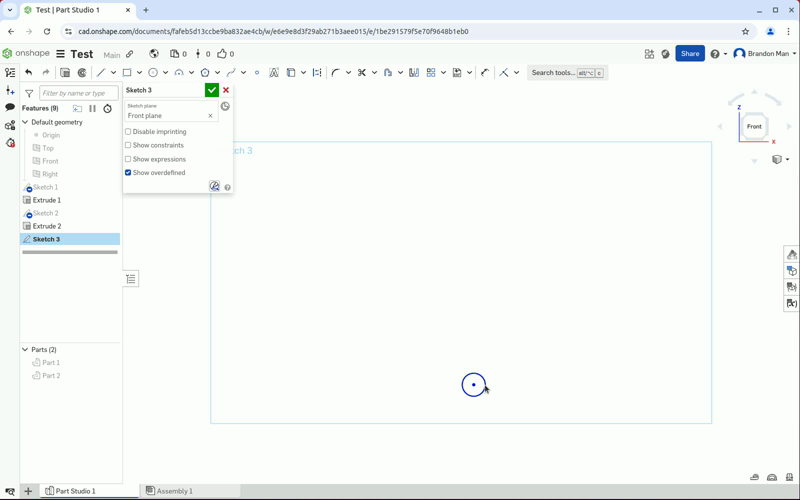
key(c)
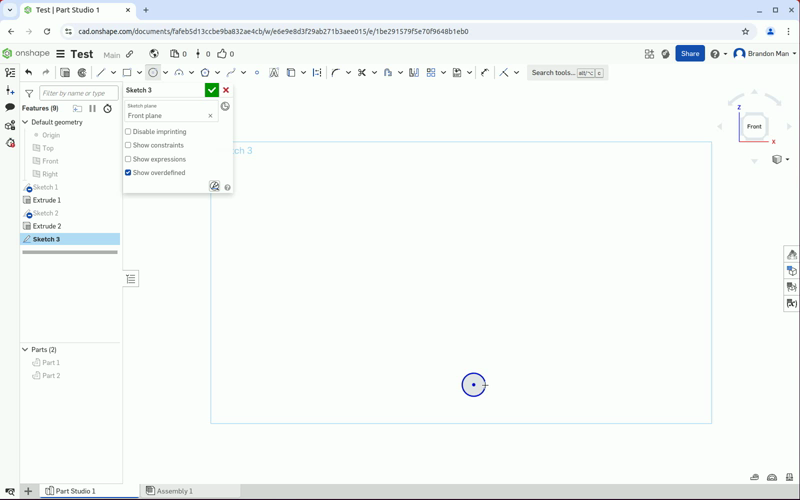
key_down(shift)
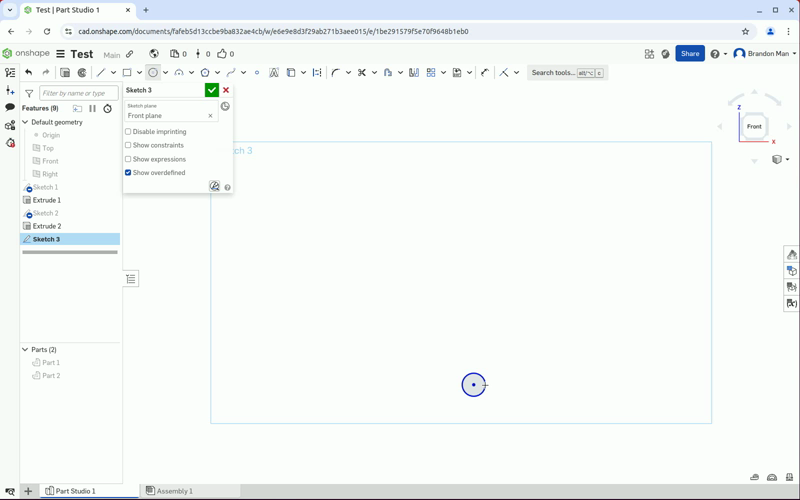
mouse_move(473, 384)
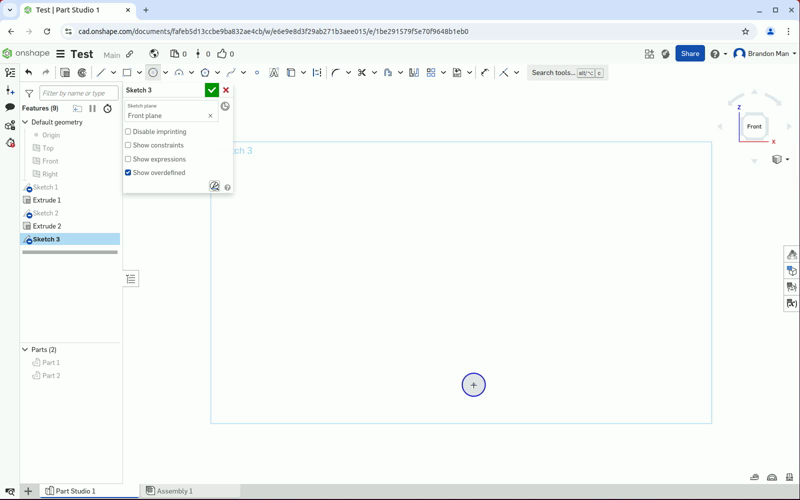
click(473, 384)
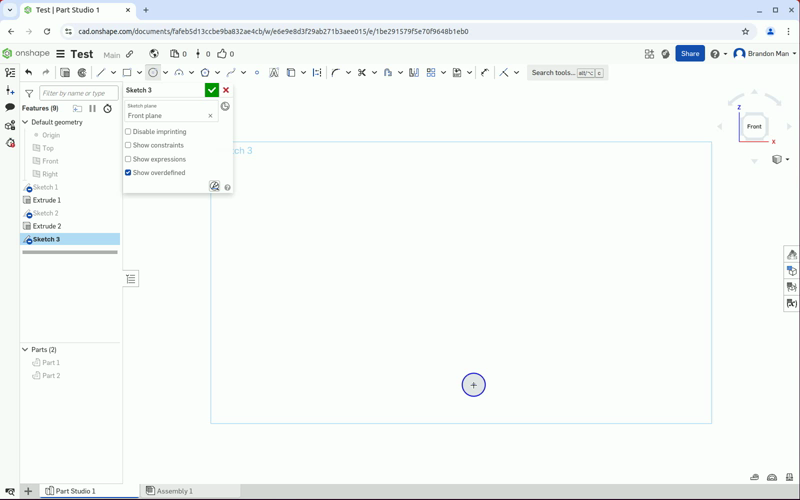
key_up(shift)
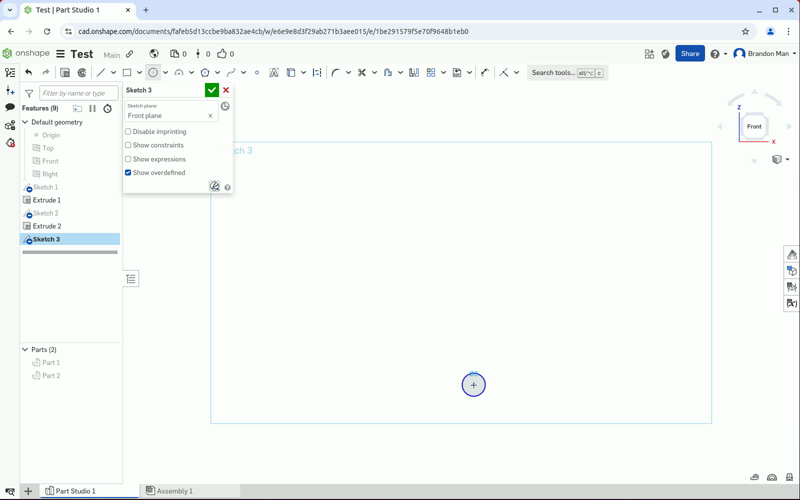
mouse_move(477, 384)
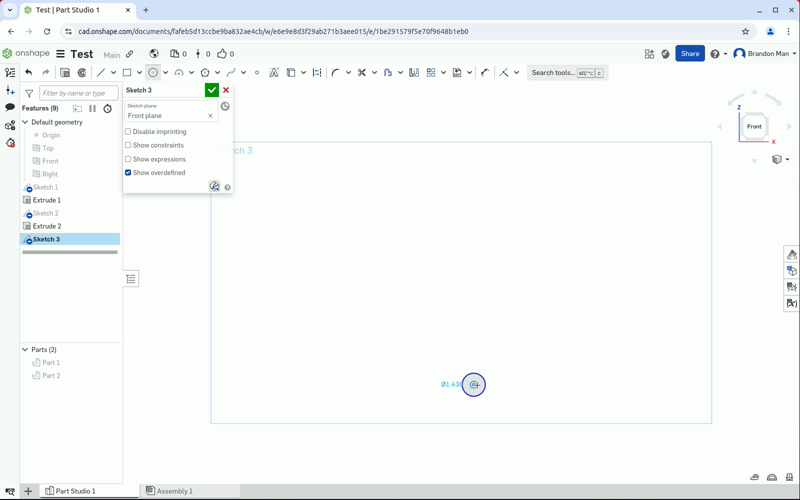
scroll(6)
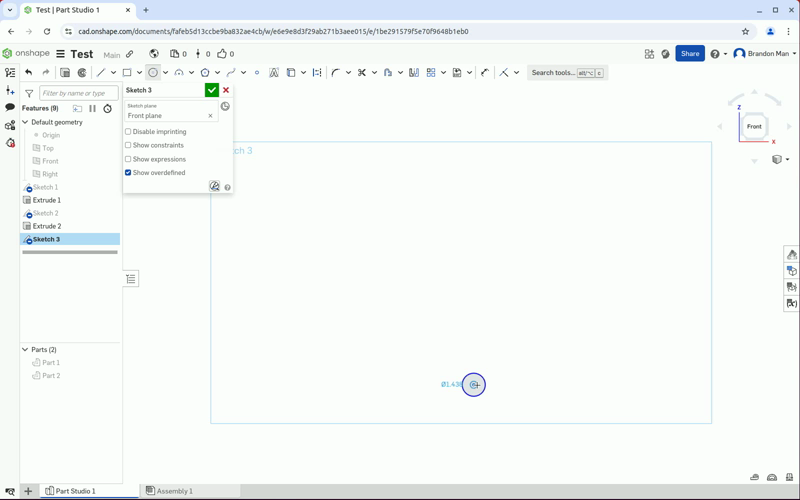
scroll(6)
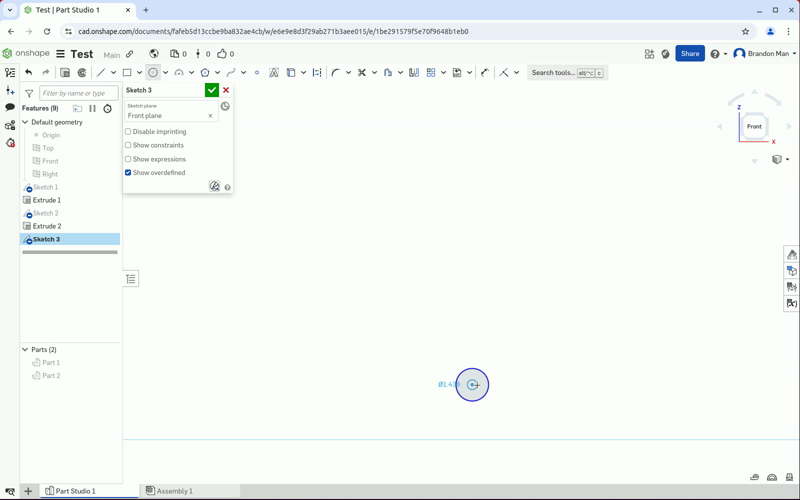
scroll(6)
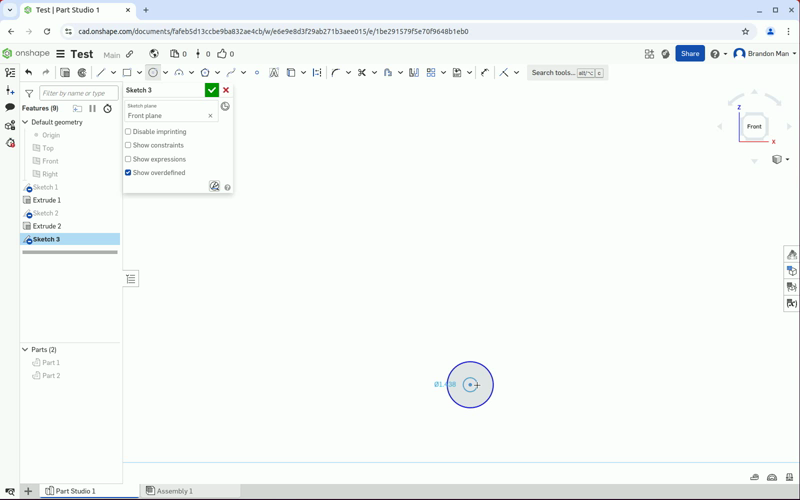
scroll(6)
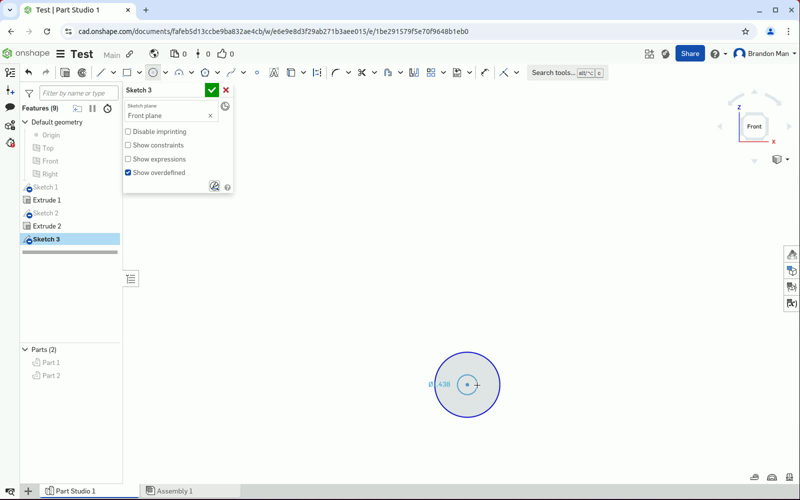
scroll(6)
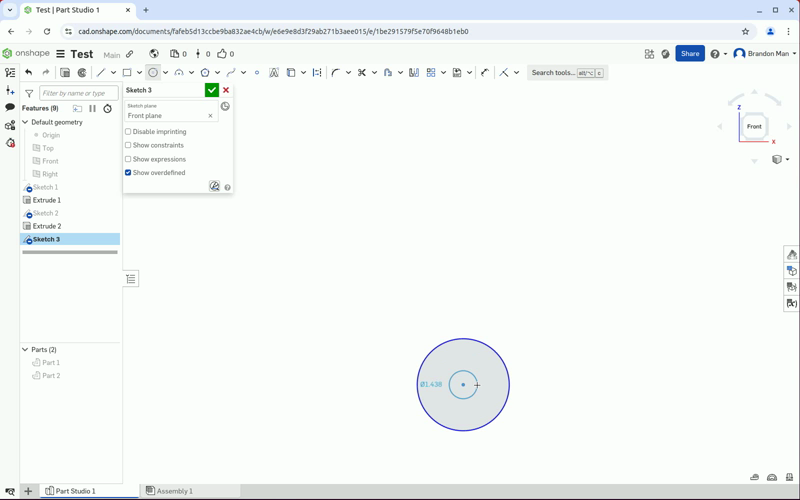
scroll(6)
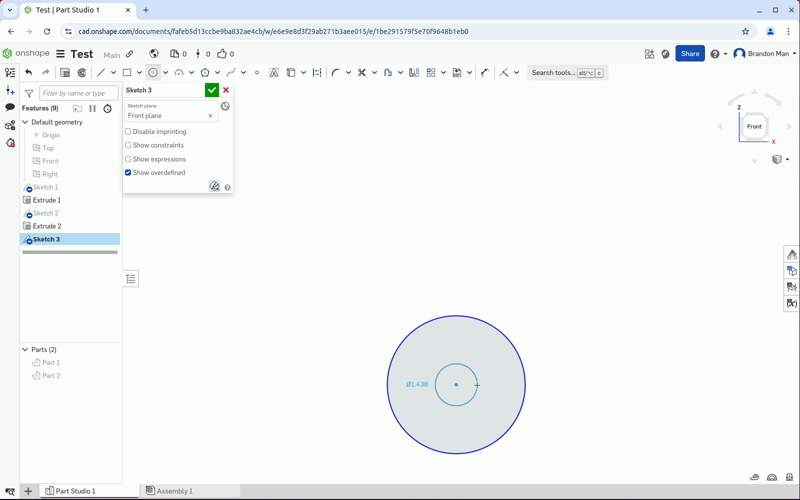
scroll(6)
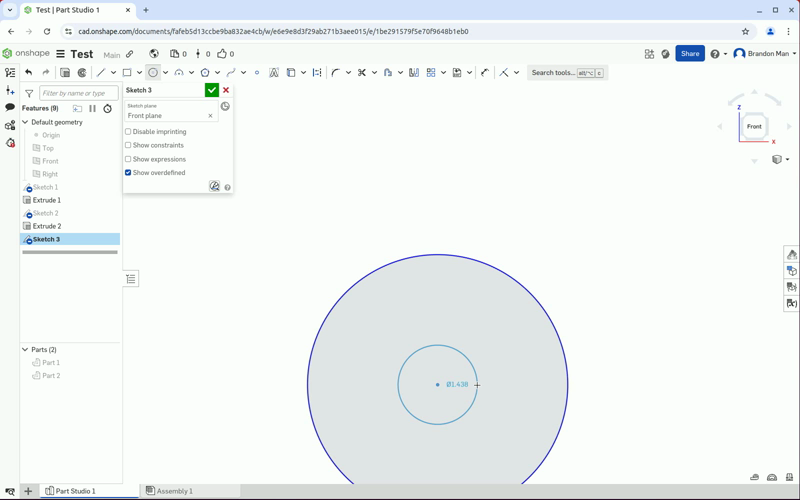
click(477, 384)
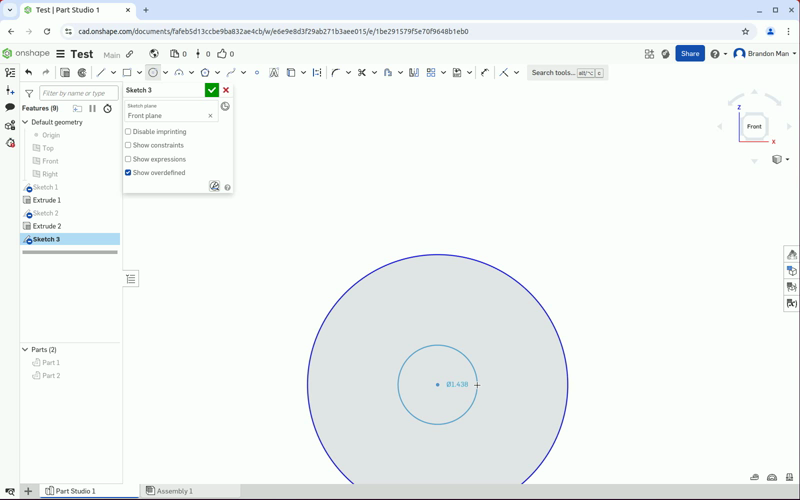
scroll(-6)
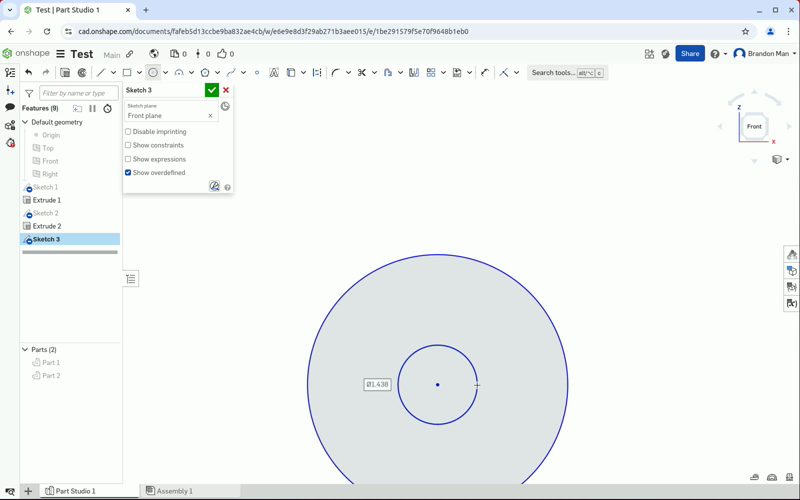
scroll(-6)
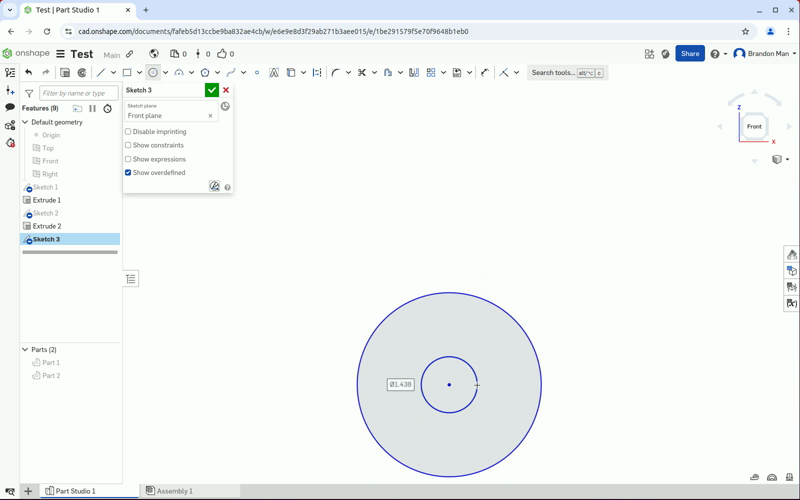
scroll(-6)
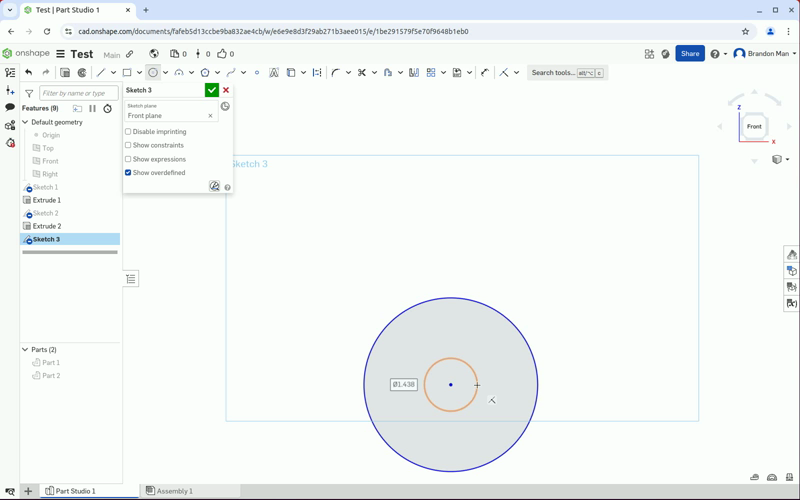
scroll(-6)
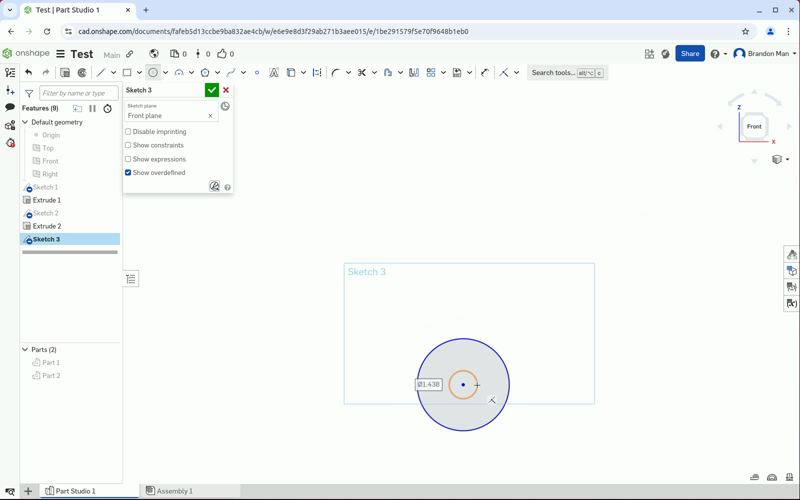
scroll(-6)
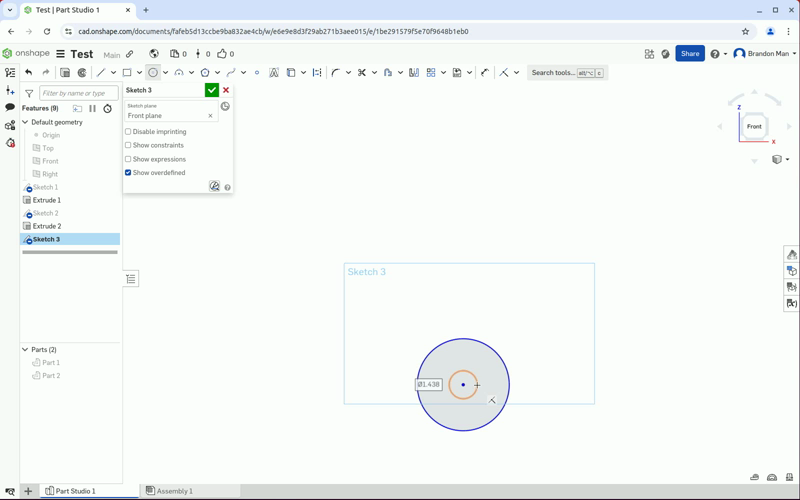
scroll(-6)
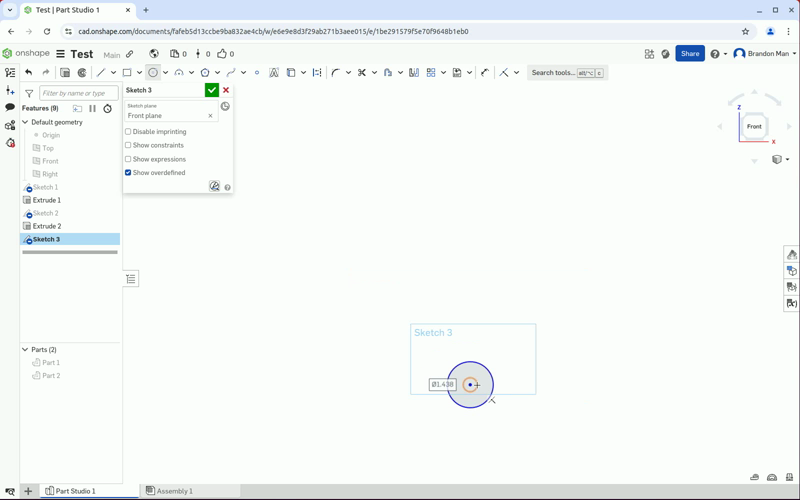
scroll(-6)
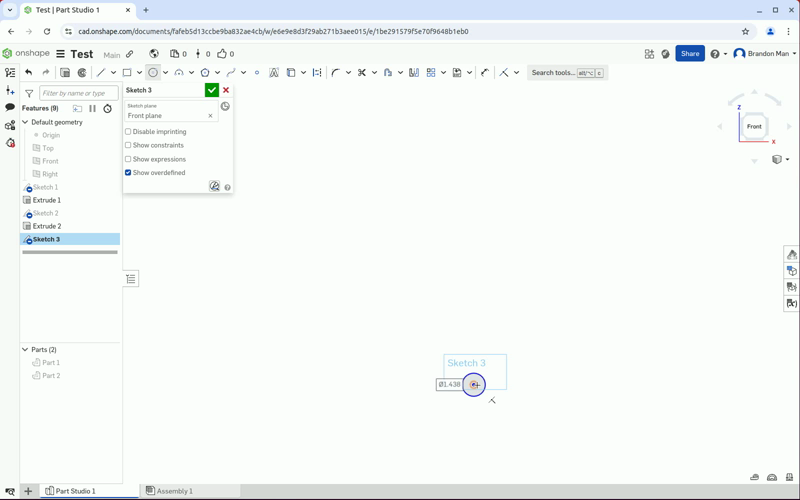
key(esc)
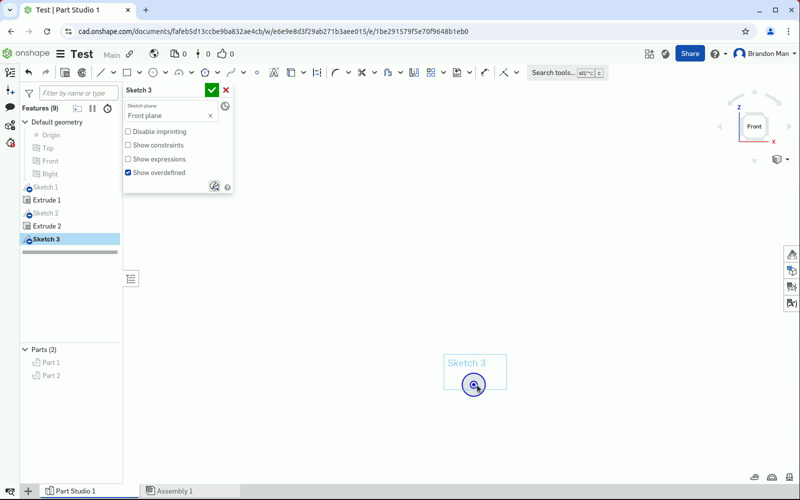
mouse_move(472, 396)
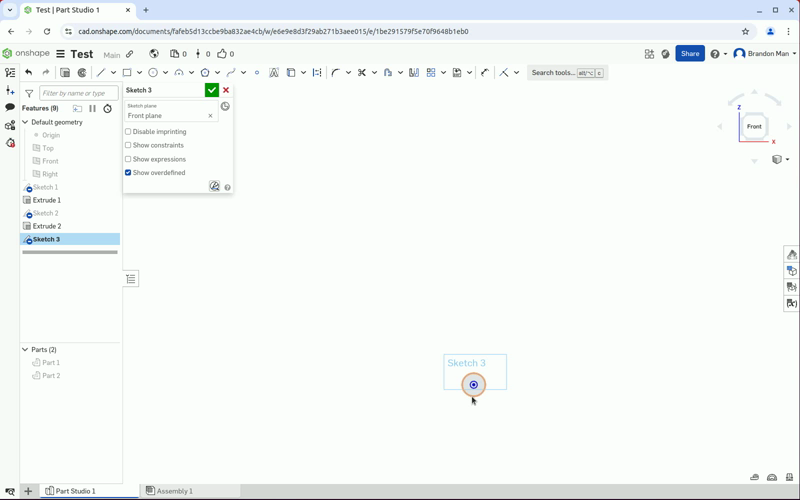
scroll(6)
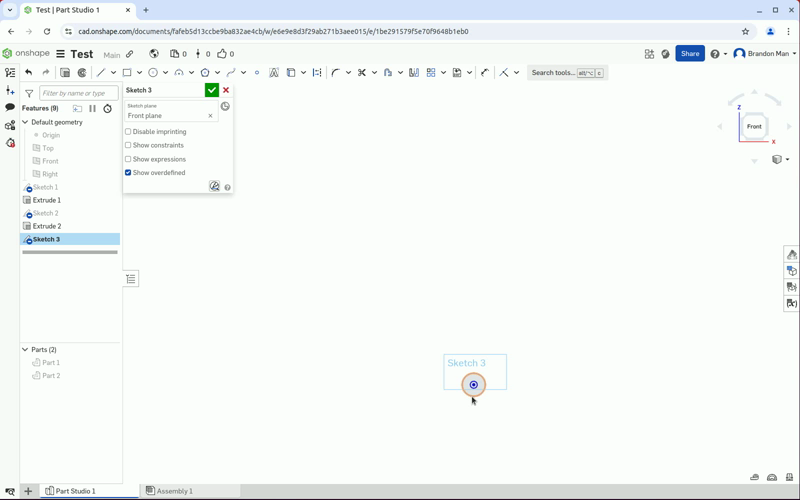
scroll(6)
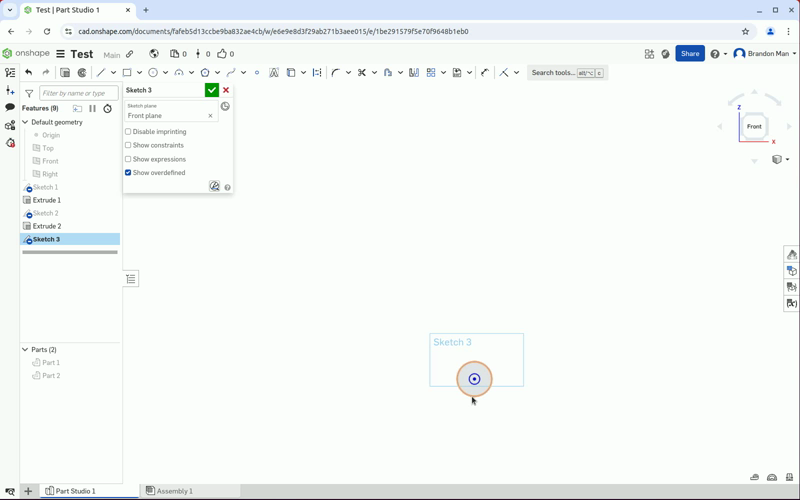
scroll(6)
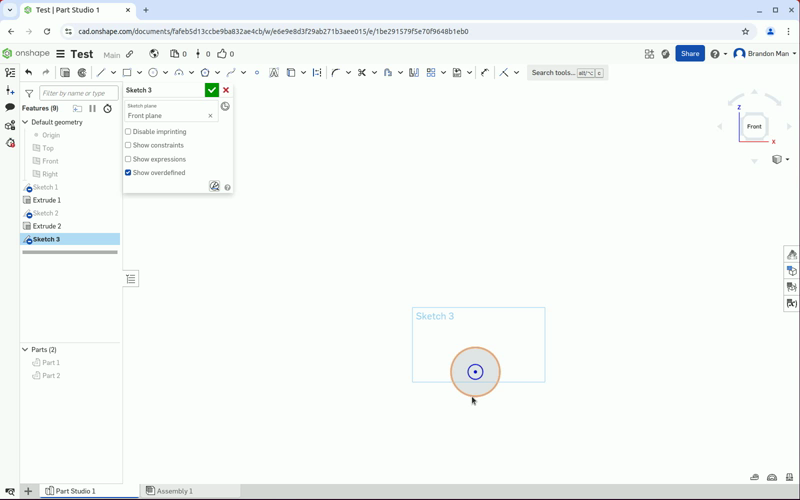
scroll(6)
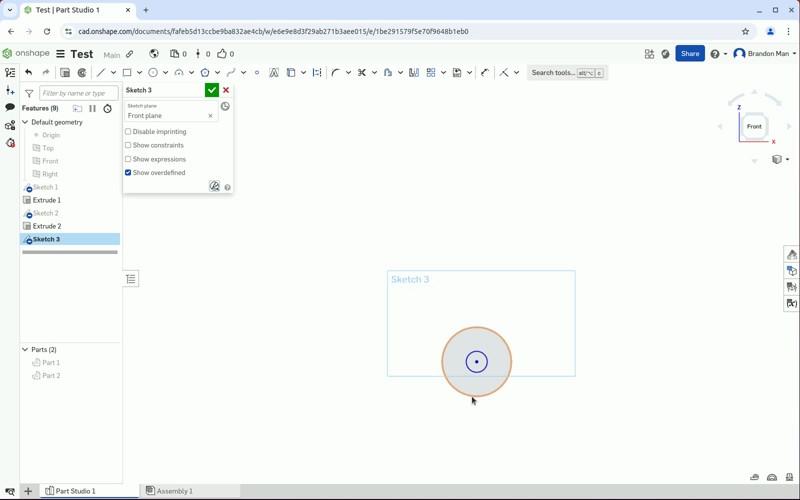
scroll(6)
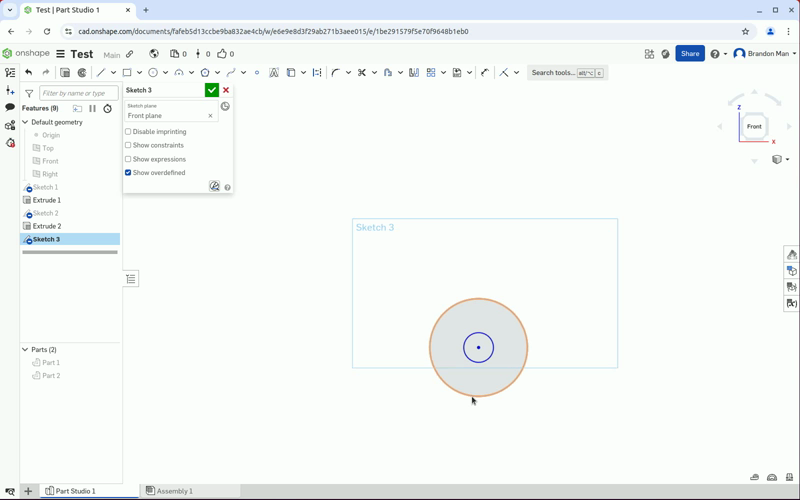
scroll(6)
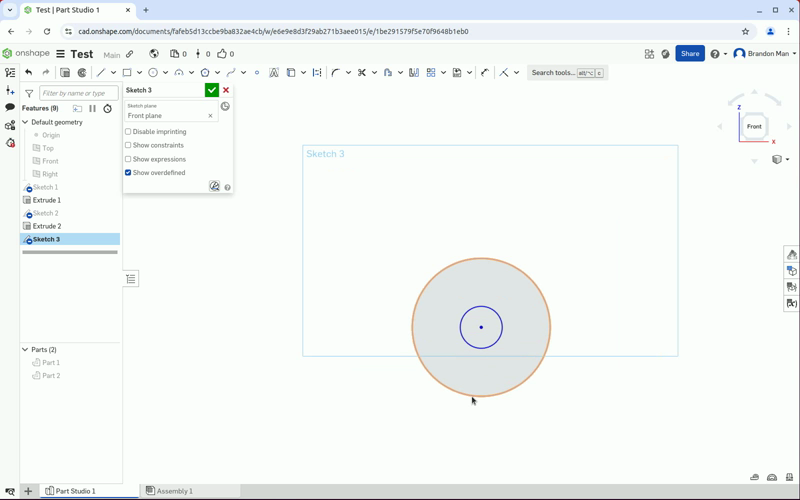
scroll(6)
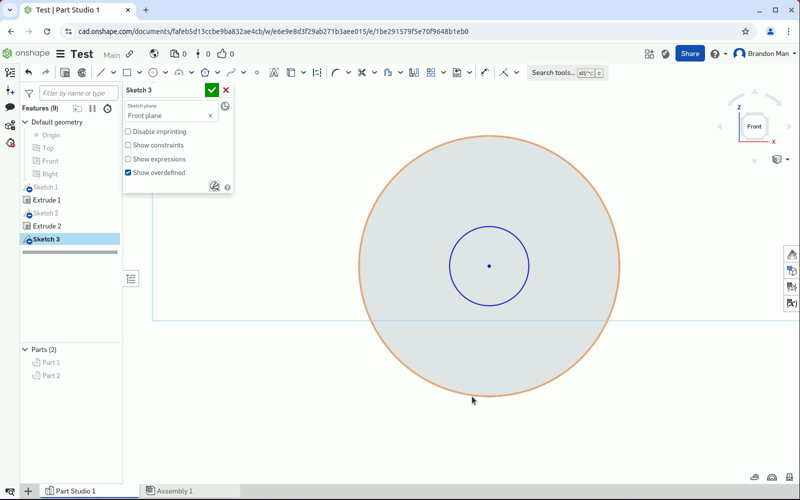
click(472, 396)
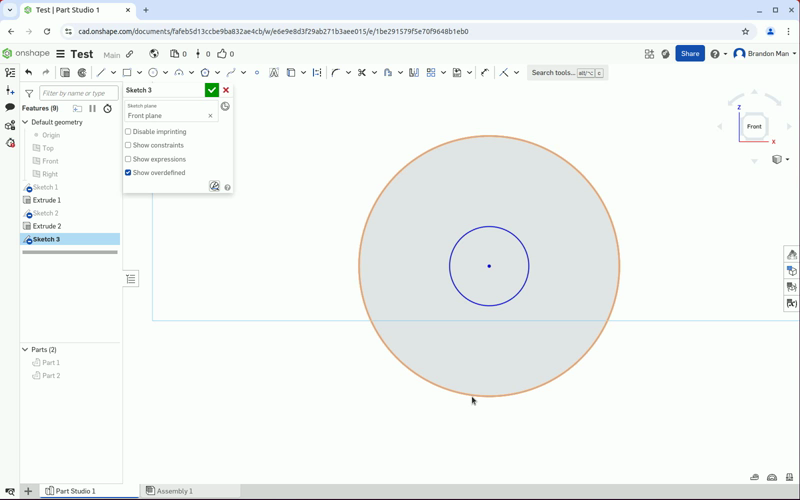
scroll(-6)
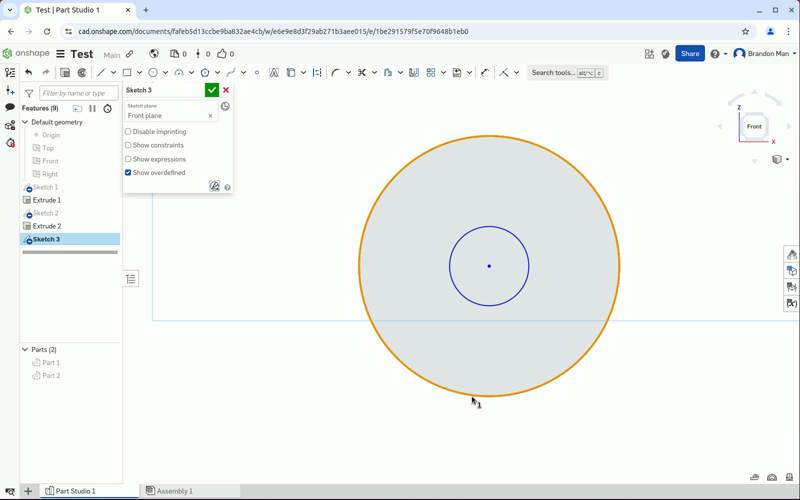
scroll(-6)
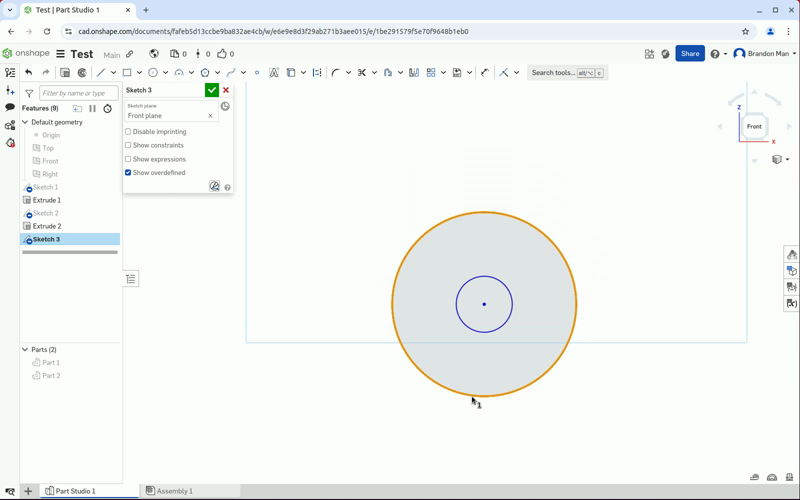
scroll(-6)
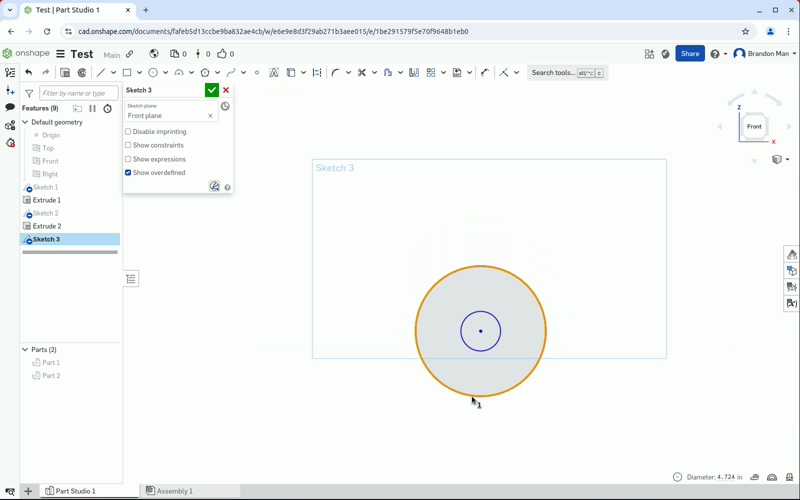
scroll(-6)
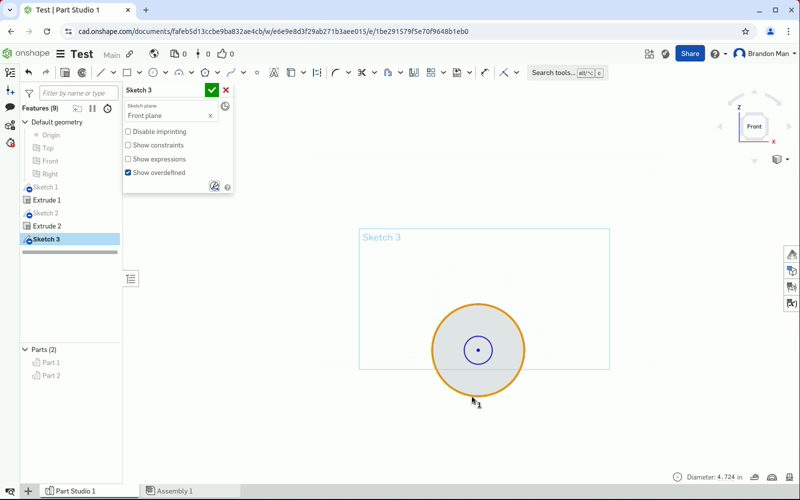
scroll(-6)
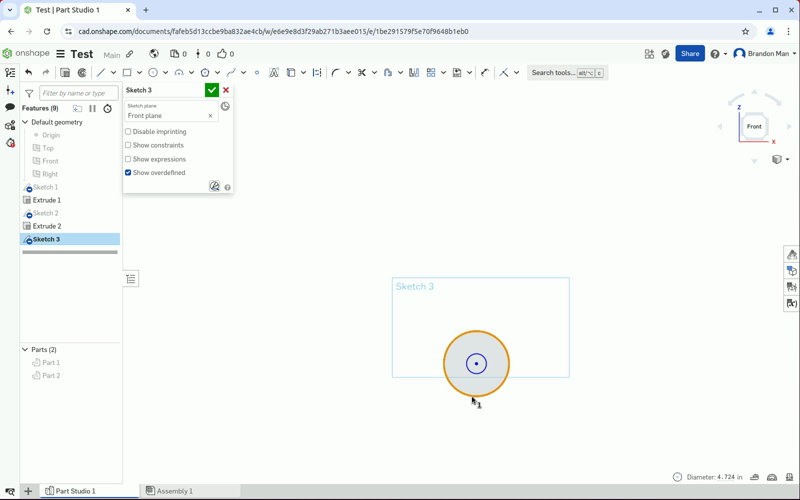
scroll(-6)
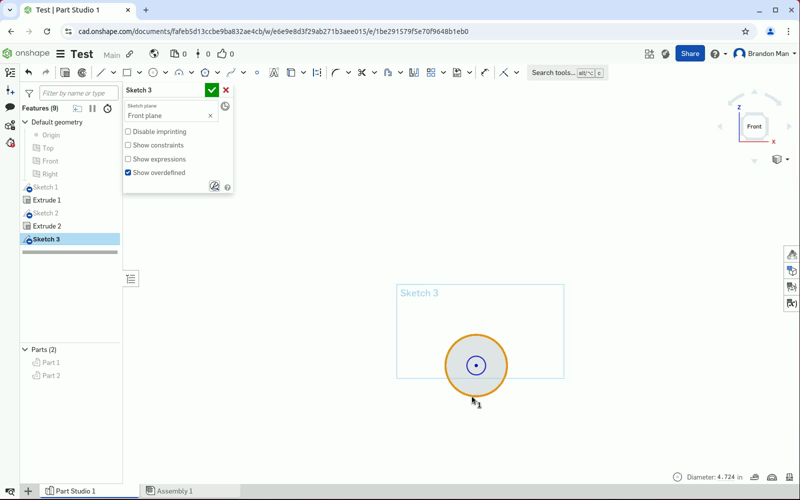
scroll(-6)
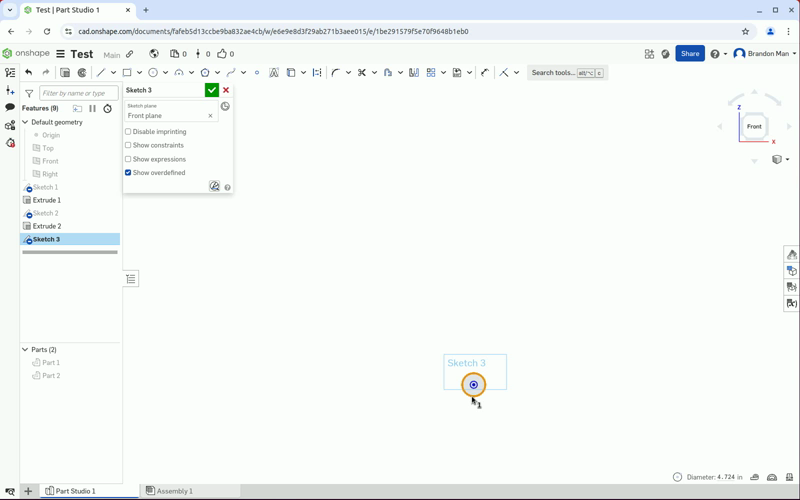
mouse_move(73, 352)
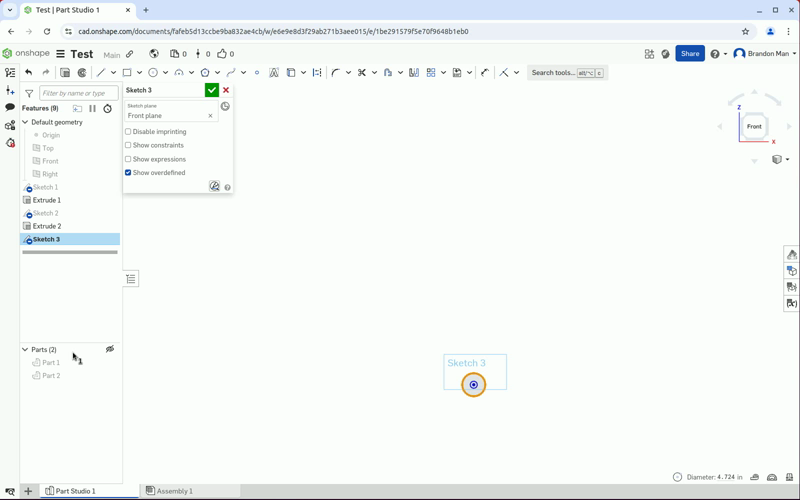
key(shift+y)
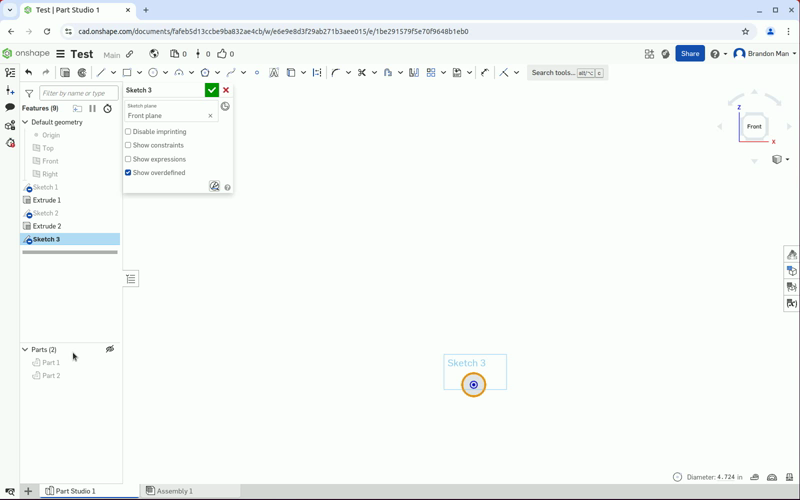
key(shift+e)
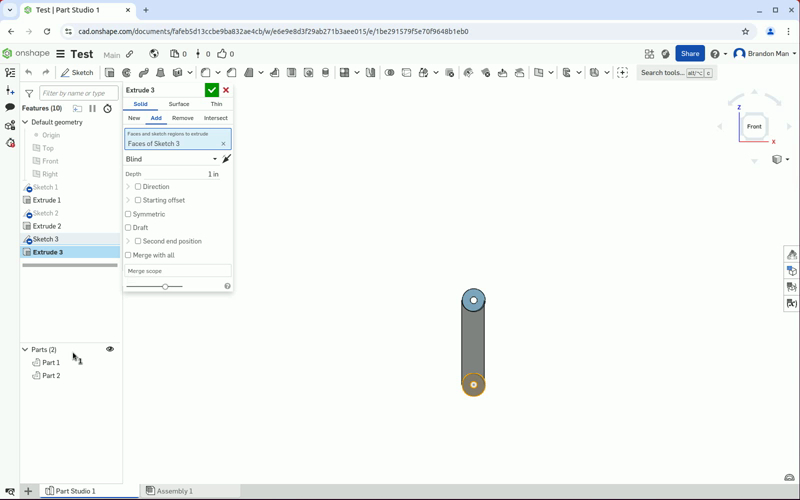
mouse_move(143, 106)
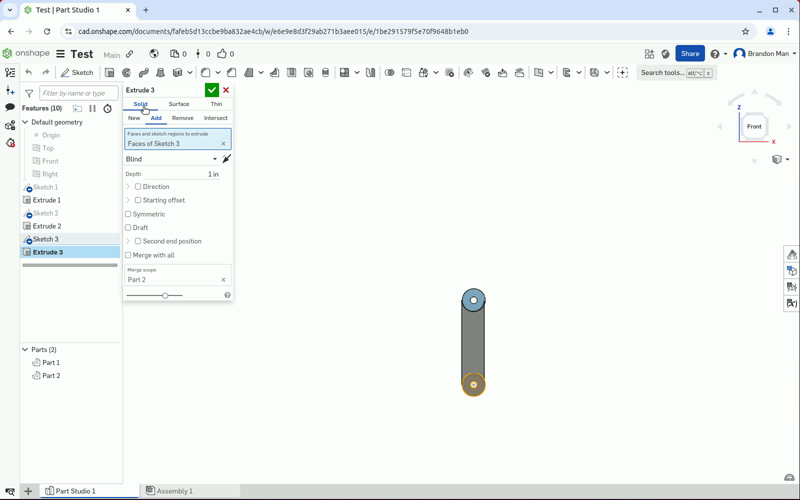
click(143, 106)
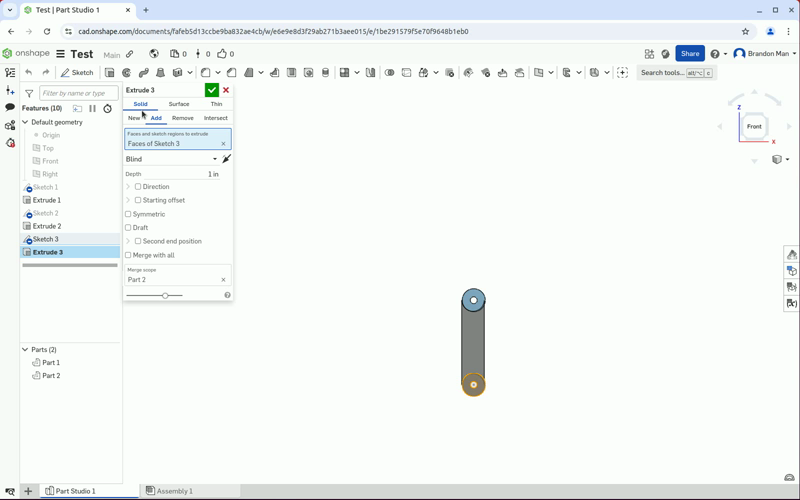
mouse_move(137, 120)
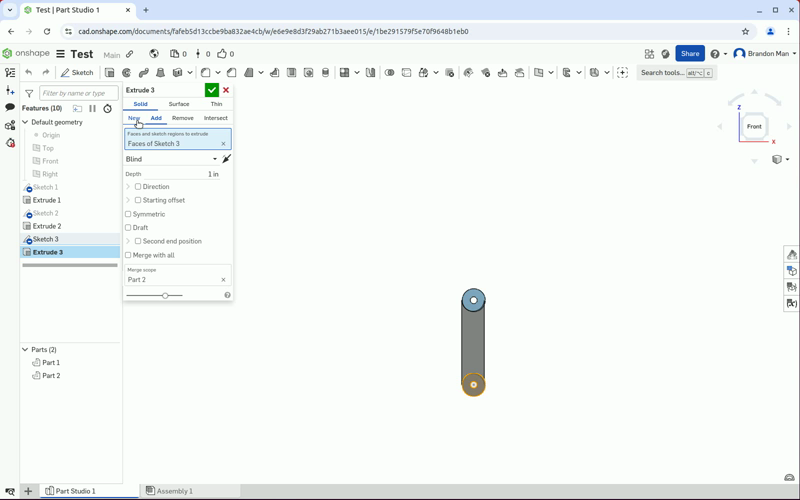
click(137, 120)
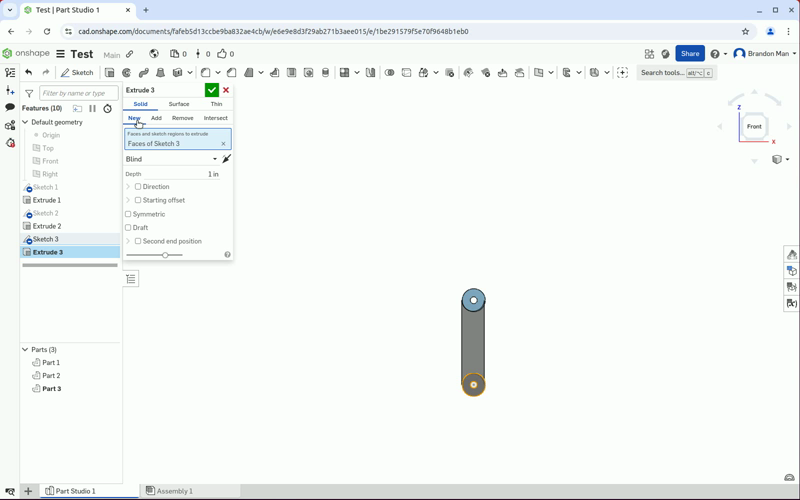
key(tab, 4)
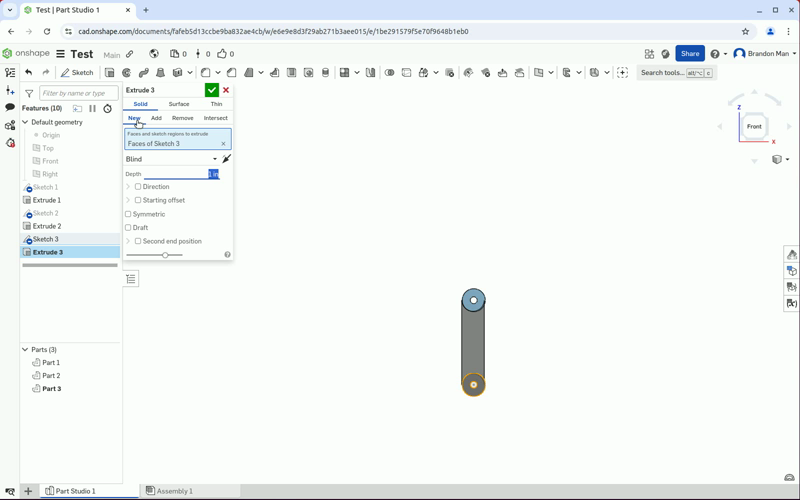
text(1.926)
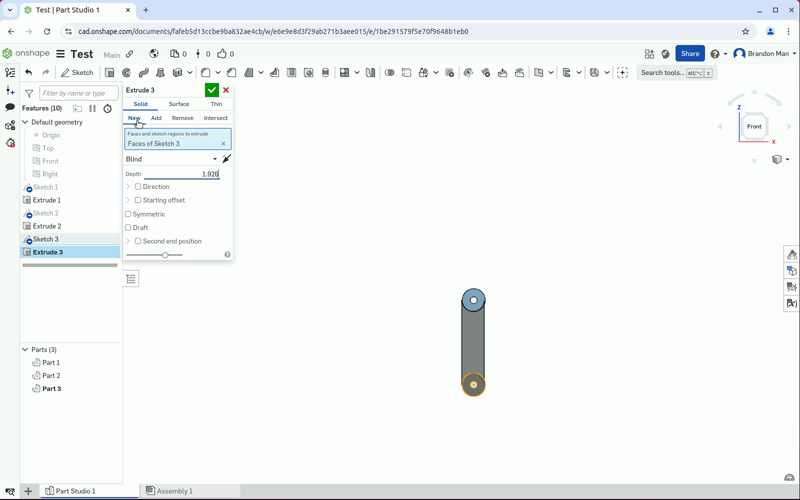
key(tab, 3)
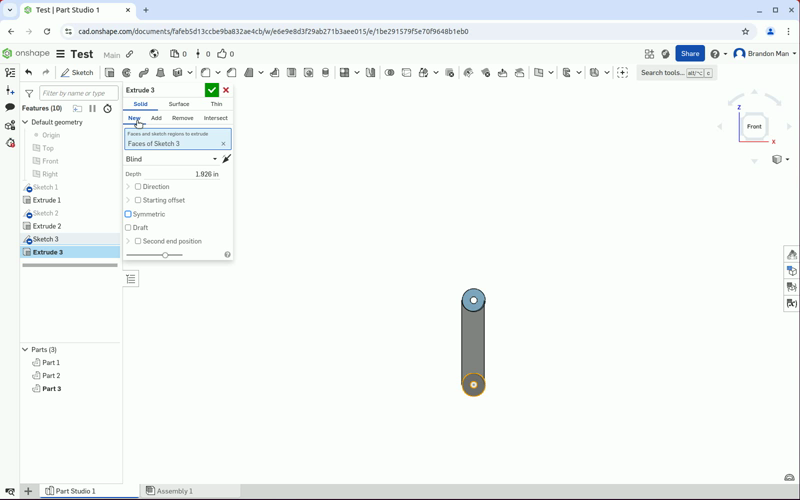
key(space)
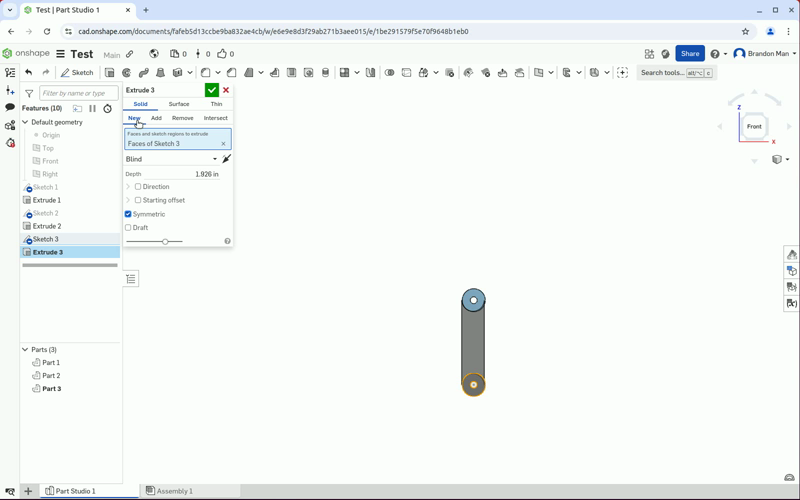
key(enter)
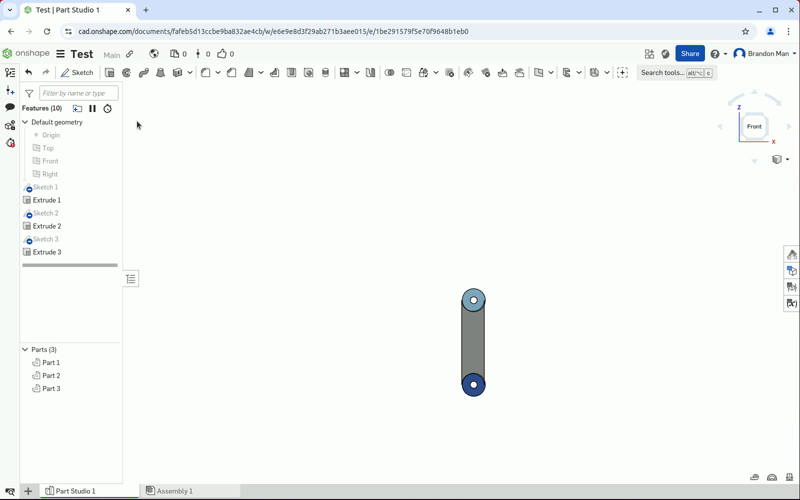
key(shift+h)
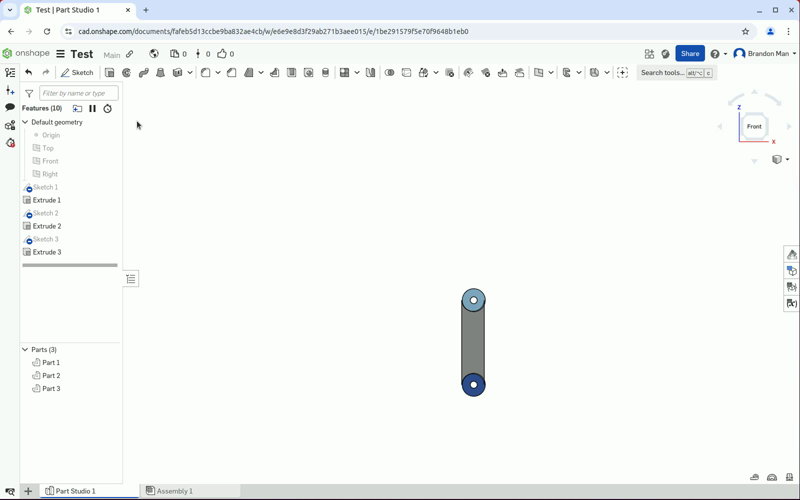
key(shift+h)
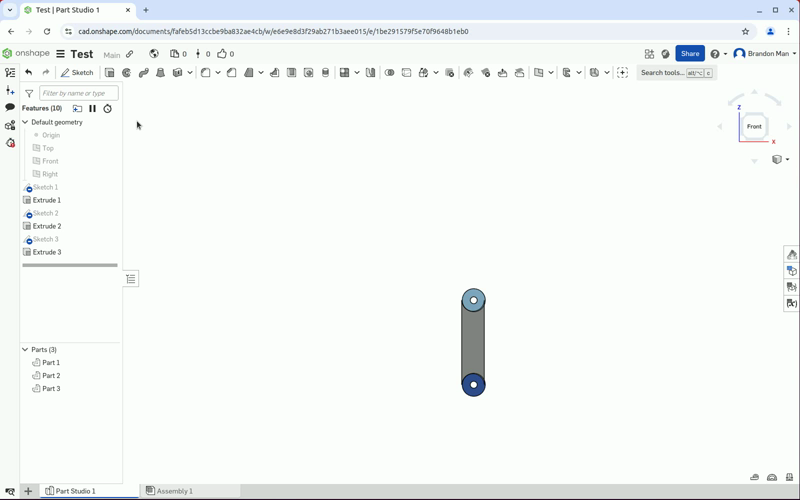
key(shift+7)
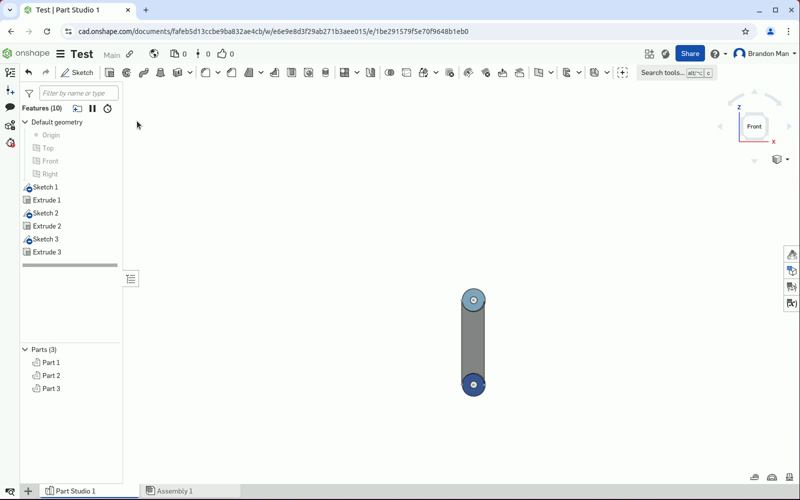
key(left, 2)
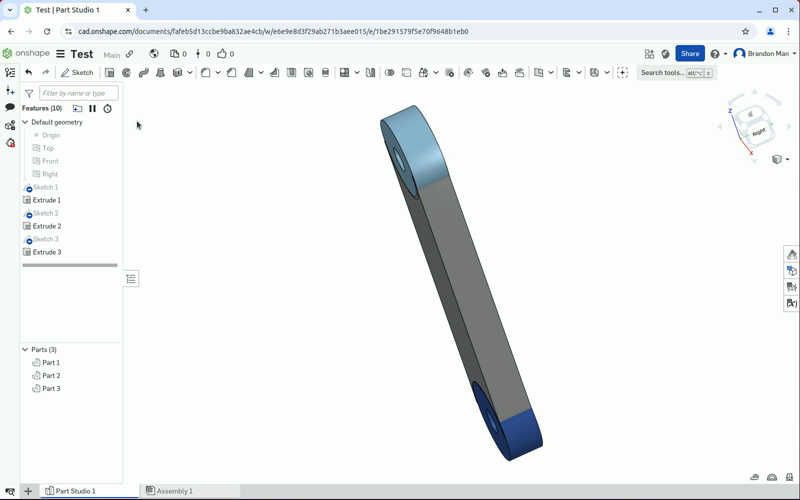
key(down, 2)
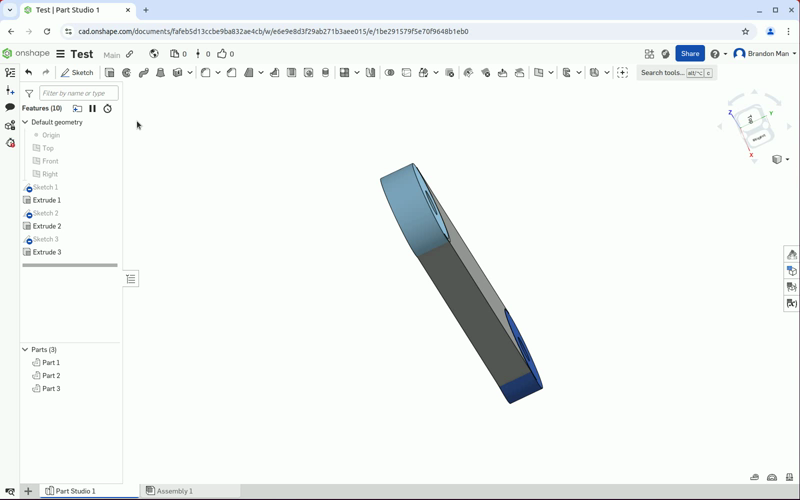
key(up, 2)
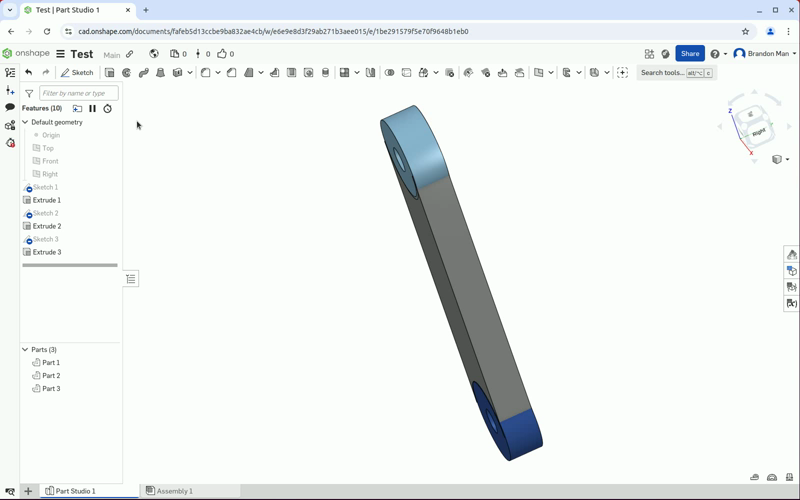
key(right, 2)
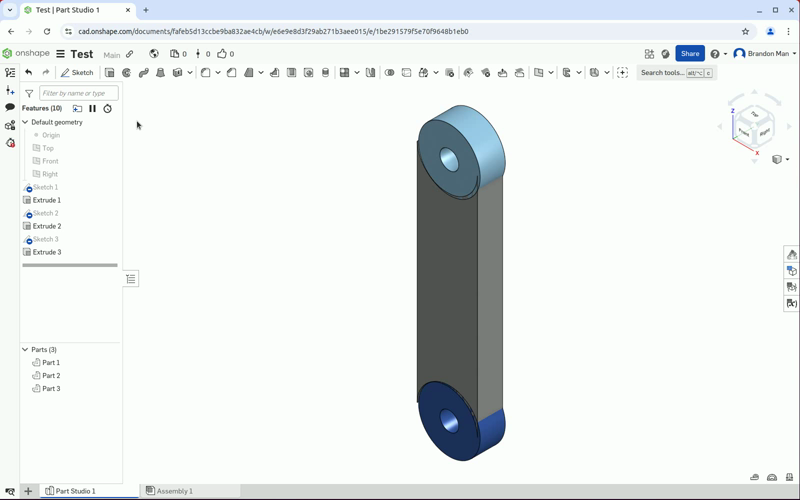
mouse_move(73, 189)
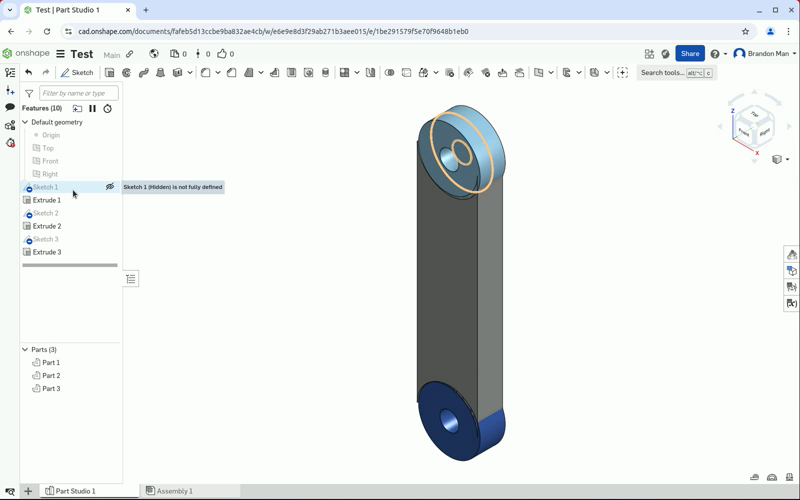
click(73, 189)